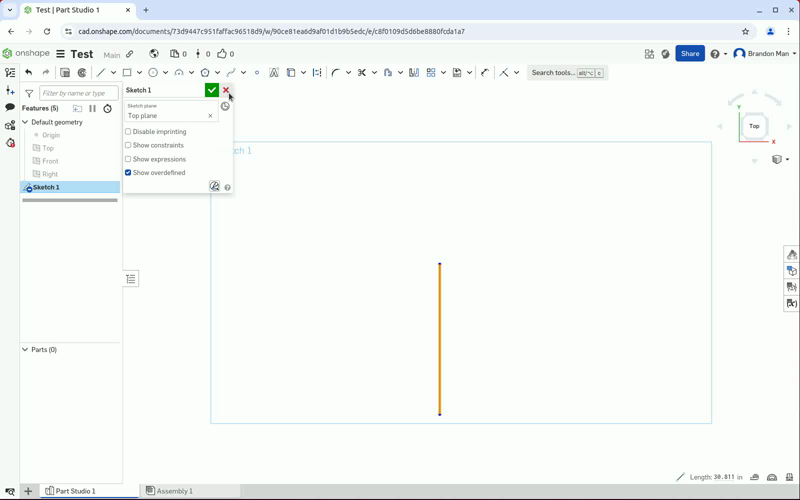
key(shift+h)
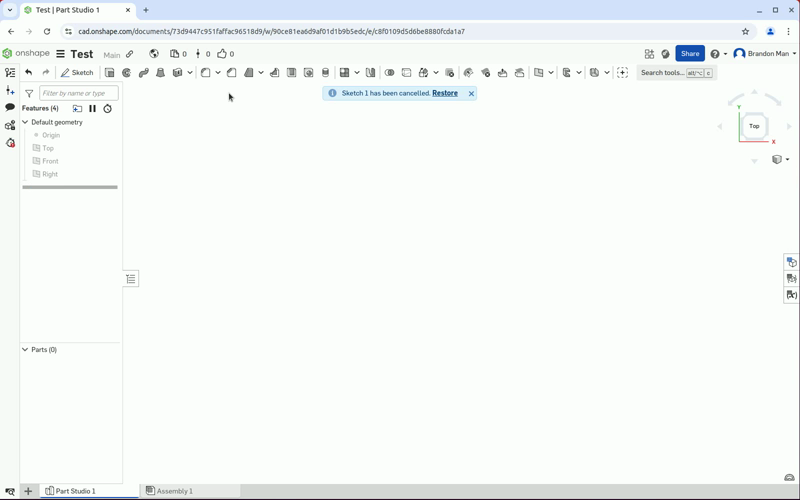
mouse_move(73, 352)
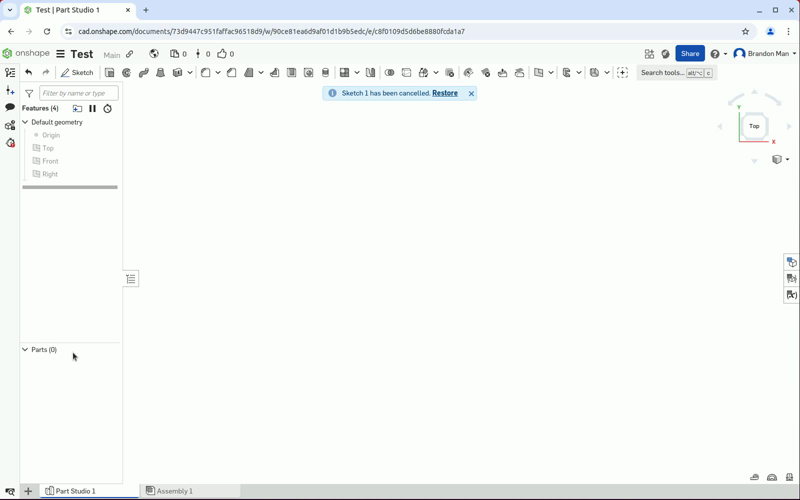
key(y)
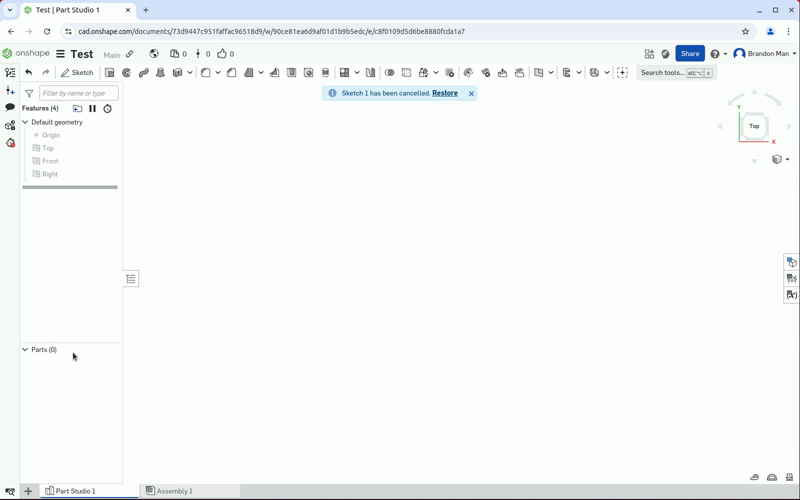
key(shift+p)
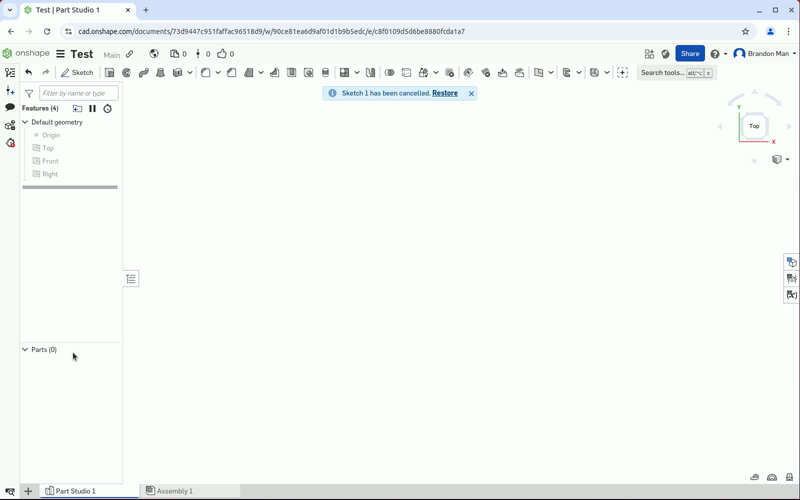
key(space)
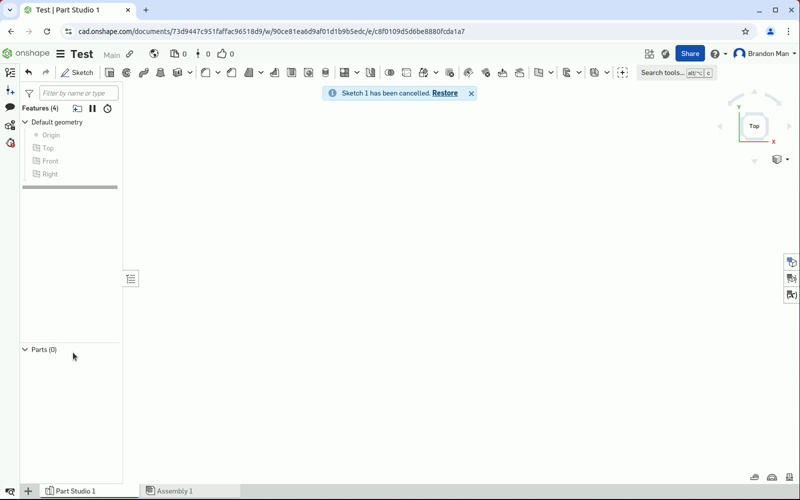
key_down(shift)
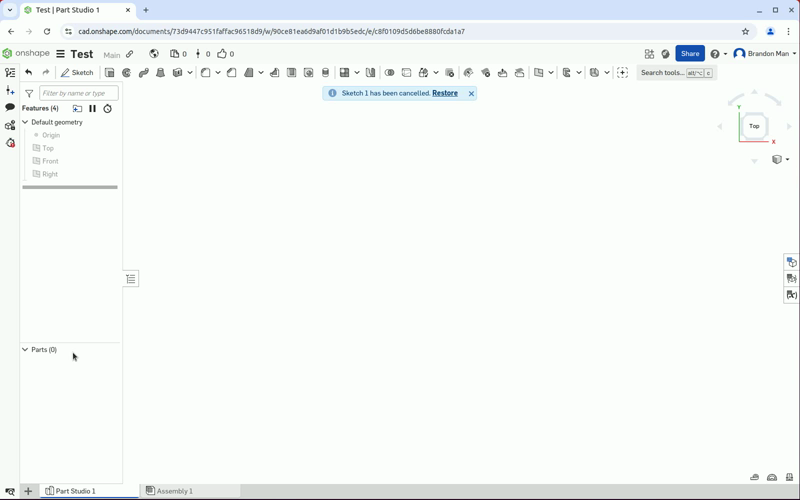
key(up)
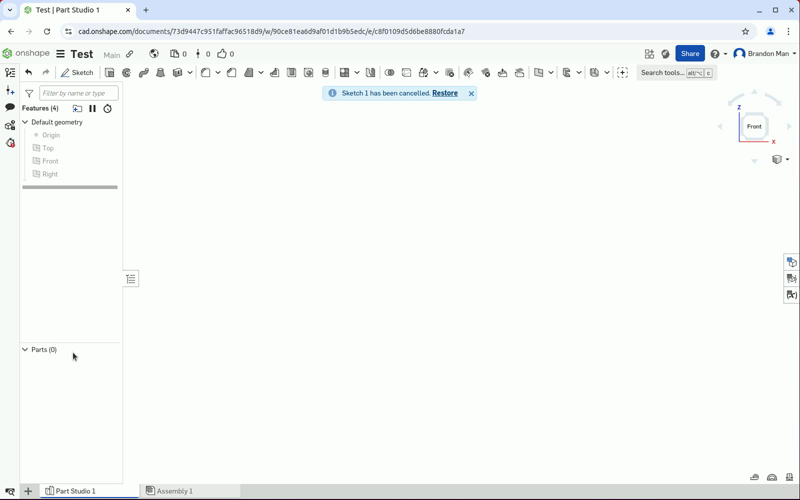
key_up(shift)
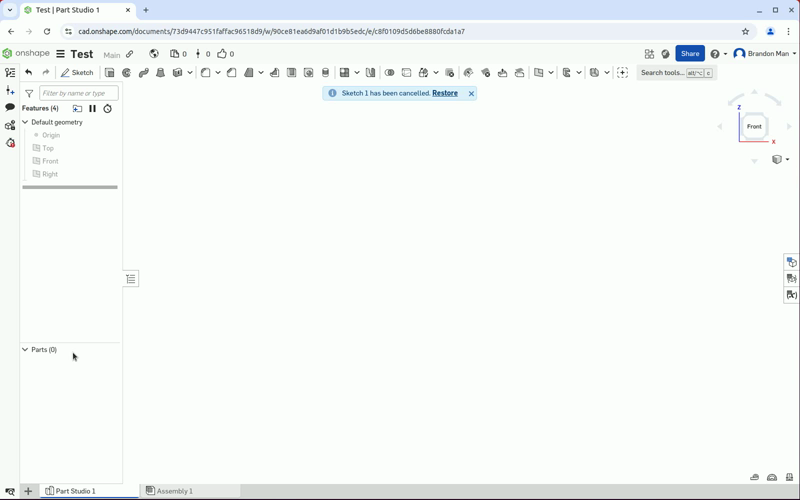
mouse_move(73, 352)
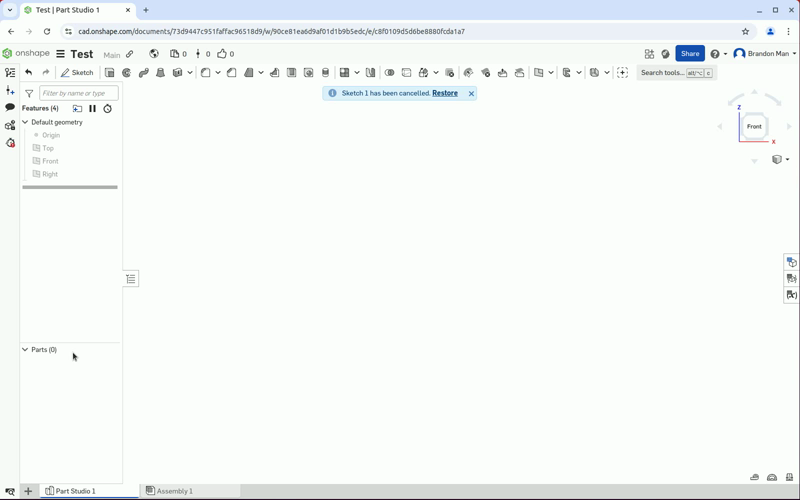
key(shift+y)
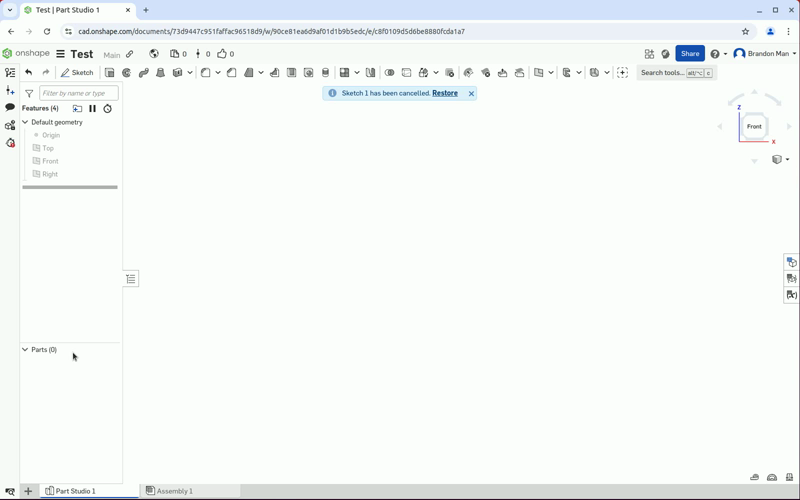
key(shift+s)
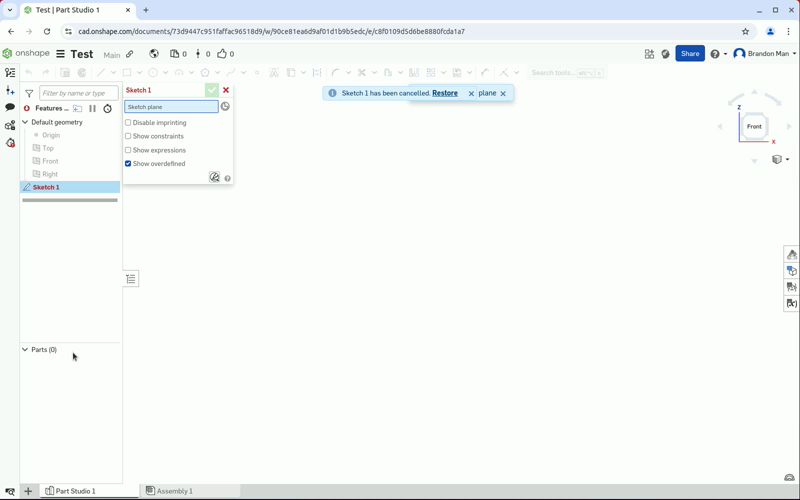
mouse_move(73, 163)
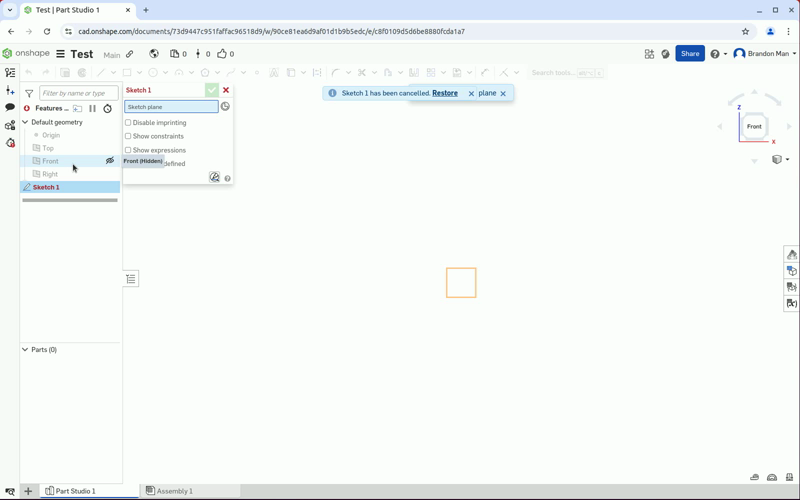
click(73, 163)
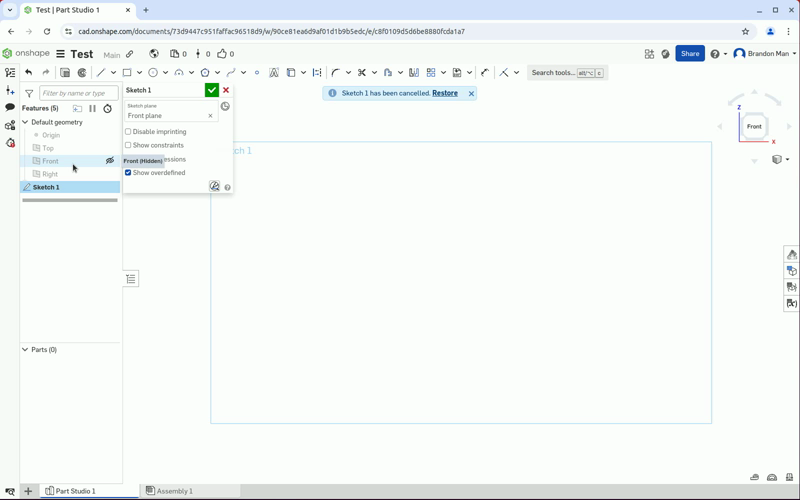
mouse_move(73, 352)
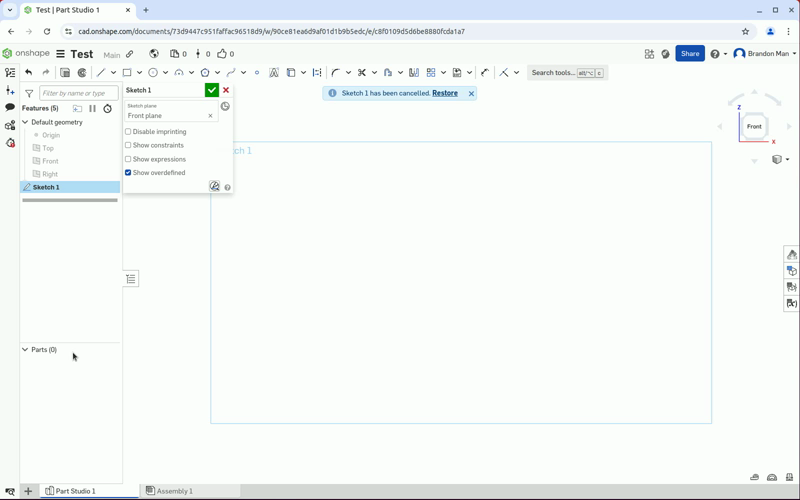
key(y)
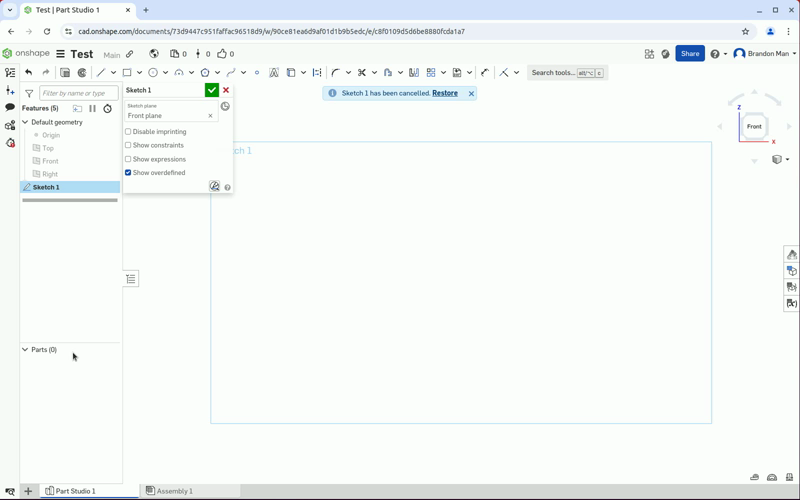
key(c)
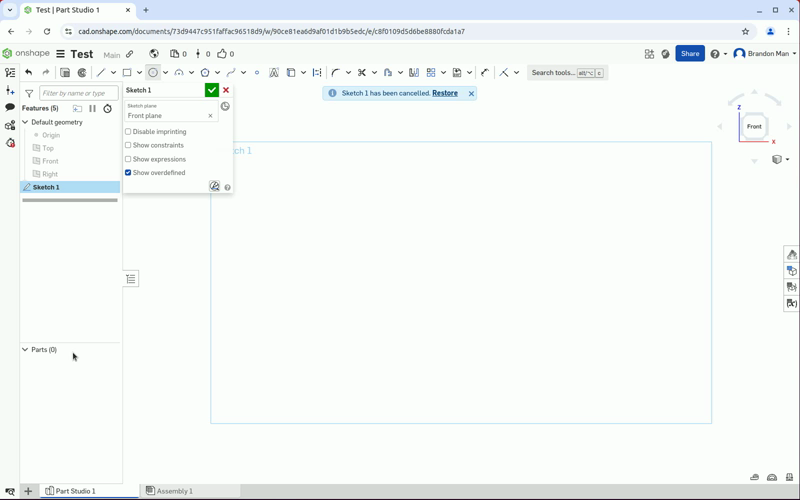
key_down(shift)
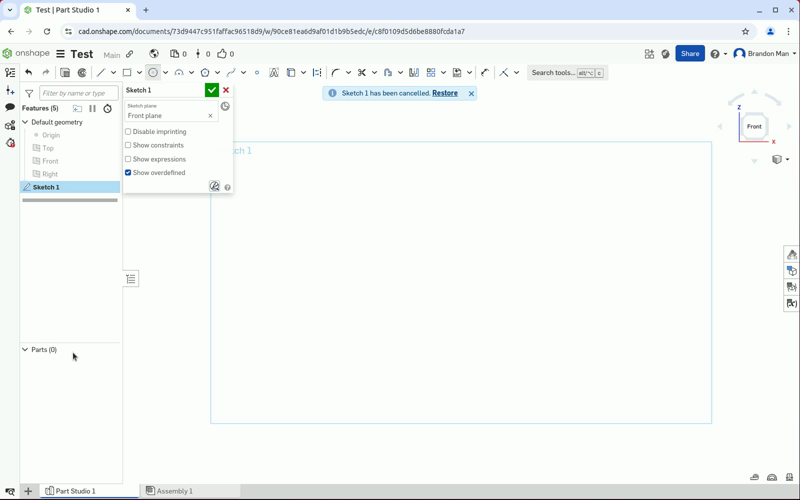
mouse_move(449, 247)
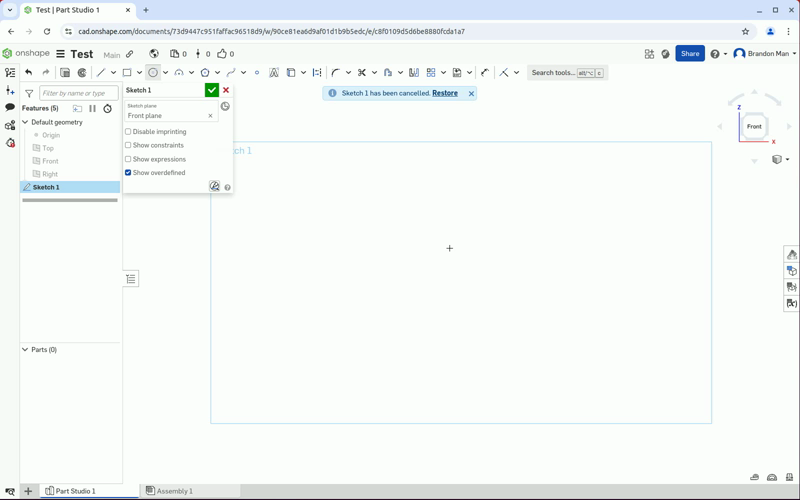
click(449, 247)
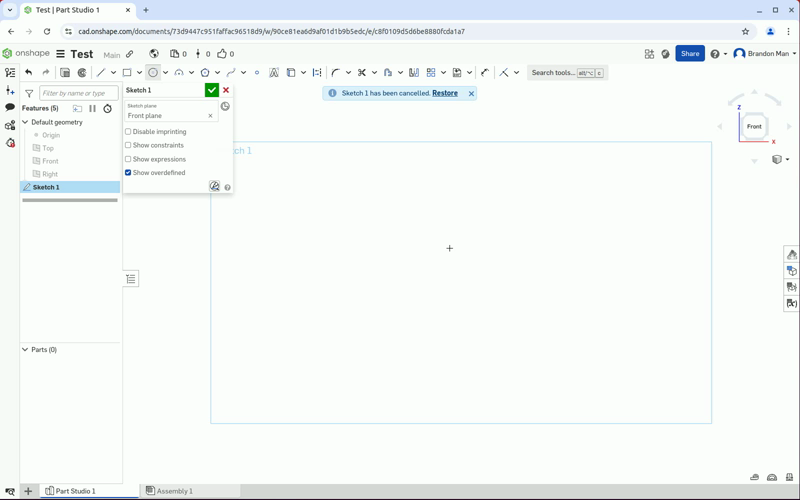
key_up(shift)
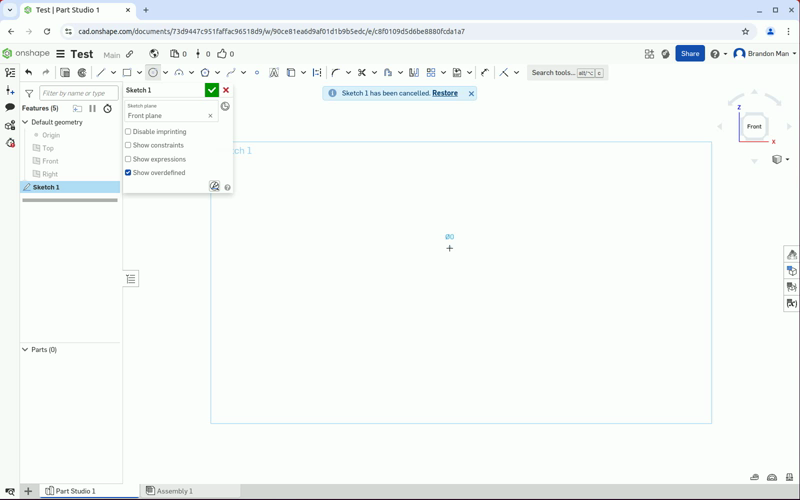
mouse_move(459, 247)
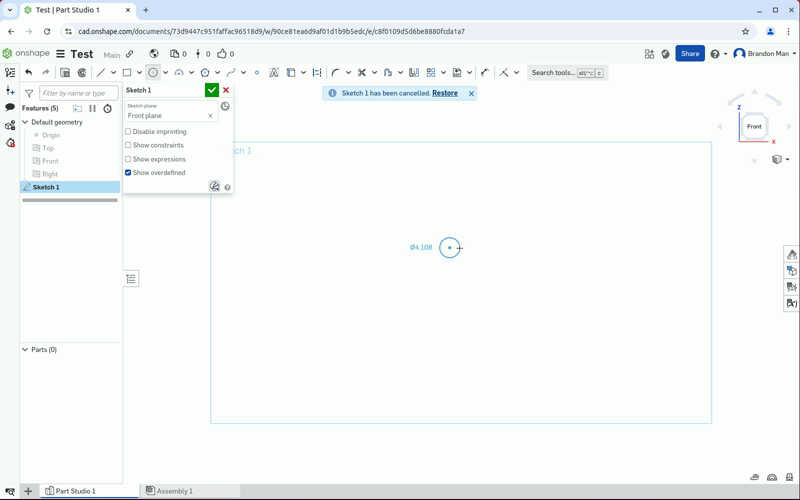
click(459, 247)
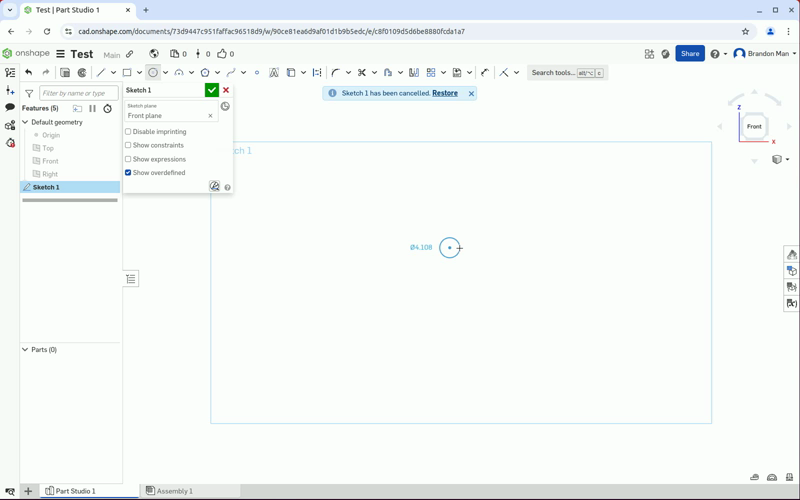
key(esc)
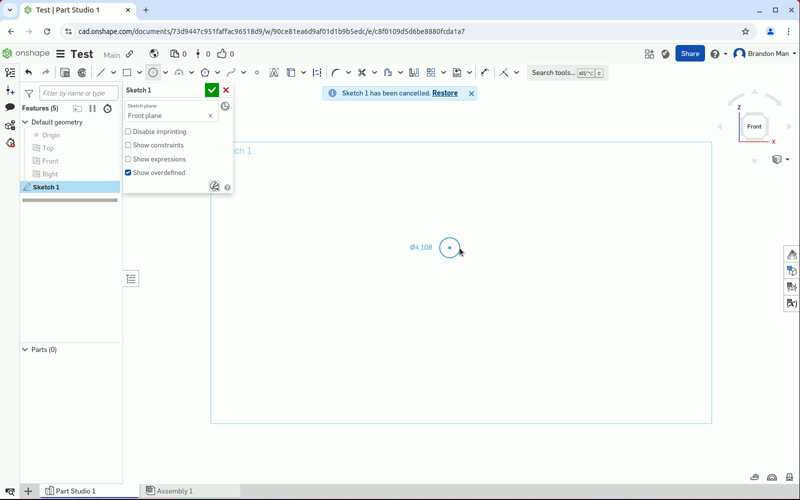
mouse_move(451, 247)
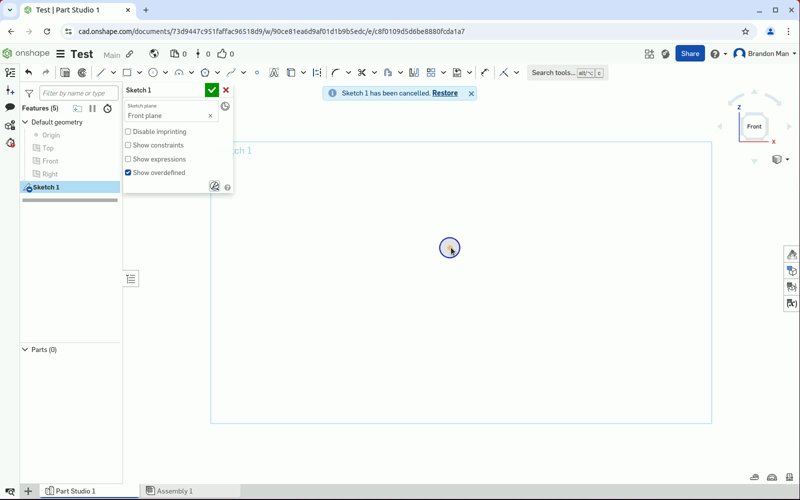
scroll(6)
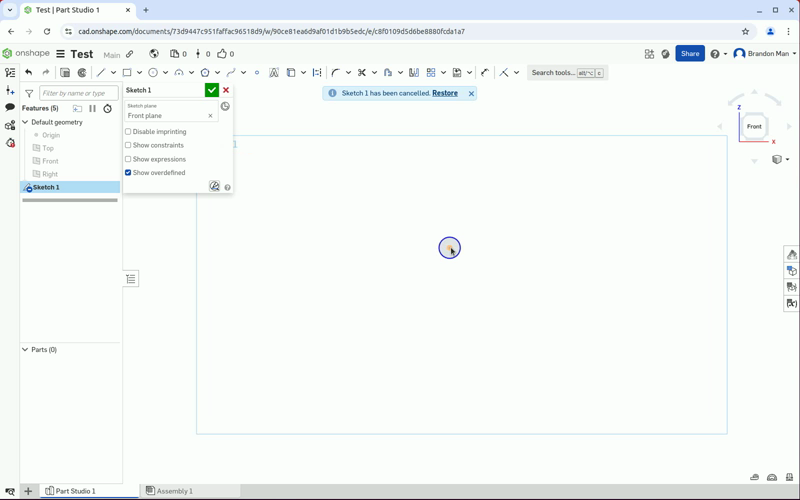
scroll(6)
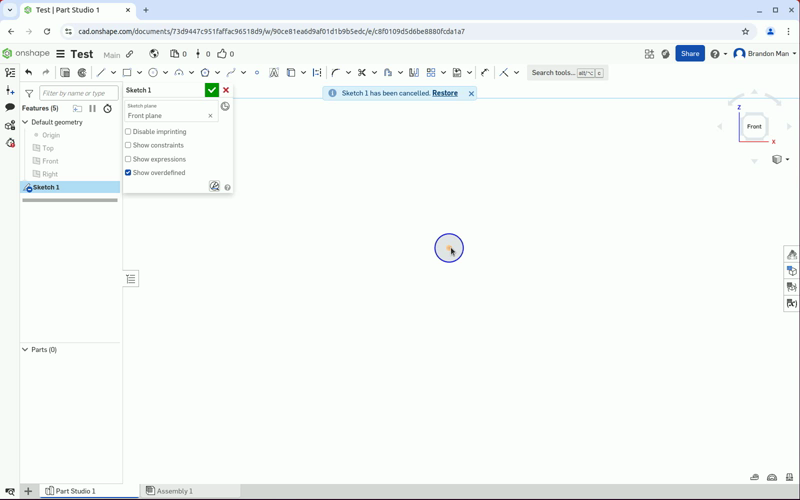
scroll(6)
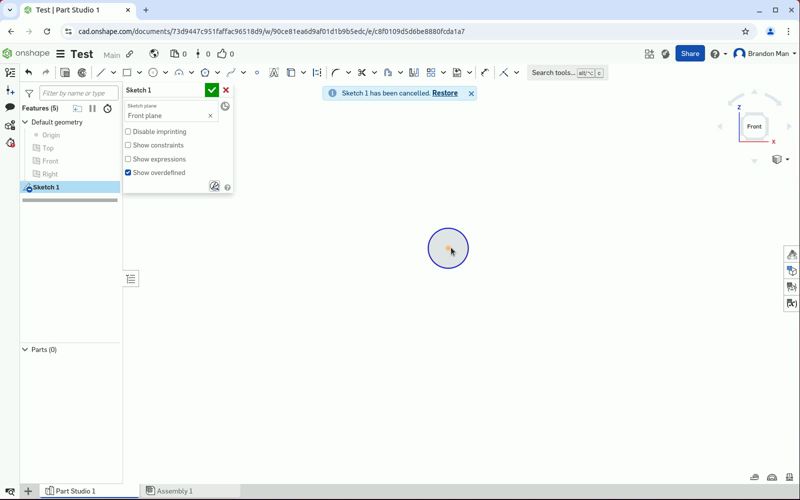
scroll(6)
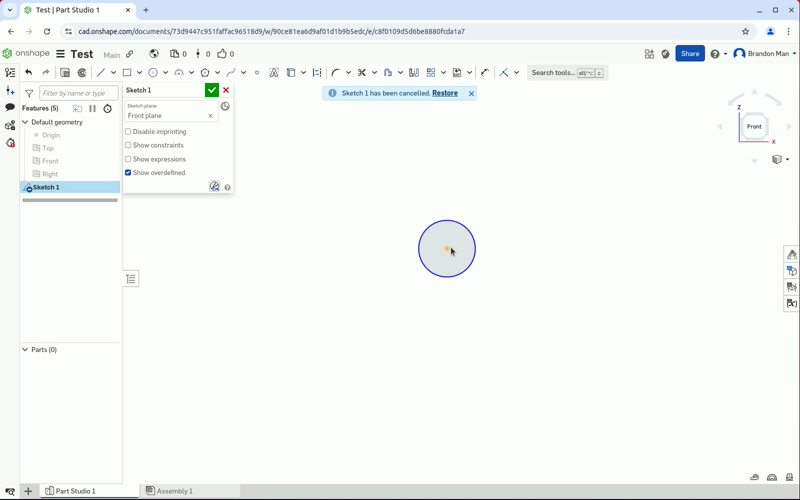
scroll(6)
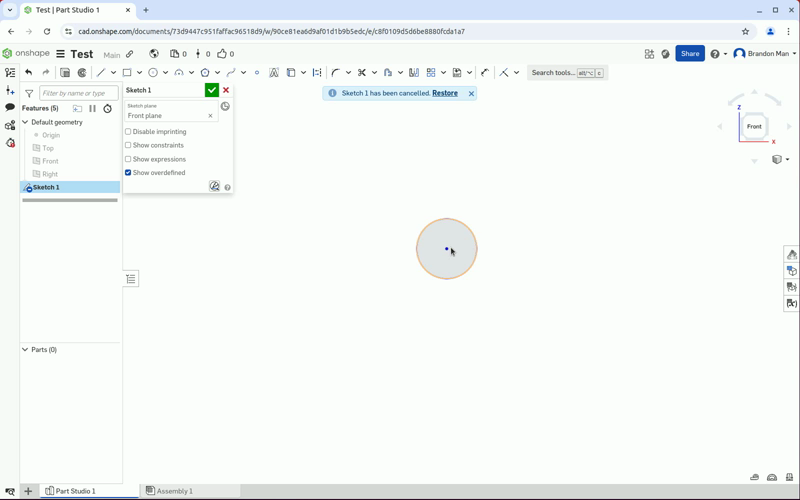
scroll(6)
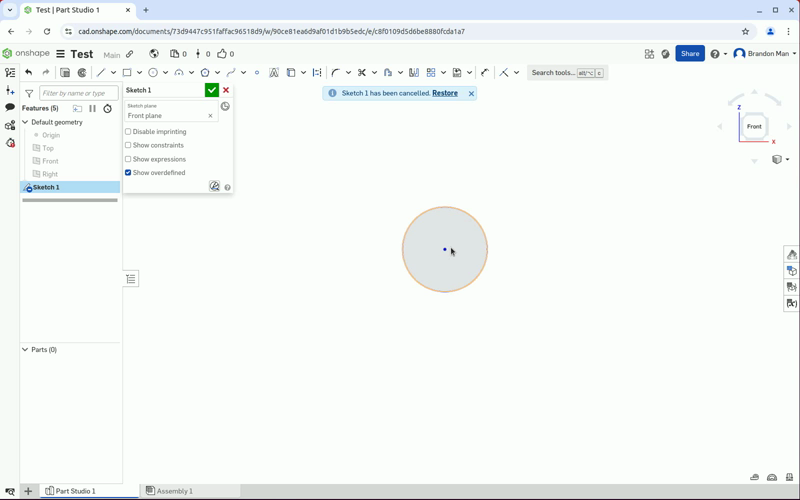
scroll(6)
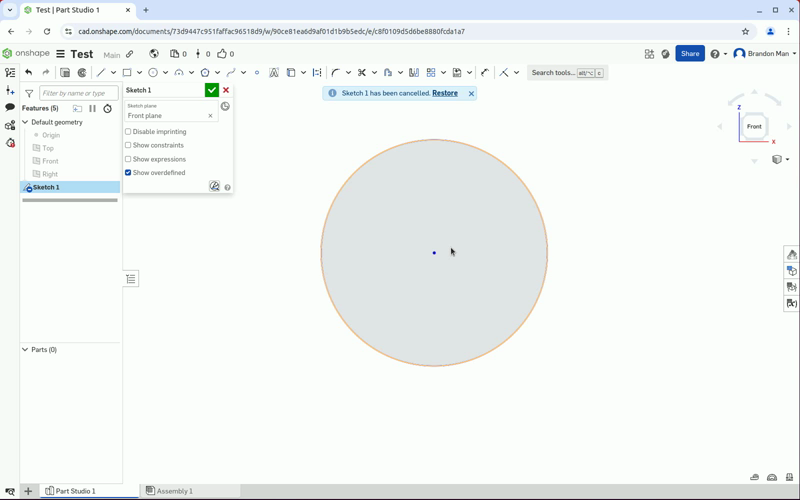
click(451, 247)
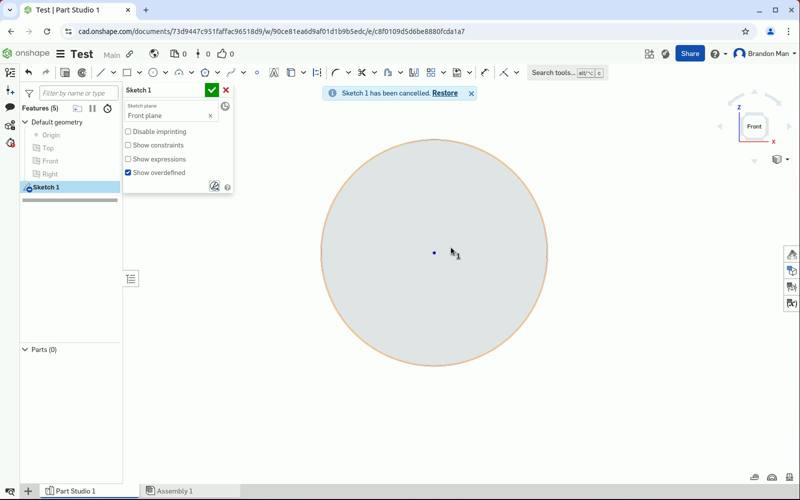
scroll(-6)
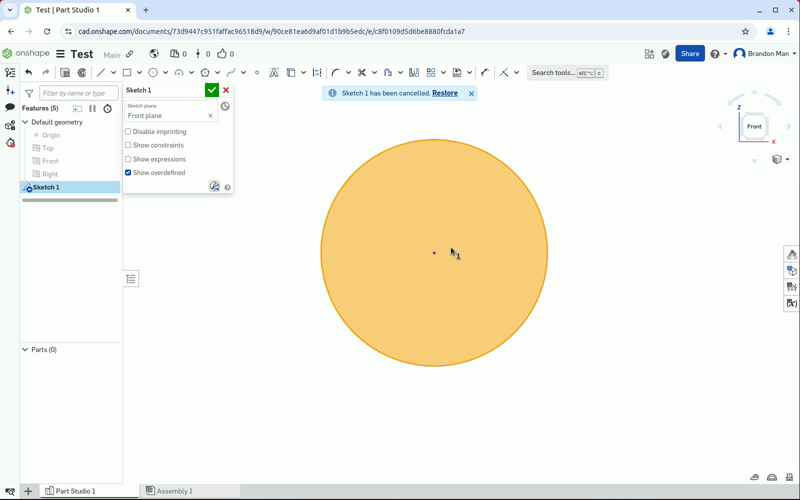
scroll(-6)
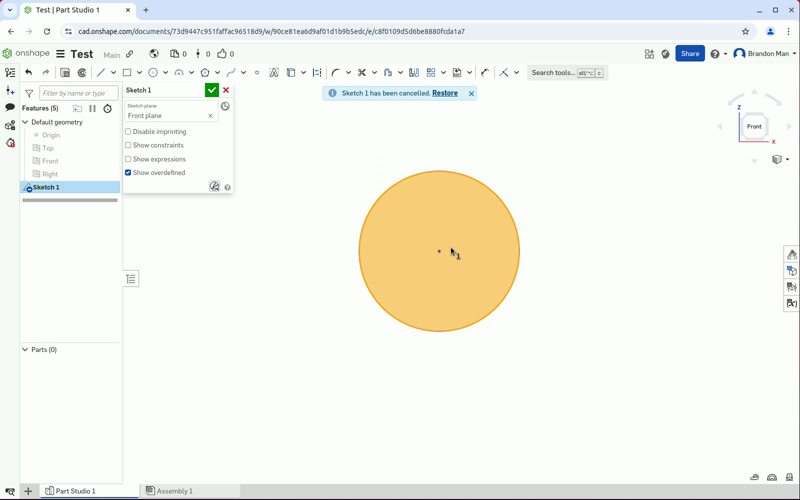
scroll(-6)
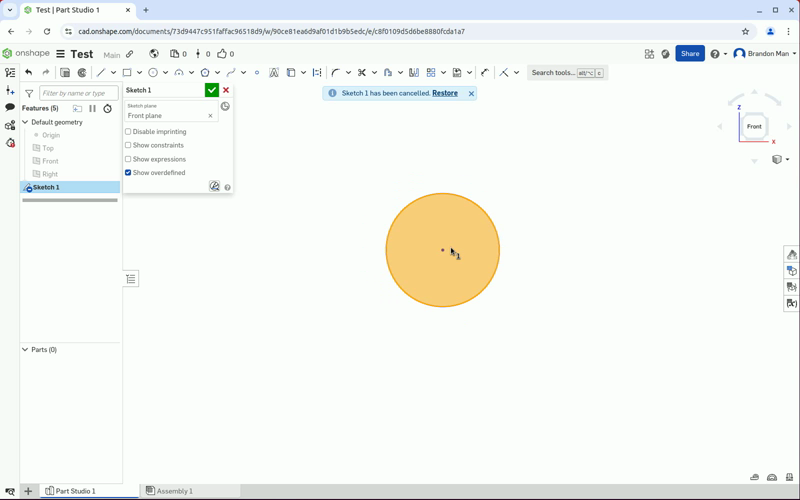
scroll(-6)
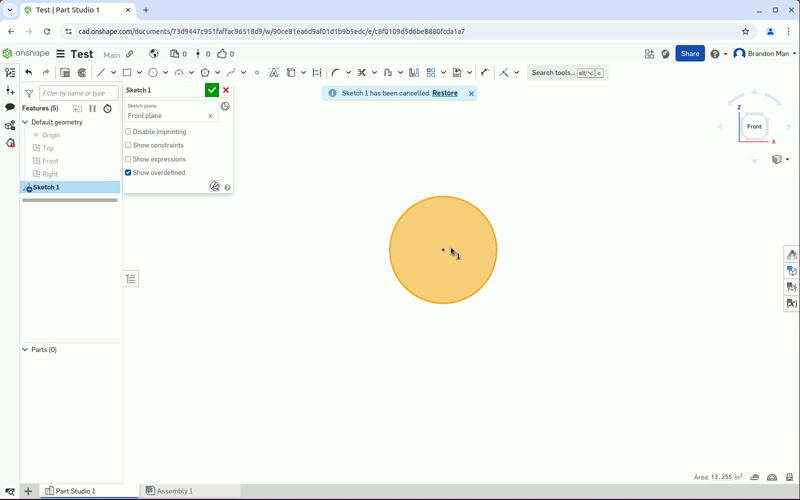
scroll(-6)
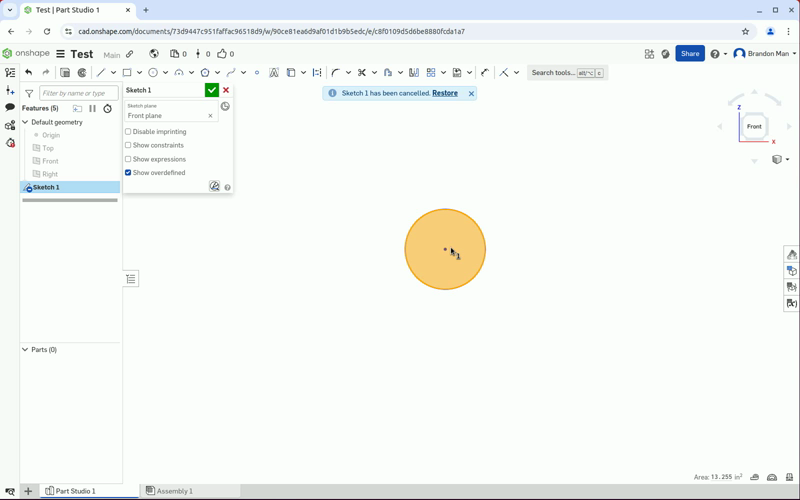
scroll(-6)
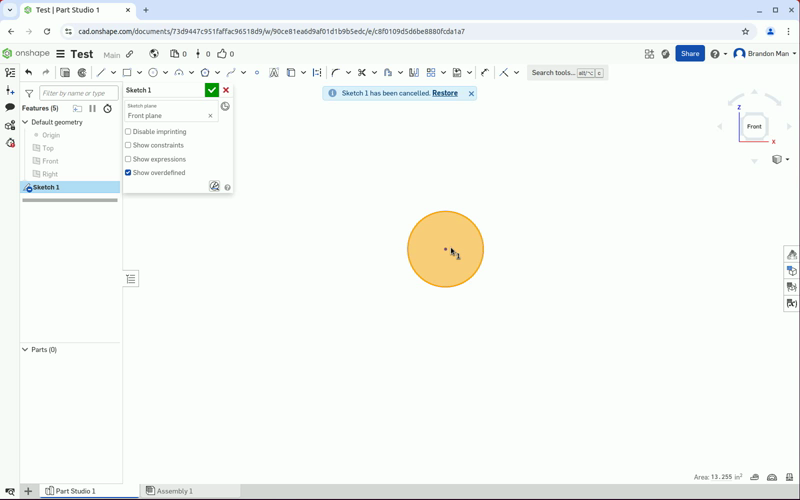
scroll(-6)
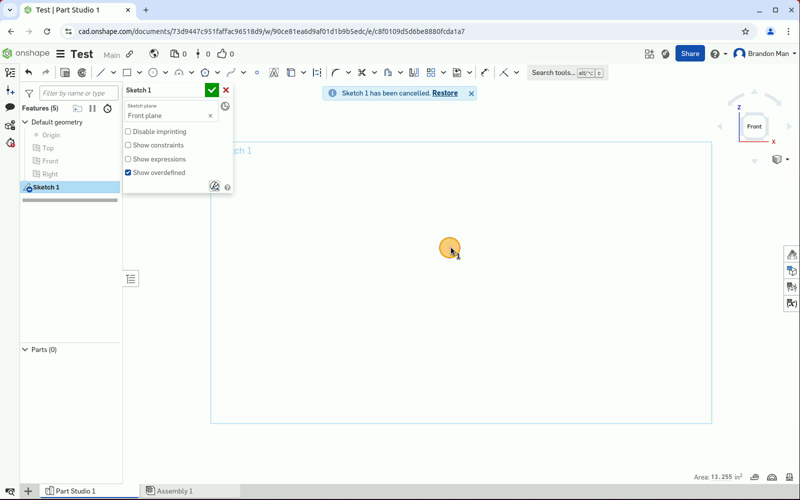
mouse_move(73, 352)
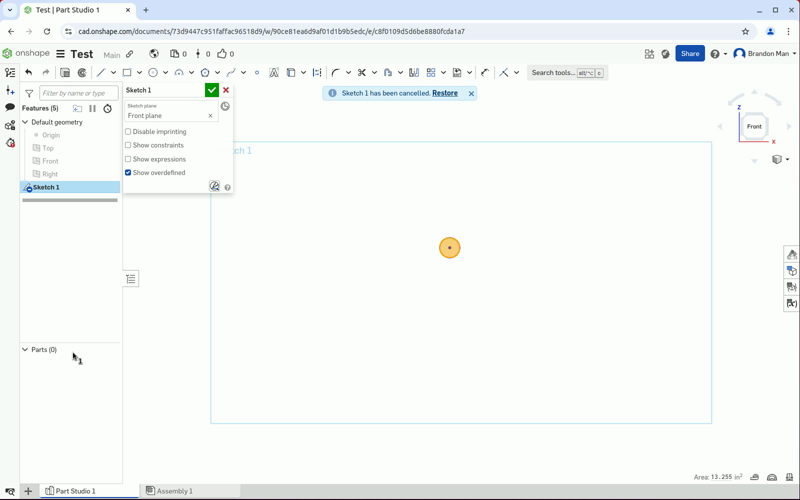
key(shift+y)
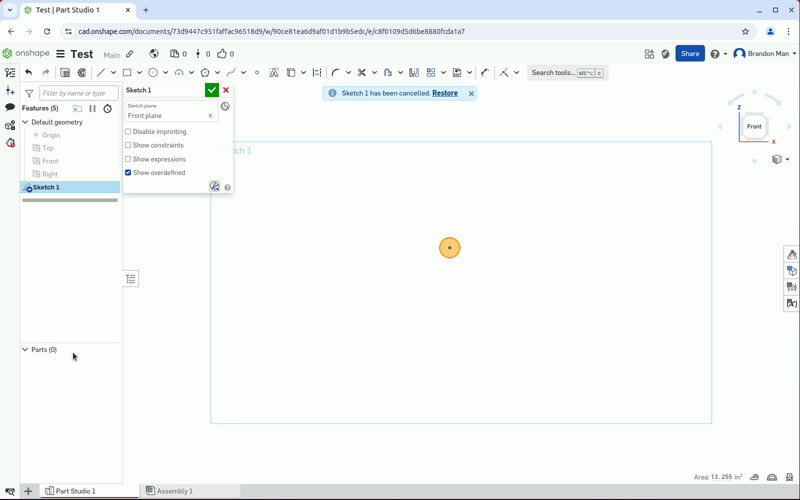
key(shift+e)
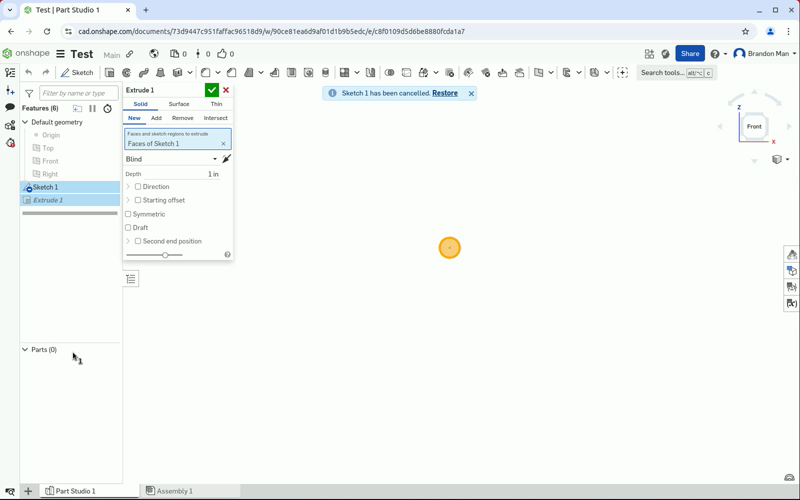
mouse_move(143, 106)
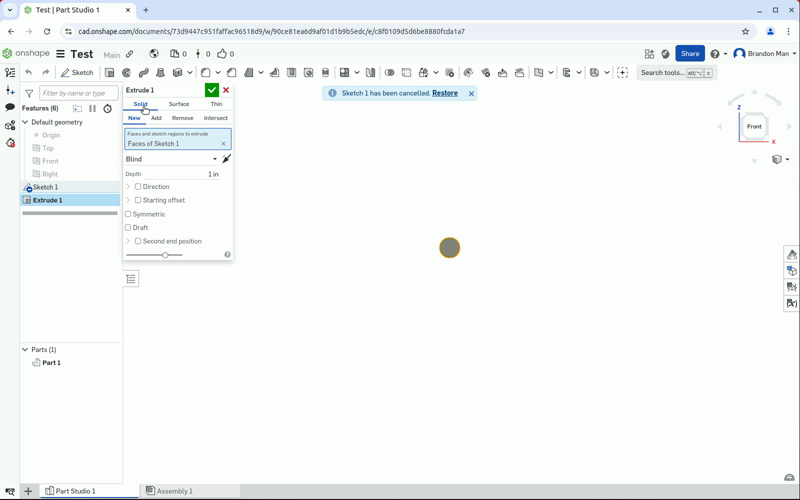
click(143, 106)
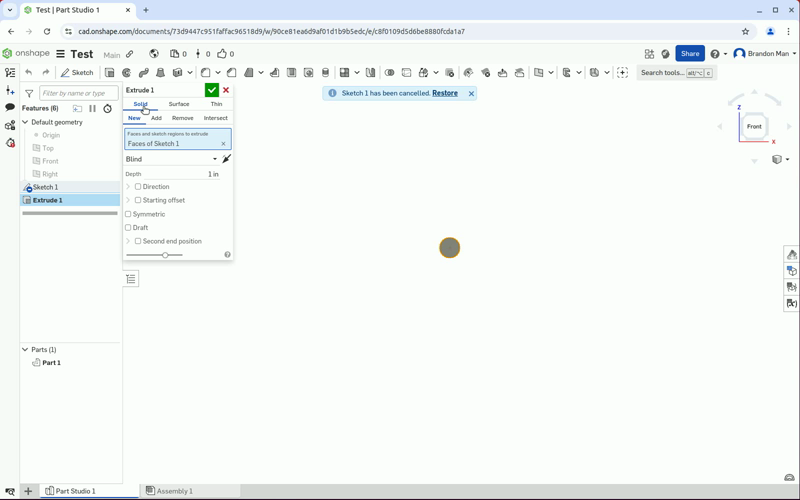
mouse_move(137, 120)
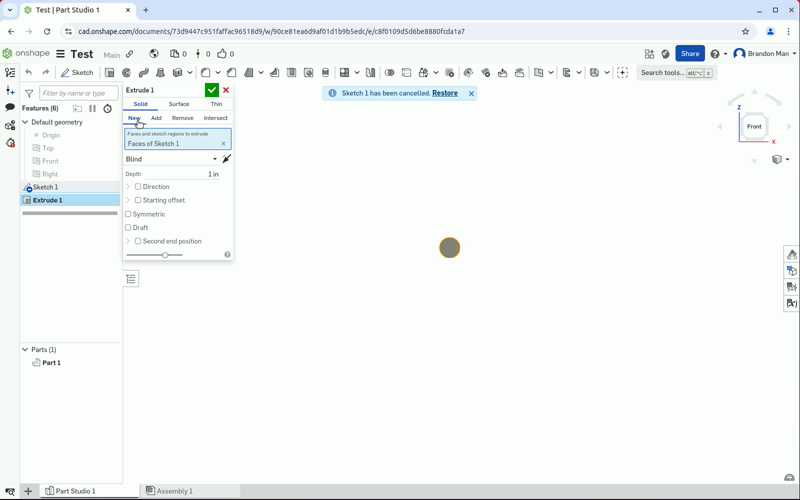
click(137, 120)
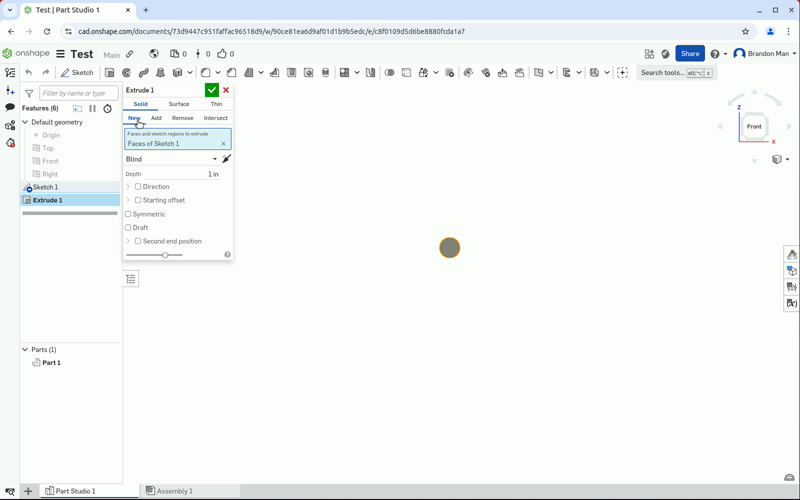
key(tab, 4)
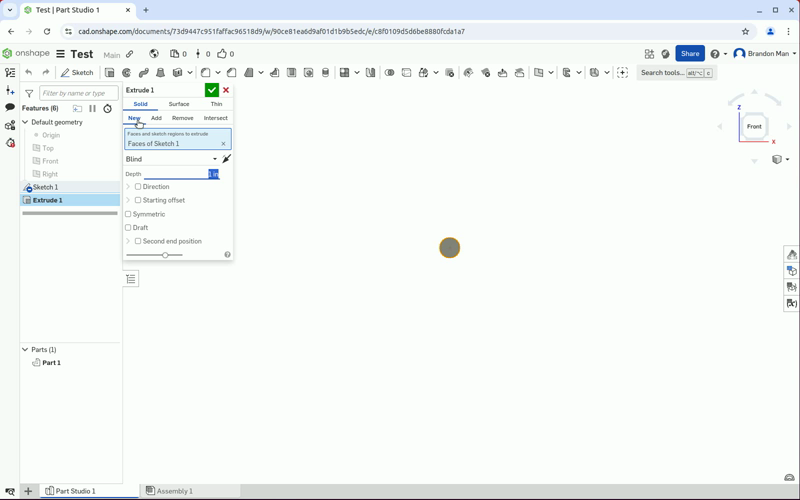
text(7.703)
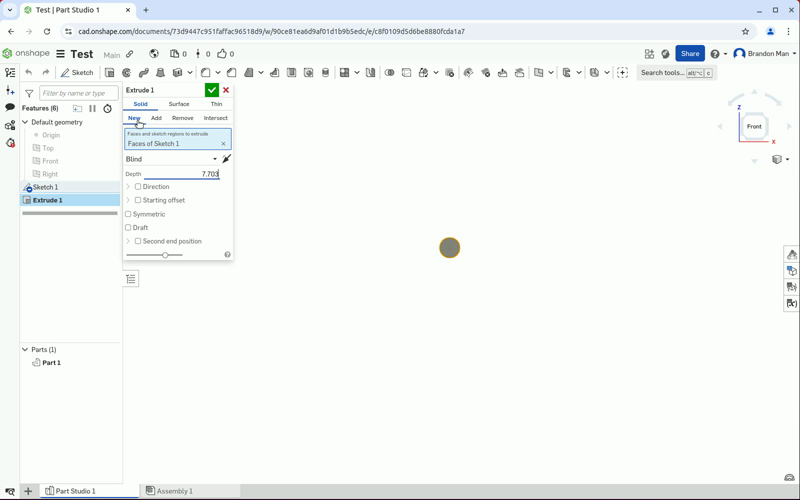
key(enter)
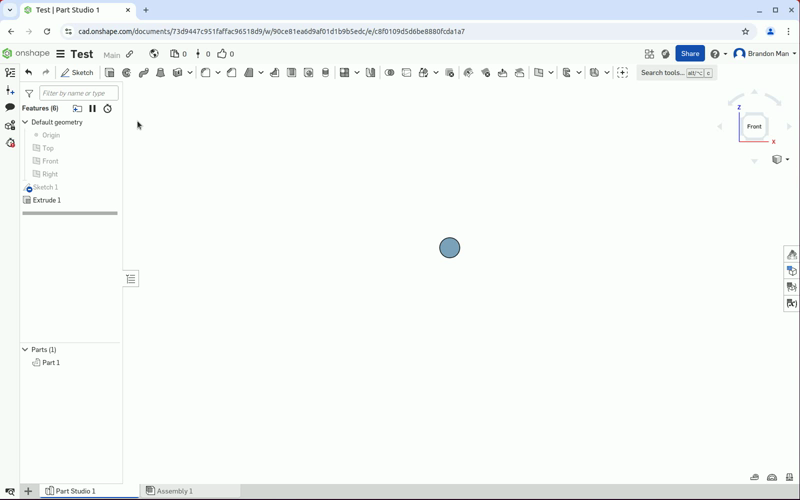
key(shift+h)
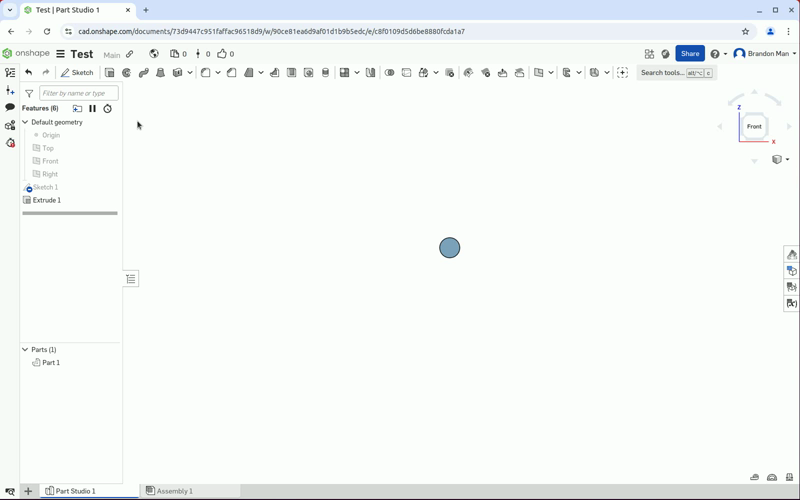
key(shift+h)
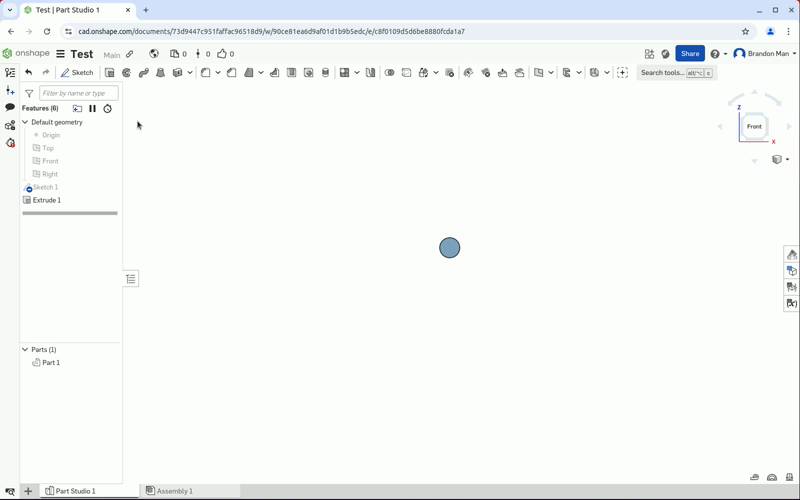
mouse_move(73, 189)
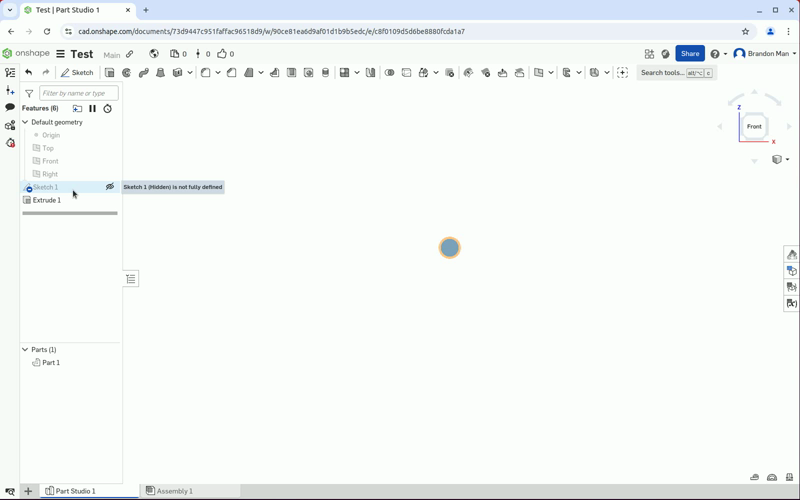
click(73, 189)
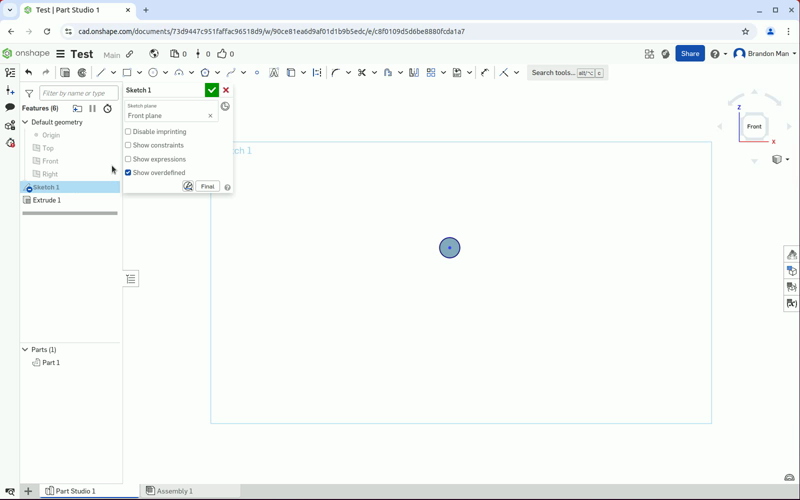
mouse_move(229, 92)
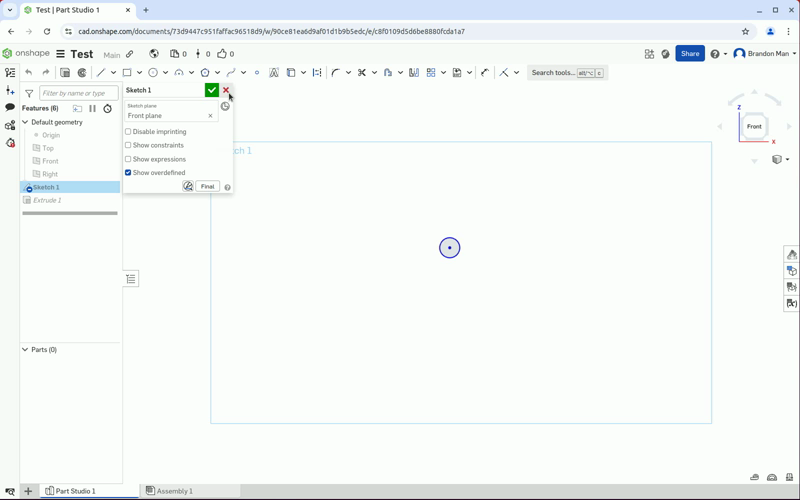
click(229, 92)
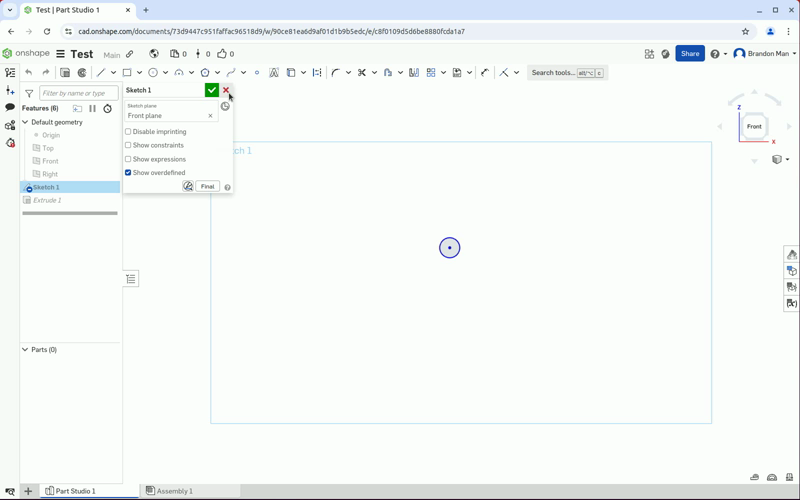
key(shift+s)
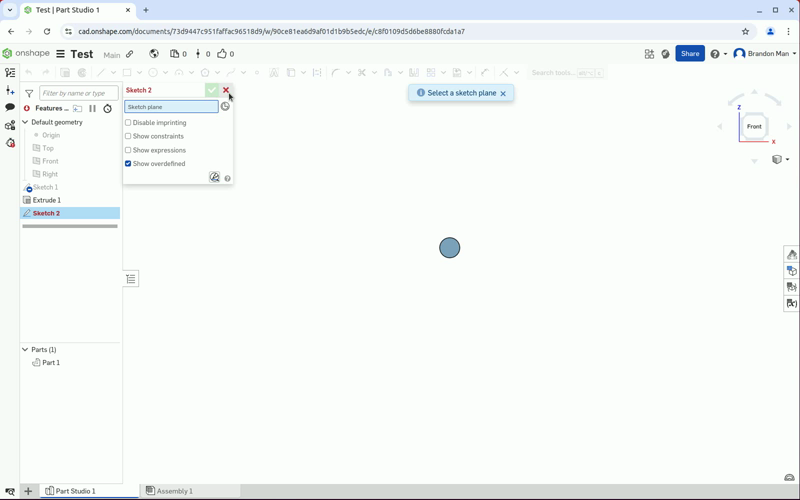
mouse_move(73, 163)
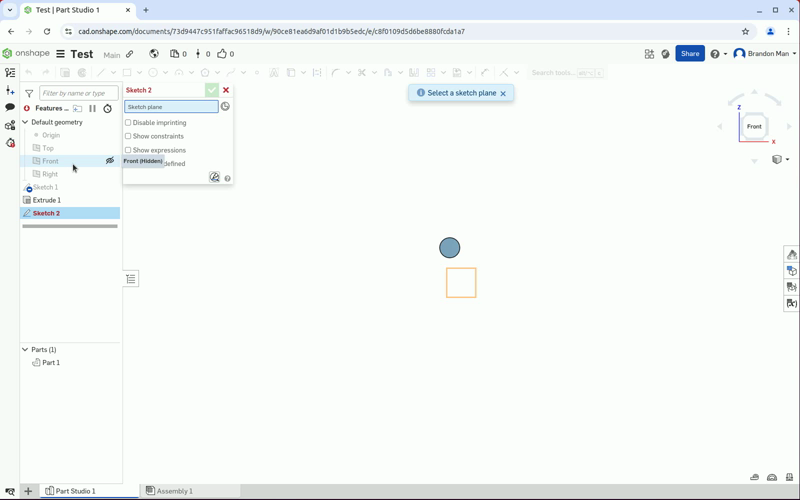
click(73, 163)
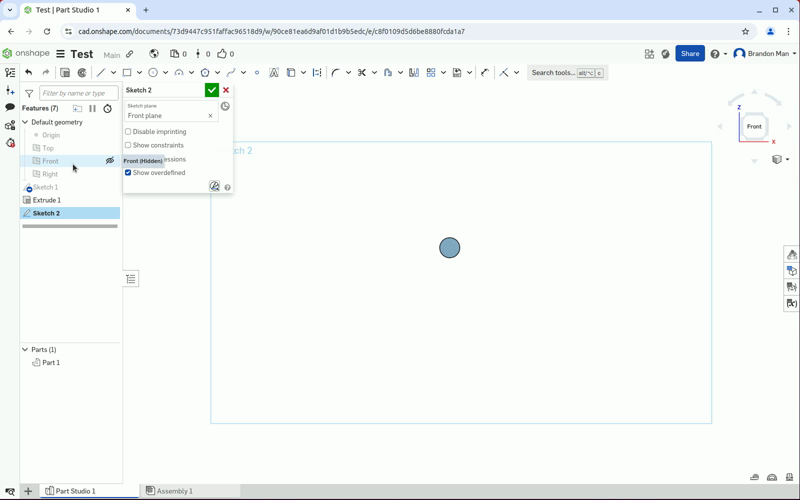
mouse_move(73, 352)
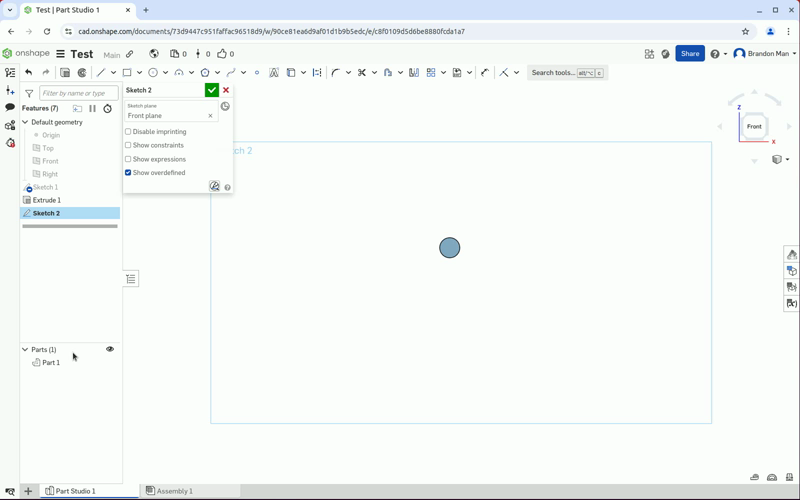
key(y)
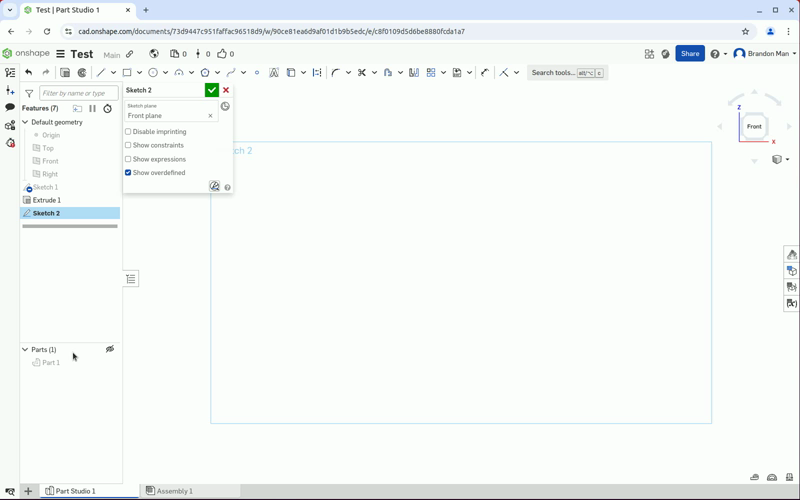
key(c)
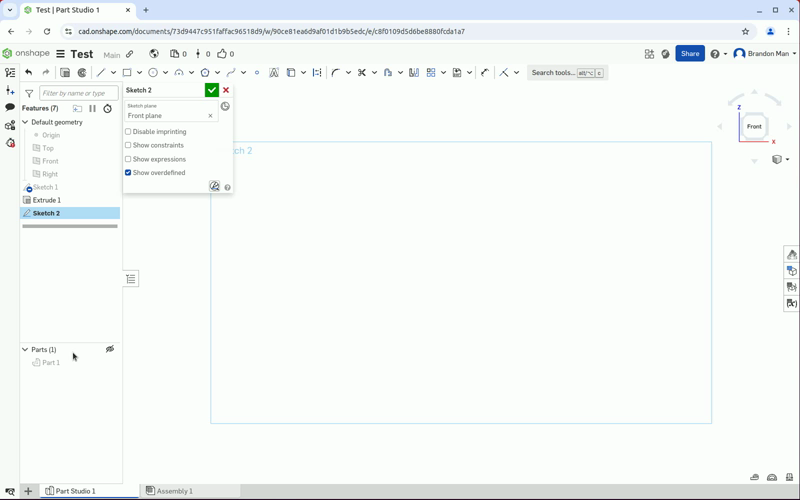
key_down(shift)
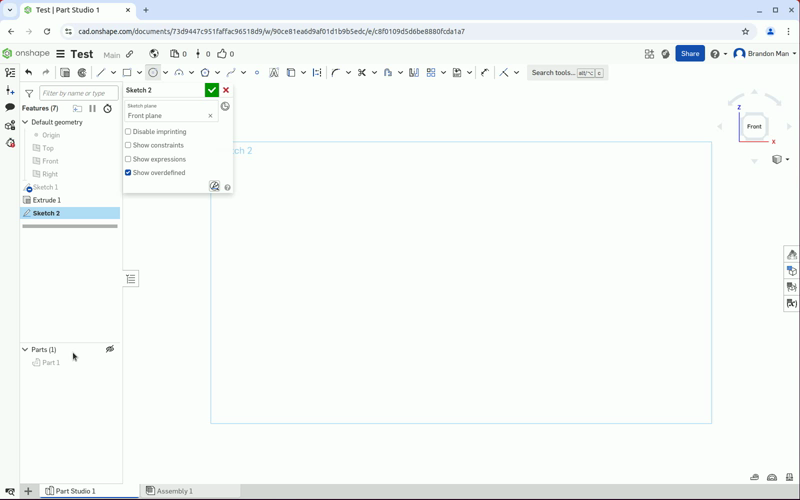
mouse_move(449, 318)
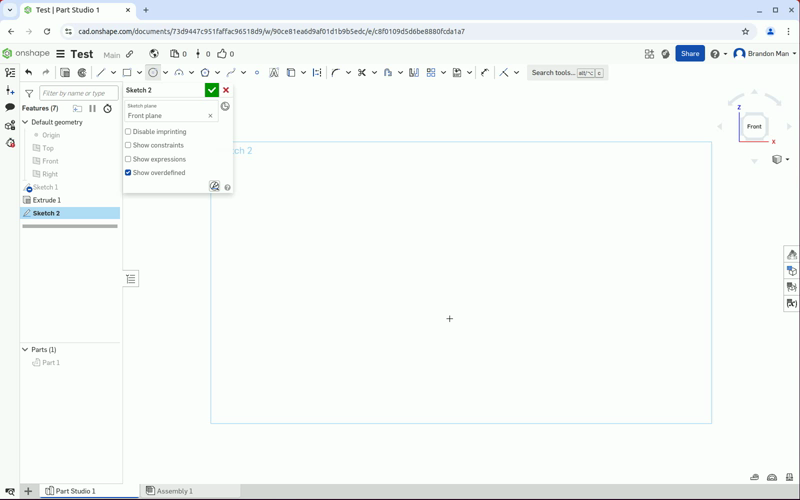
click(449, 318)
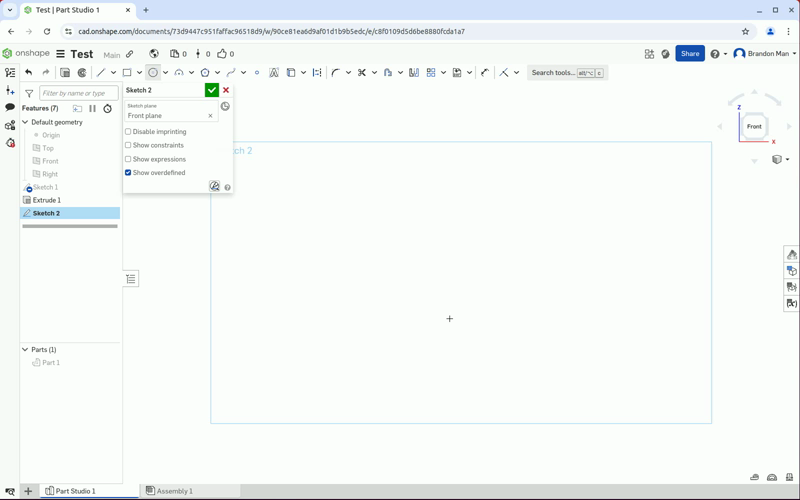
key_up(shift)
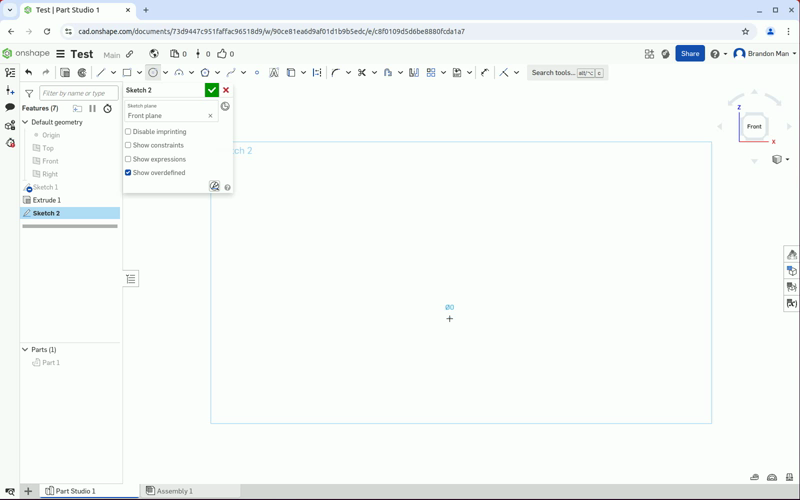
mouse_move(459, 318)
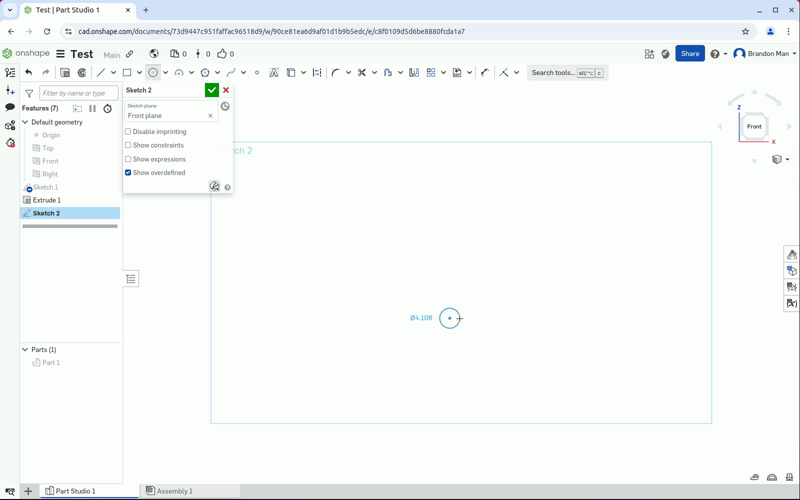
click(459, 318)
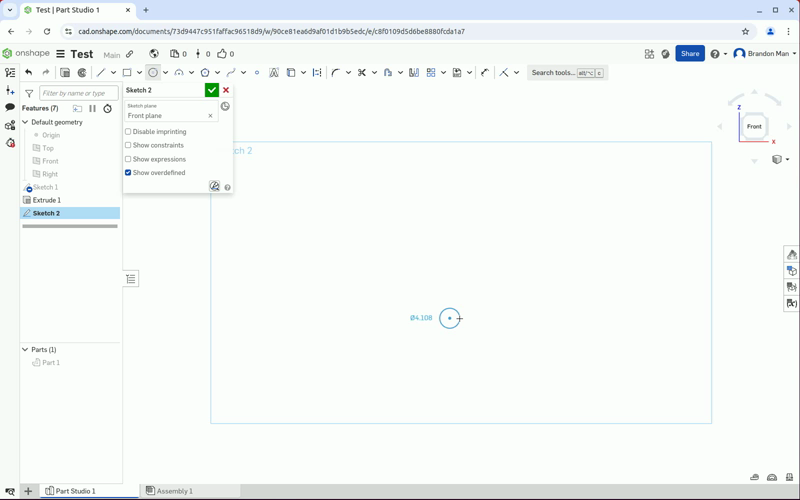
key(esc)
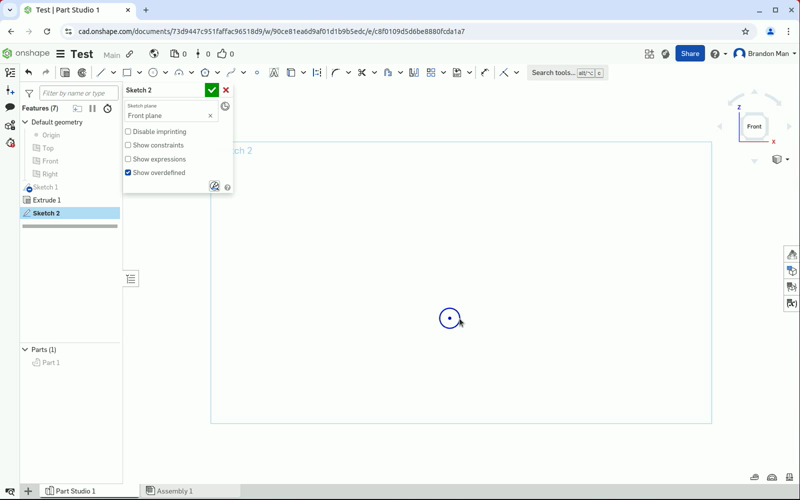
mouse_move(449, 313)
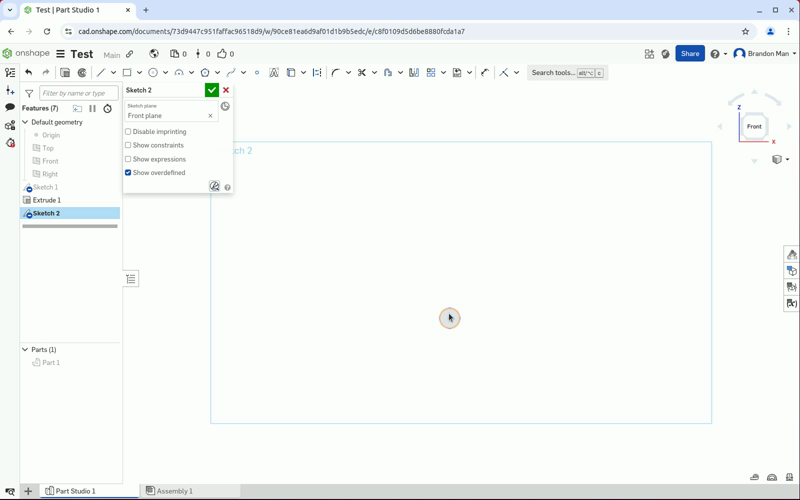
scroll(6)
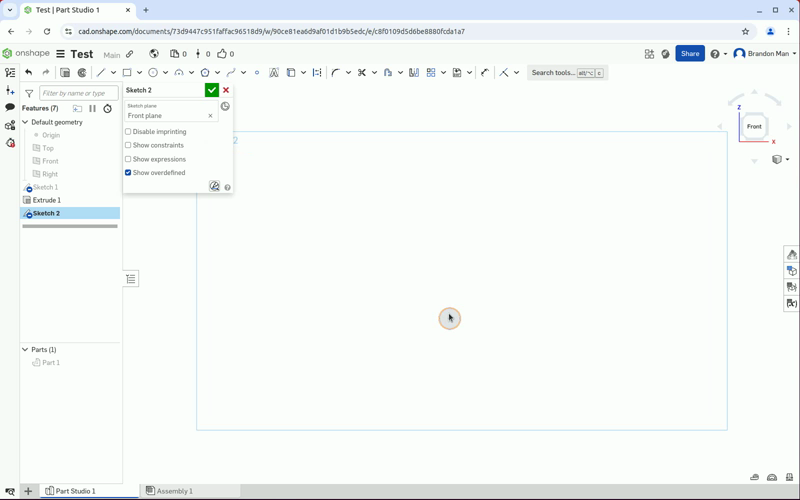
scroll(6)
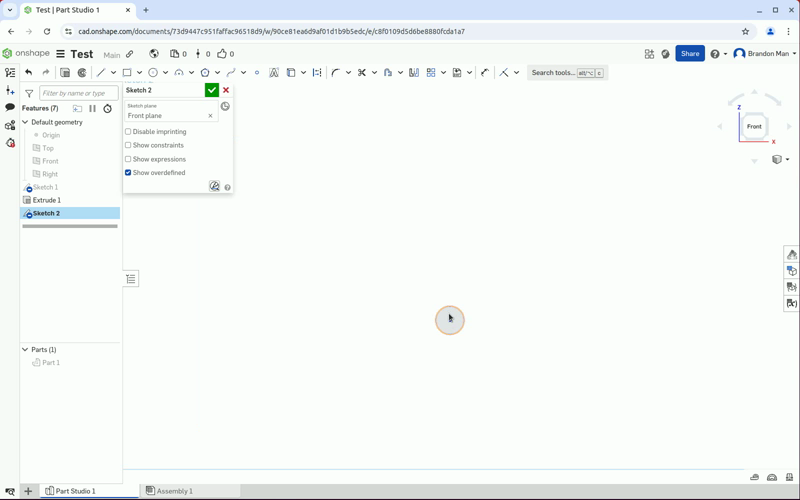
scroll(6)
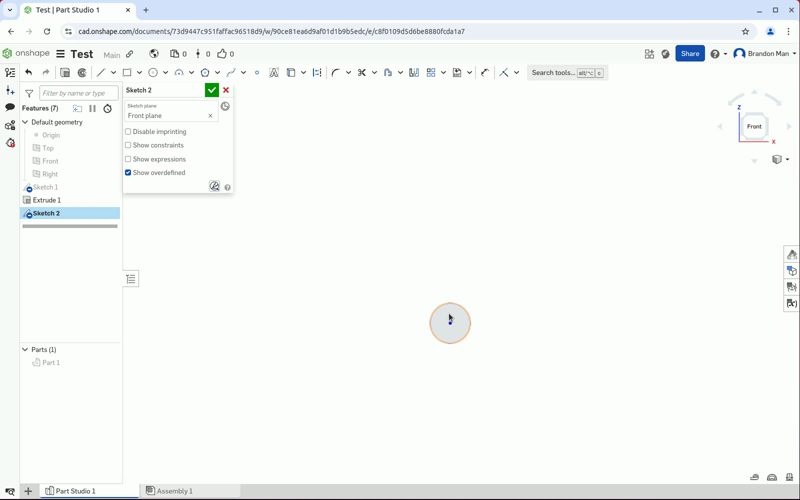
scroll(6)
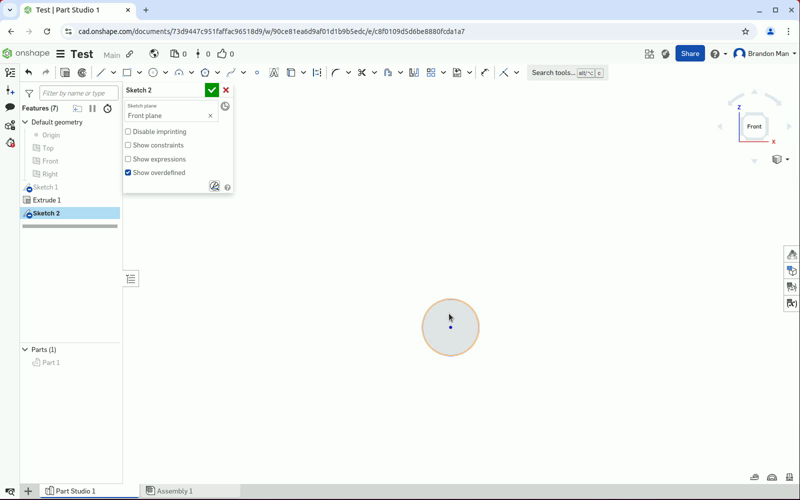
scroll(6)
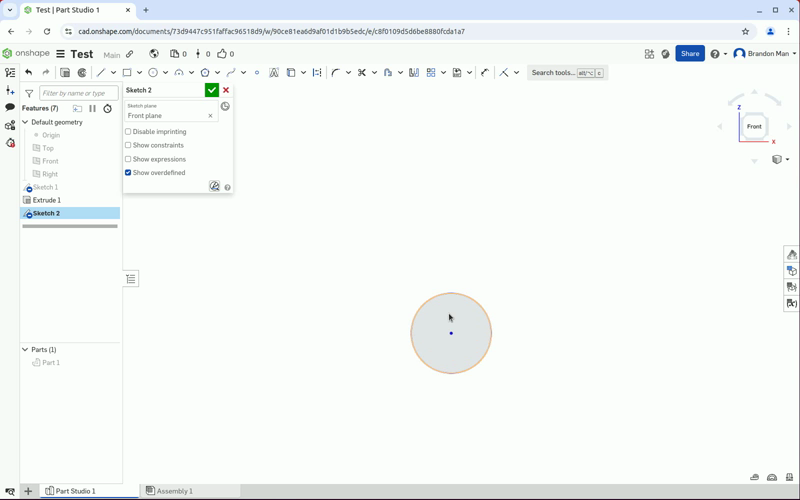
scroll(6)
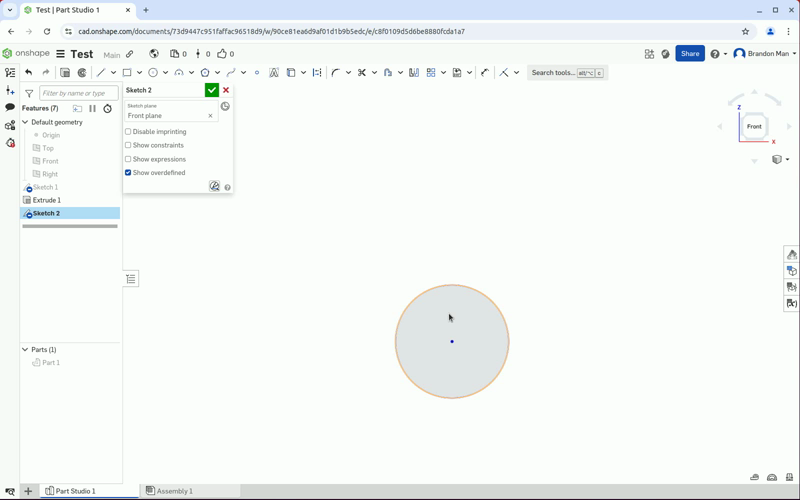
scroll(6)
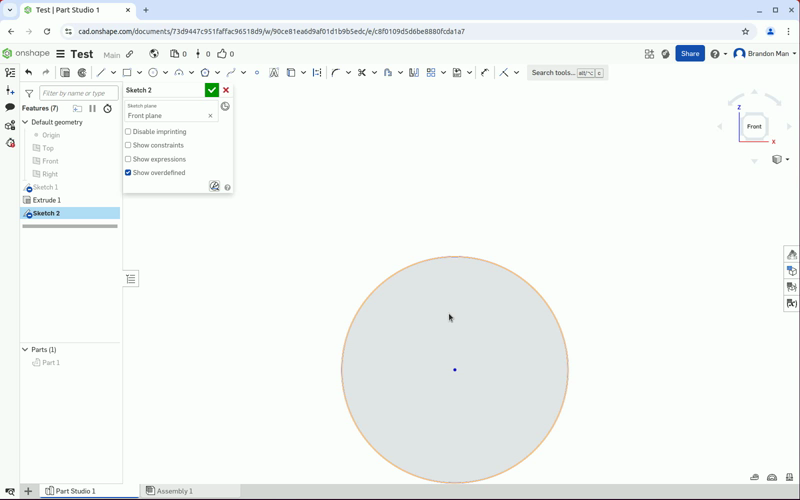
click(449, 313)
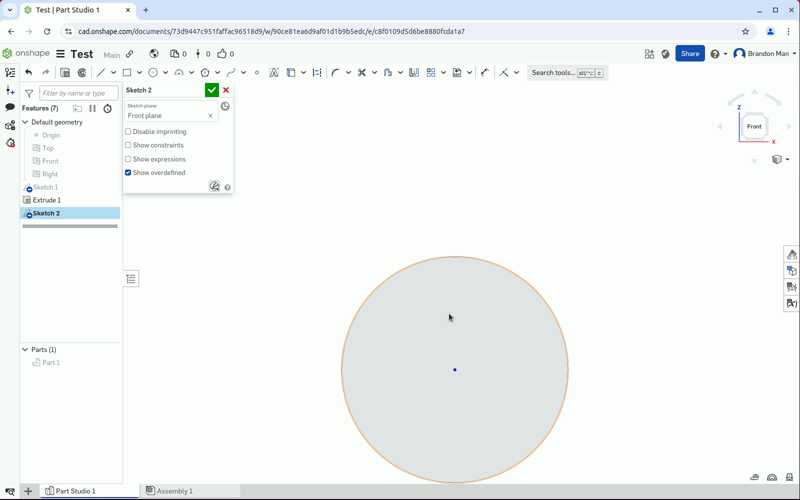
scroll(-6)
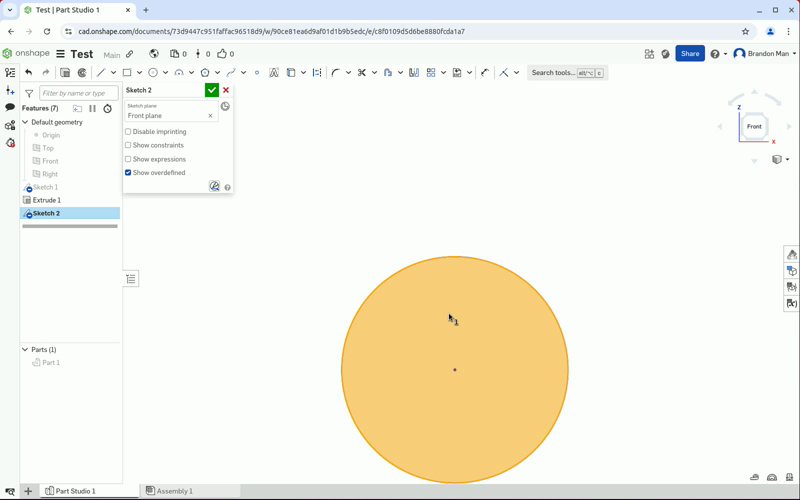
scroll(-6)
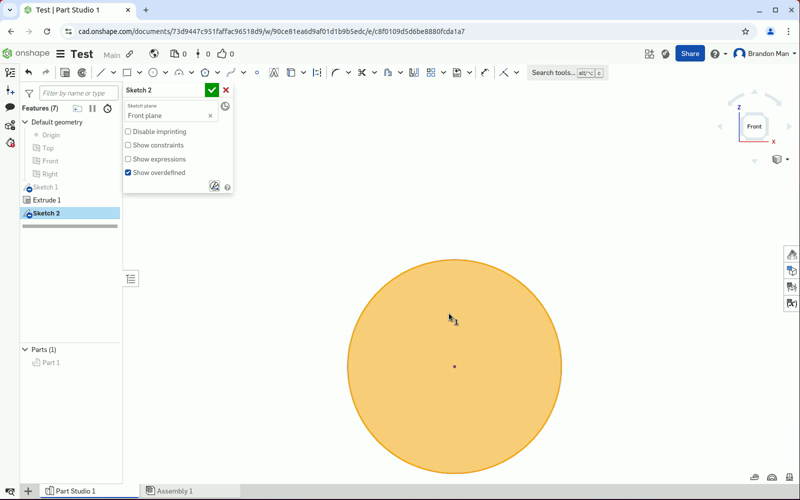
scroll(-6)
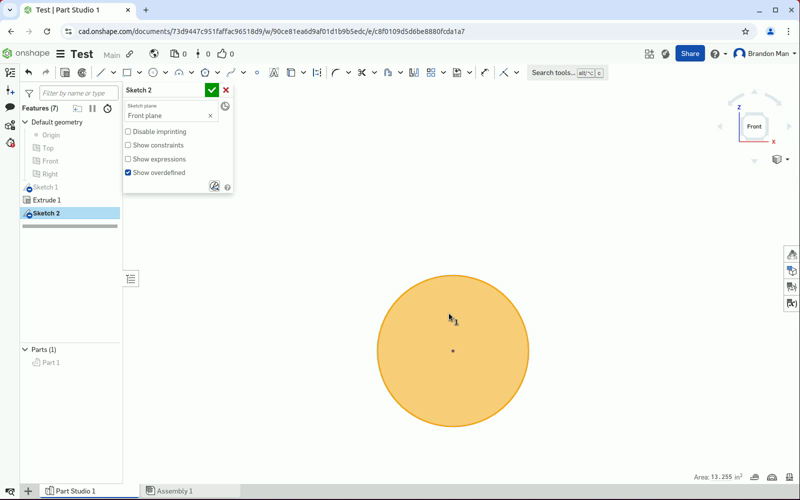
scroll(-6)
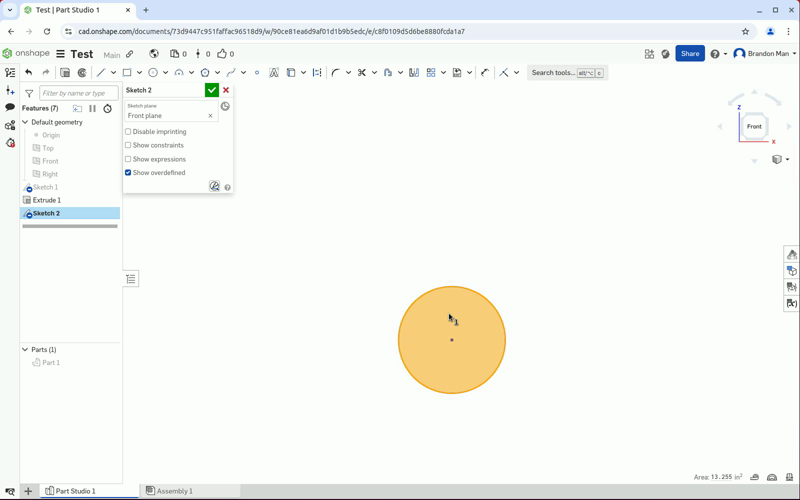
scroll(-6)
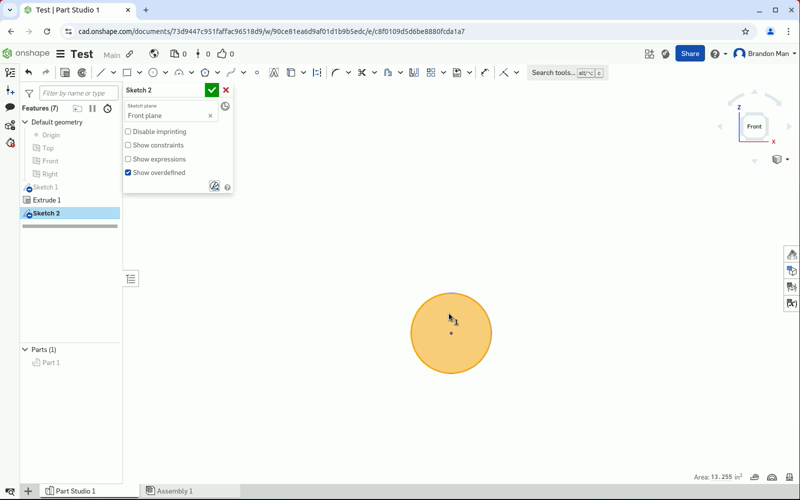
scroll(-6)
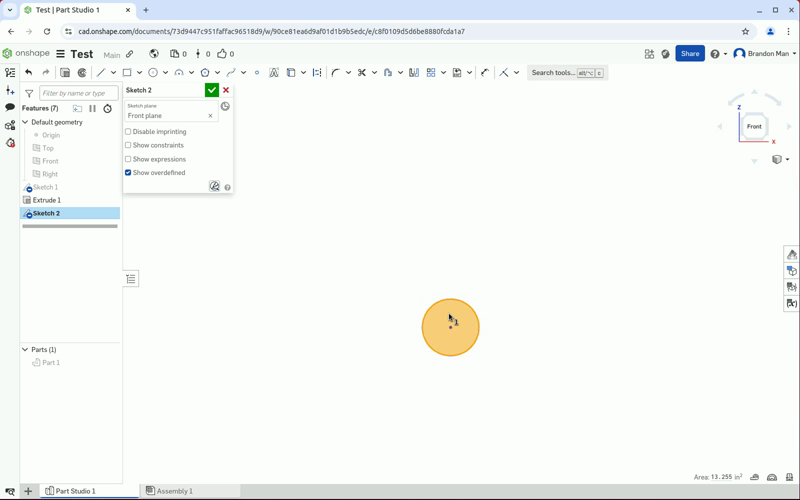
scroll(-6)
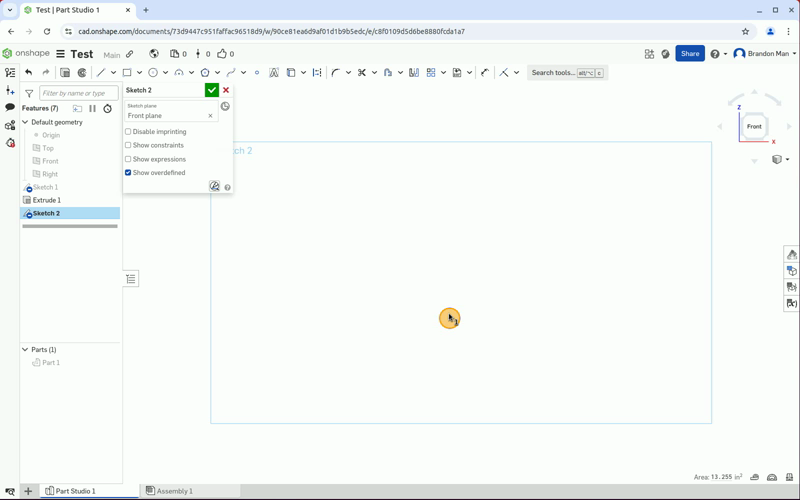
mouse_move(73, 352)
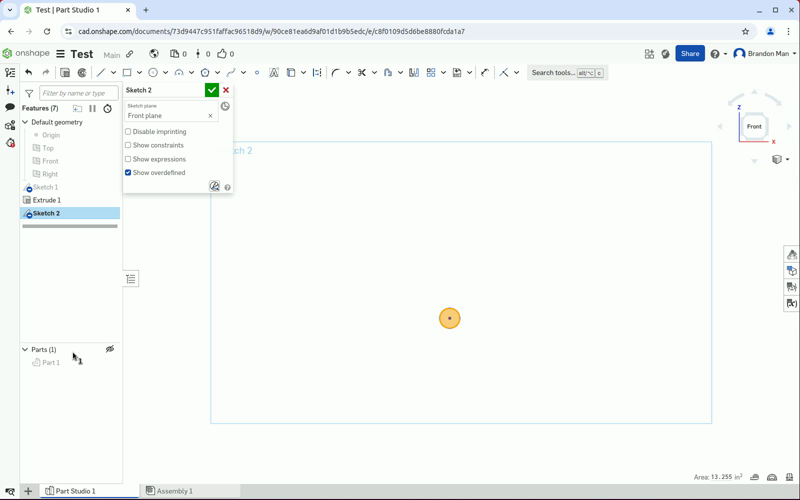
key(shift+y)
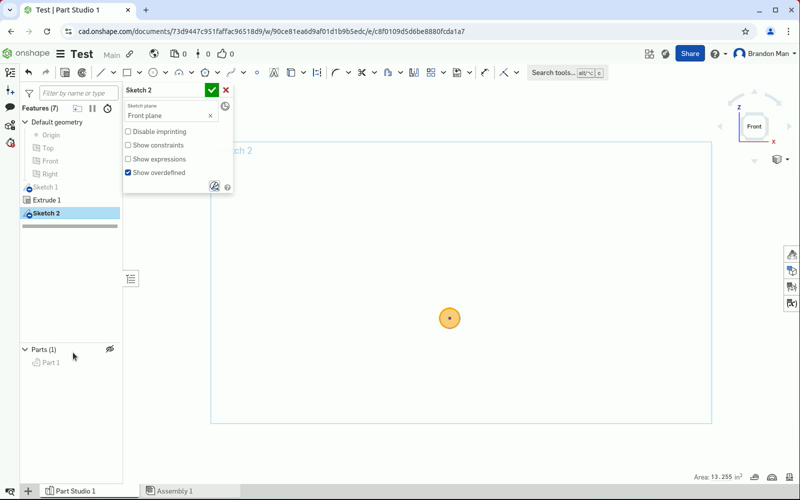
key(shift+e)
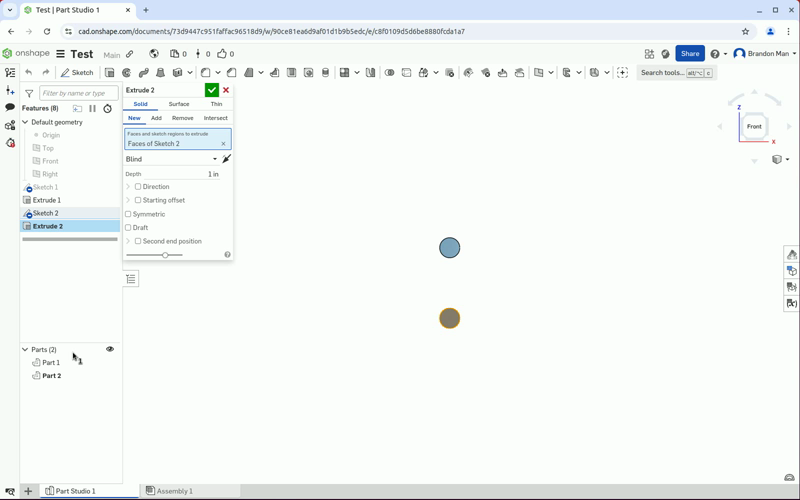
mouse_move(143, 106)
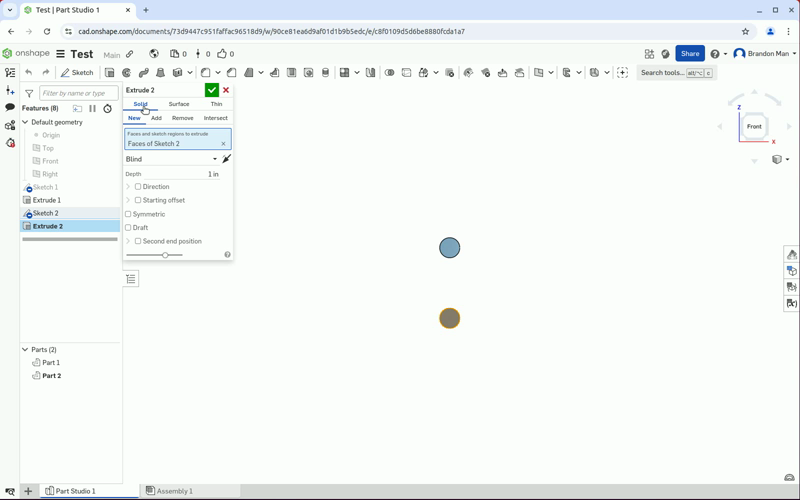
click(143, 106)
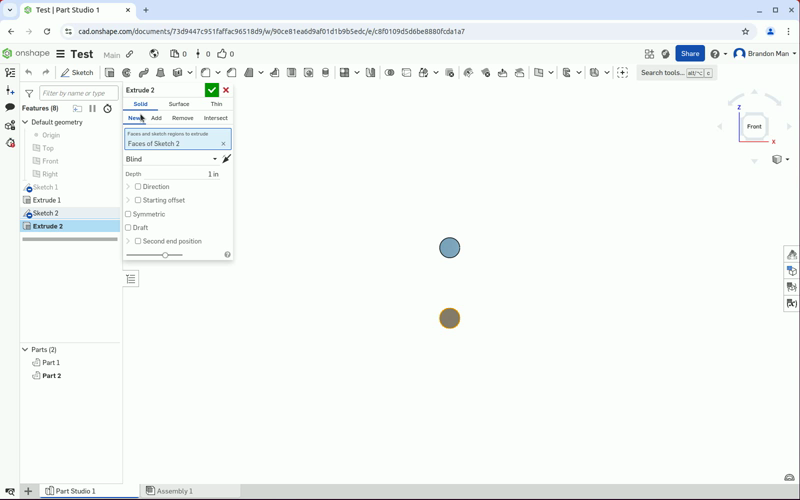
mouse_move(137, 120)
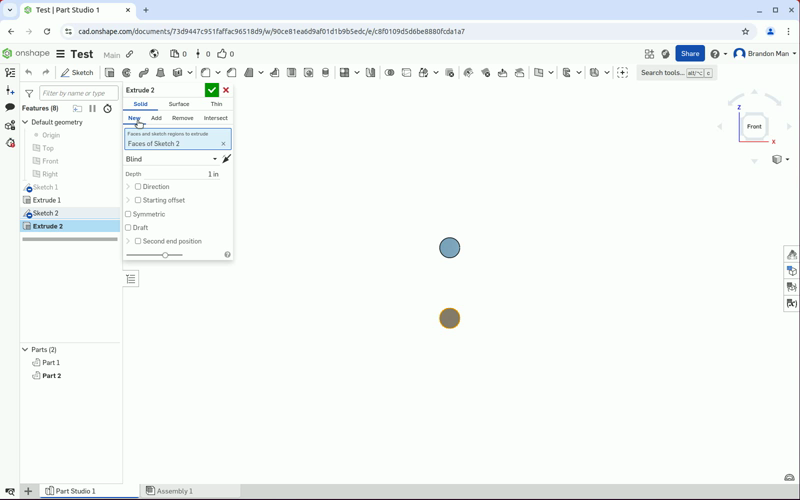
click(137, 120)
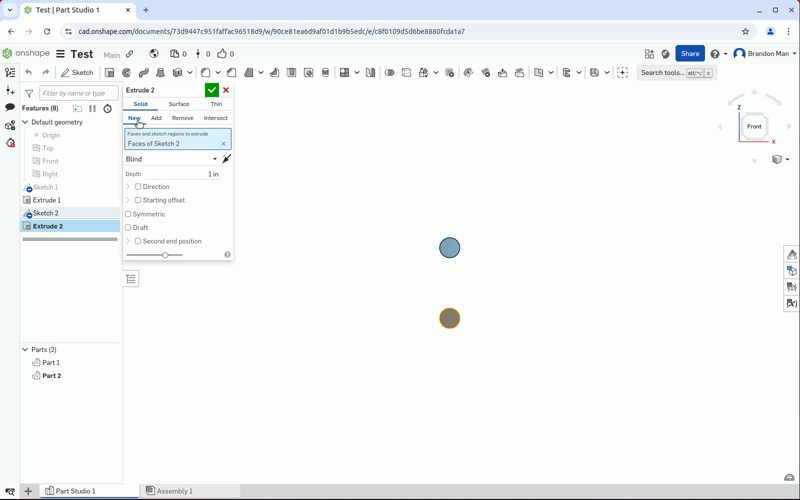
key(tab, 4)
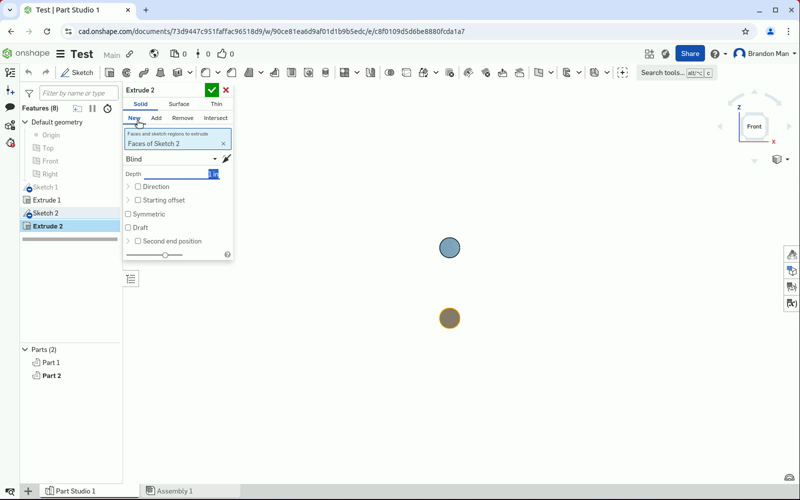
text(7.703)
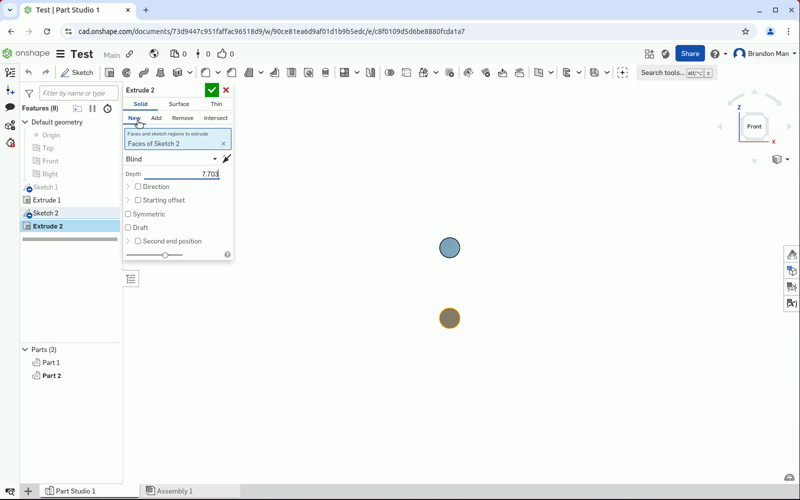
key(enter)
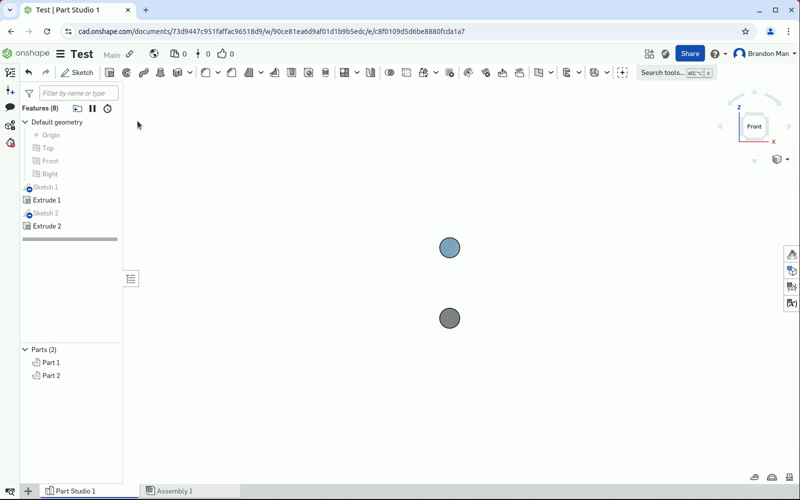
key(shift+h)
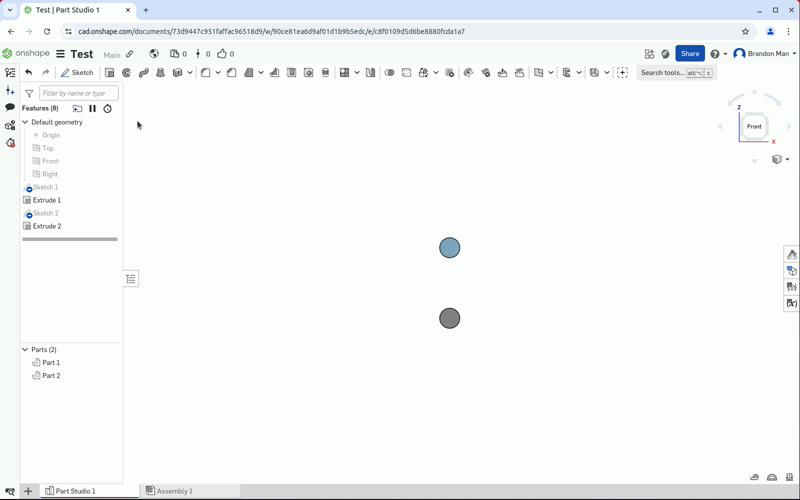
key(shift+h)
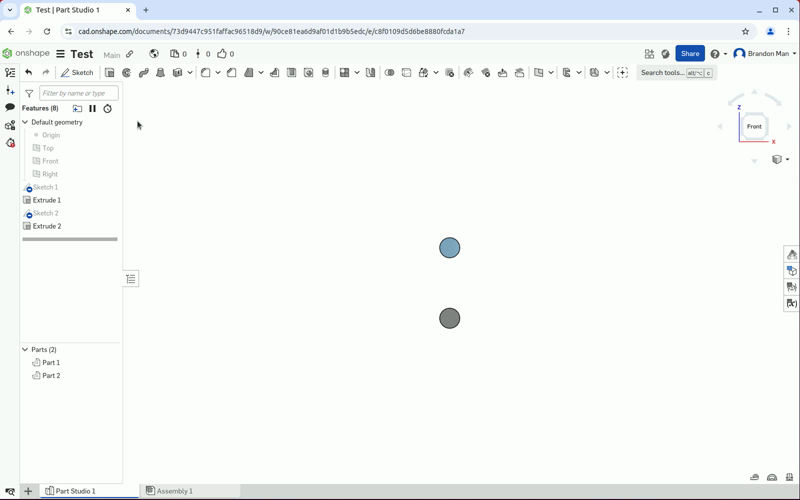
mouse_move(73, 189)
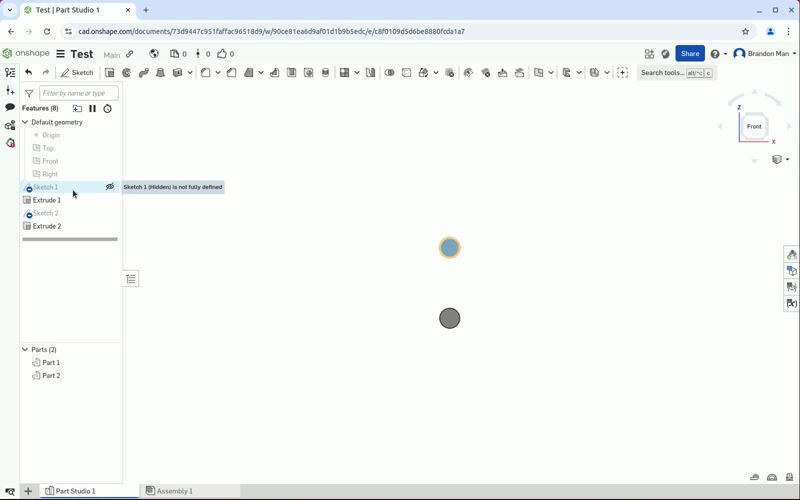
click(73, 189)
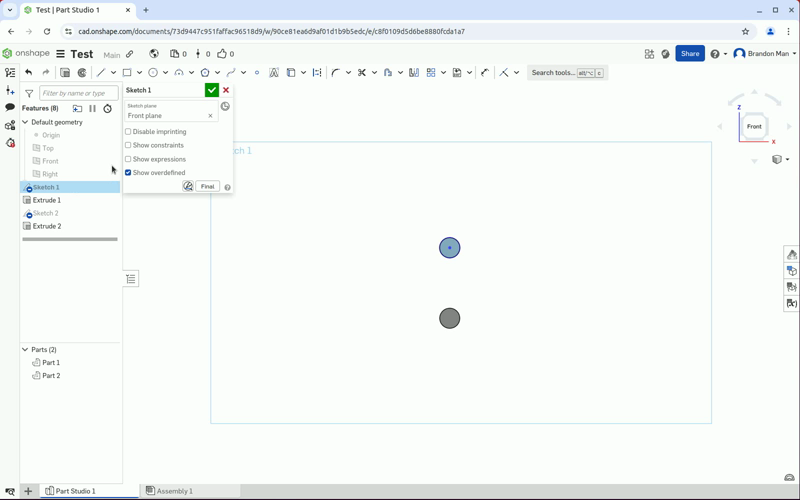
mouse_move(229, 92)
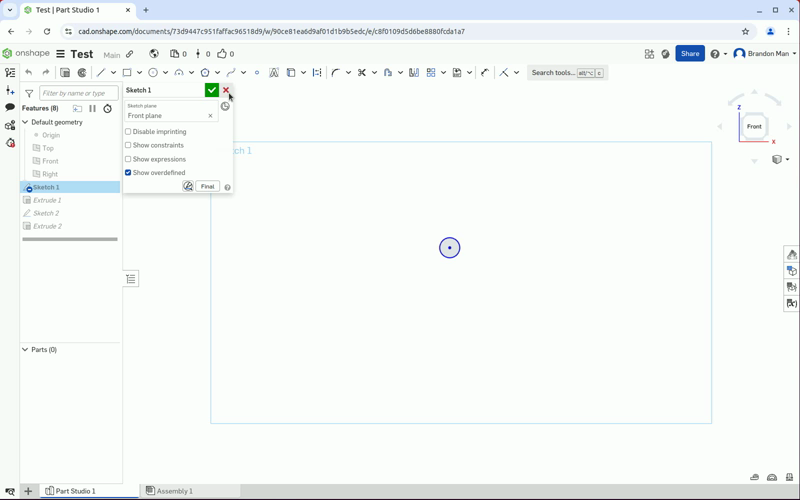
click(229, 92)
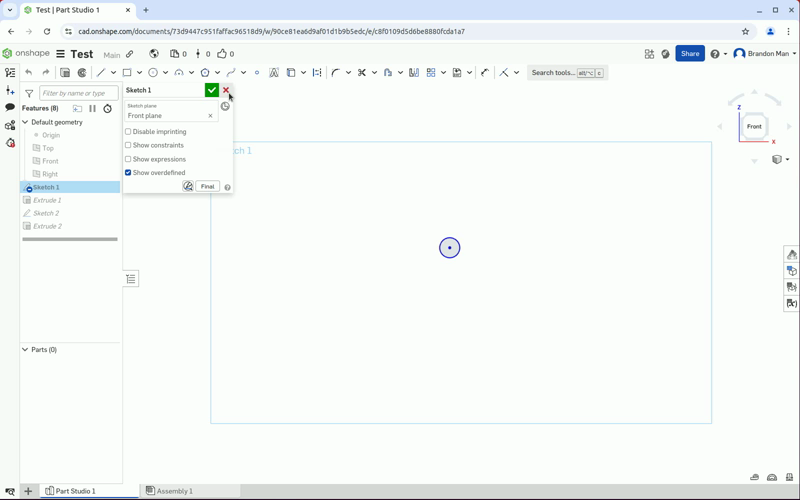
key(shift+s)
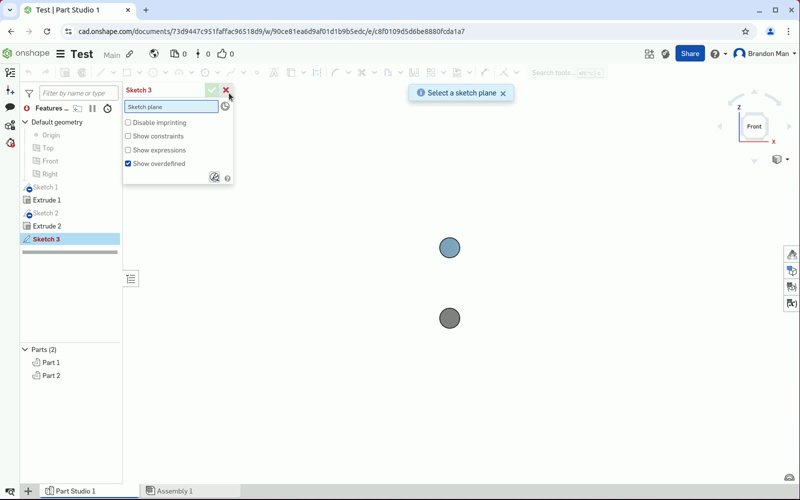
mouse_move(73, 163)
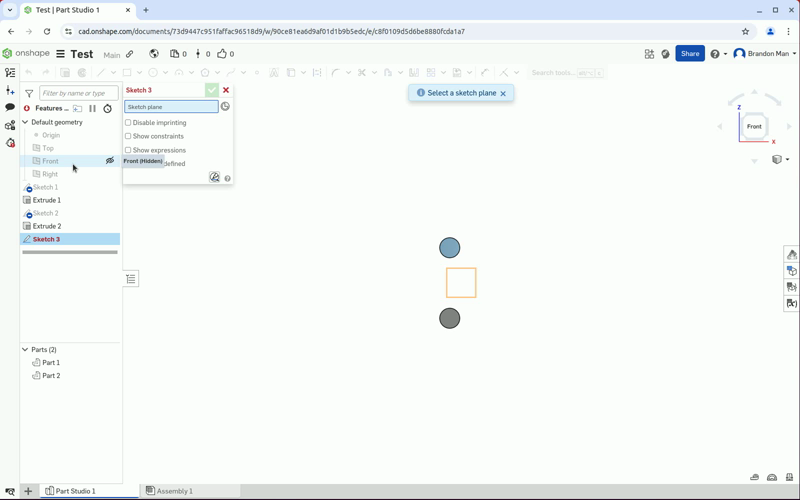
click(73, 163)
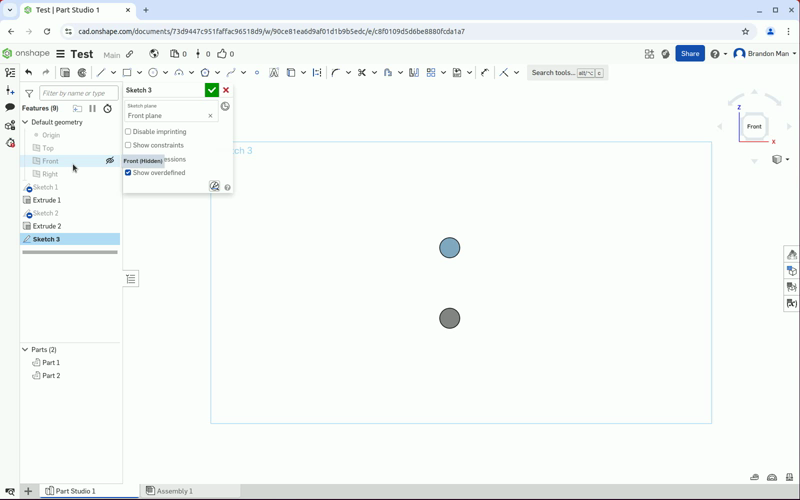
mouse_move(73, 352)
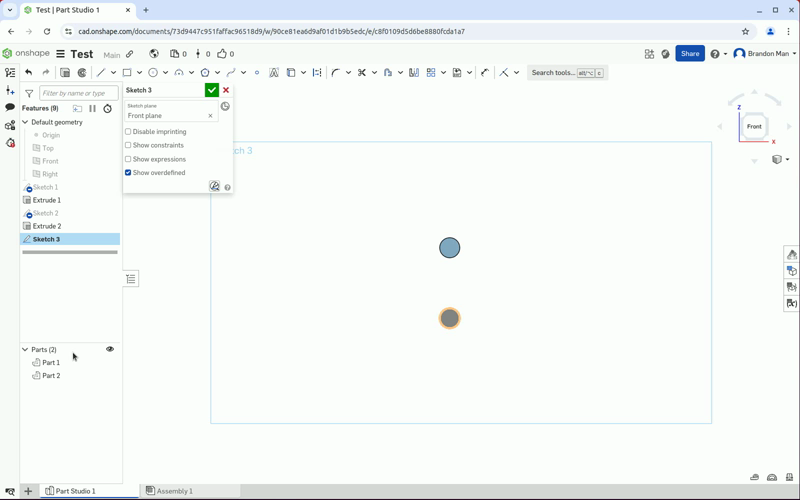
key(y)
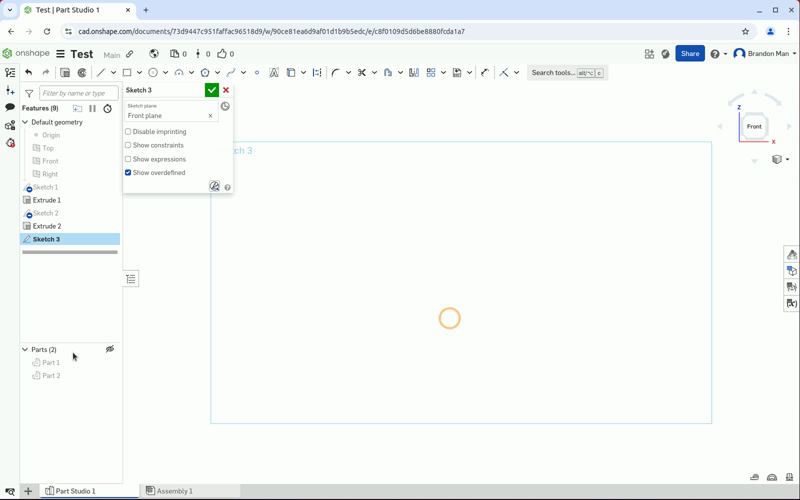
key(c)
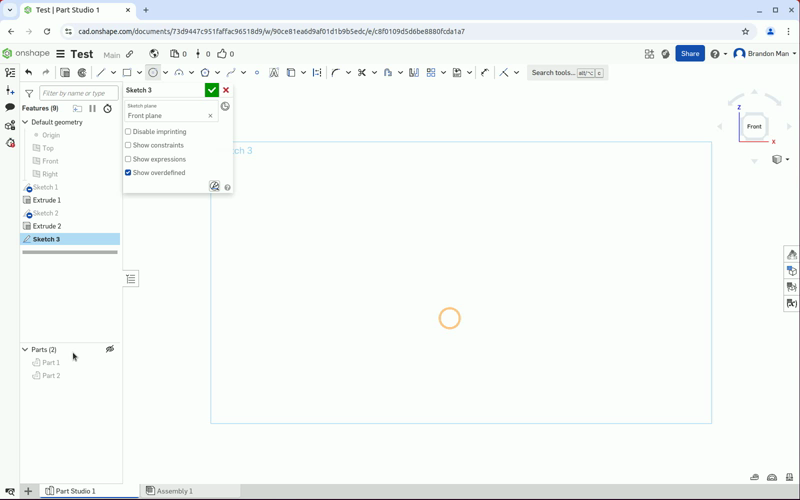
key_down(shift)
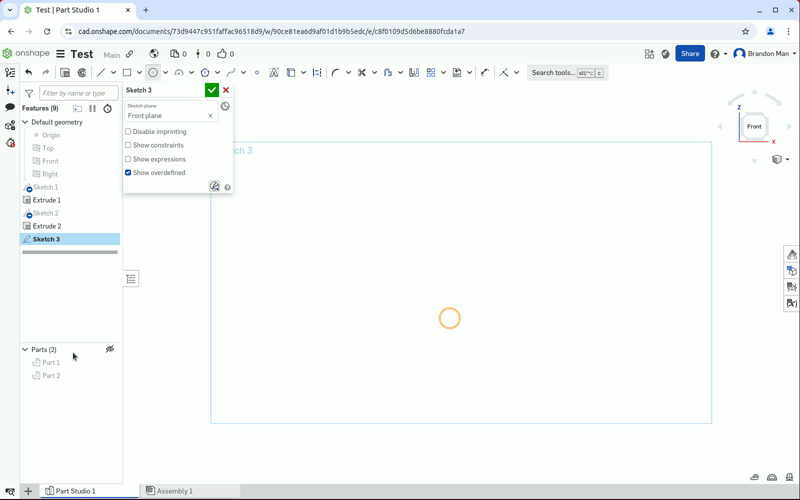
mouse_move(492, 260)
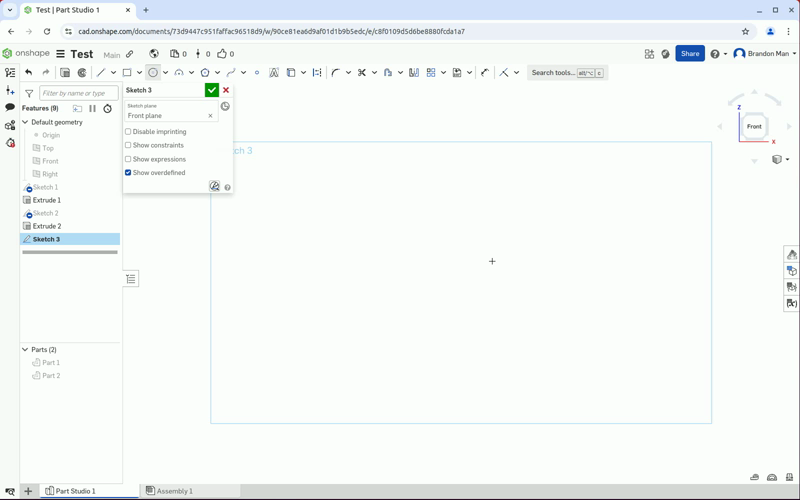
click(492, 260)
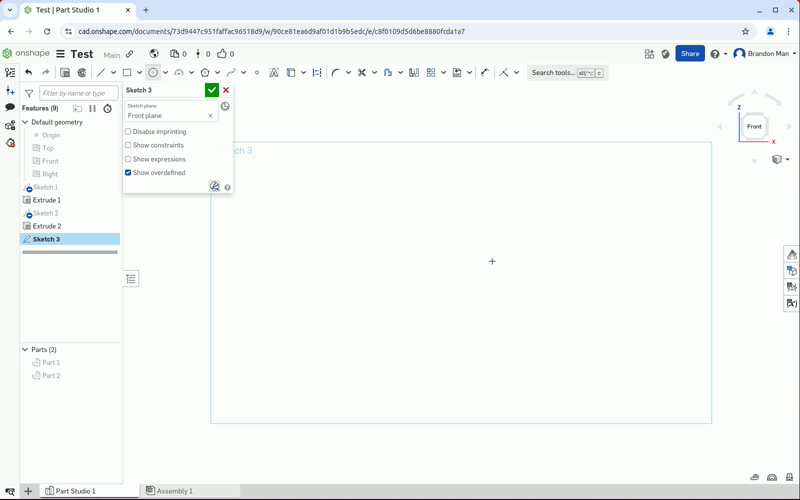
key_up(shift)
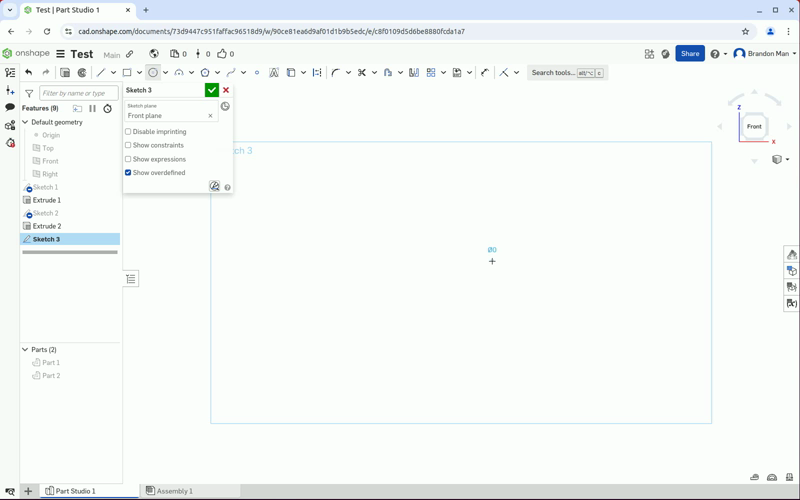
mouse_move(501, 260)
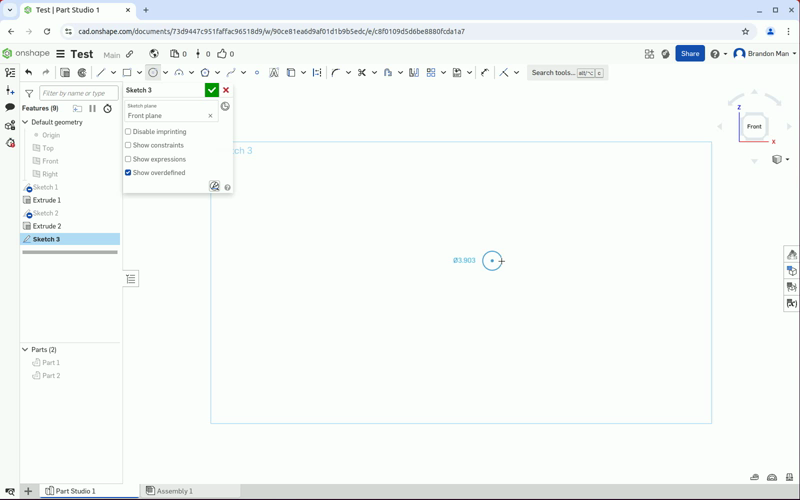
click(501, 260)
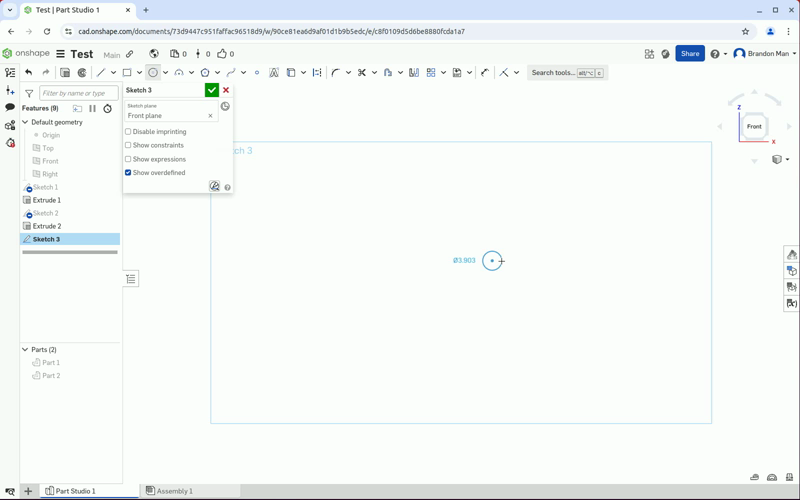
key(esc)
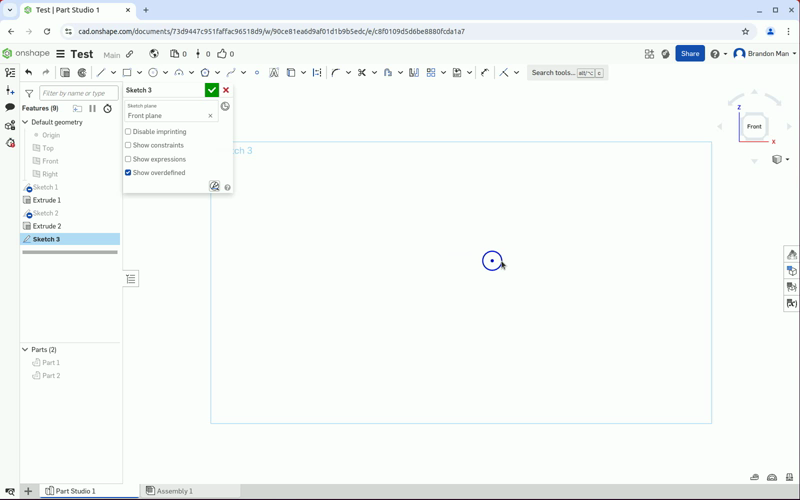
mouse_move(490, 269)
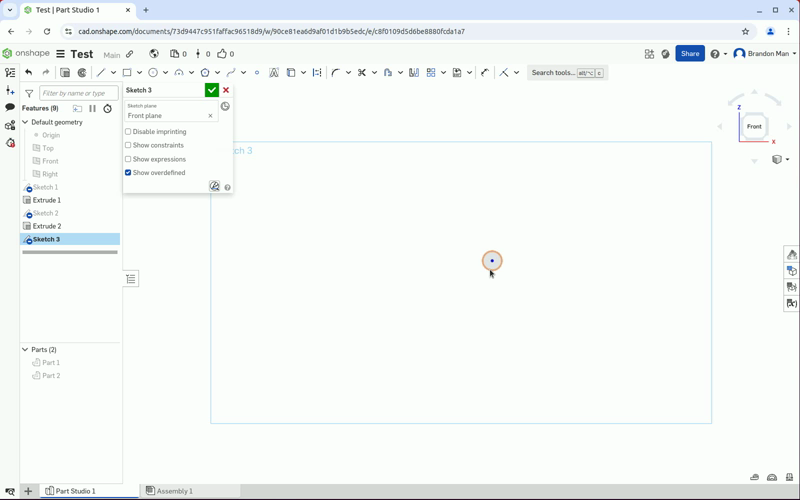
scroll(6)
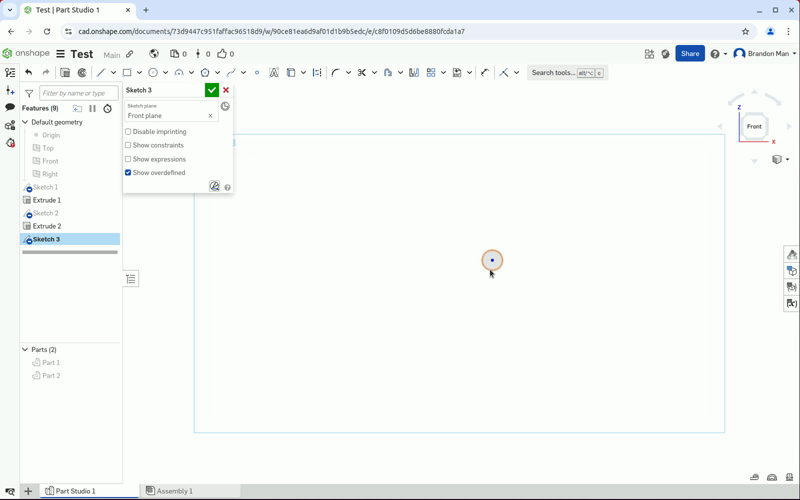
scroll(6)
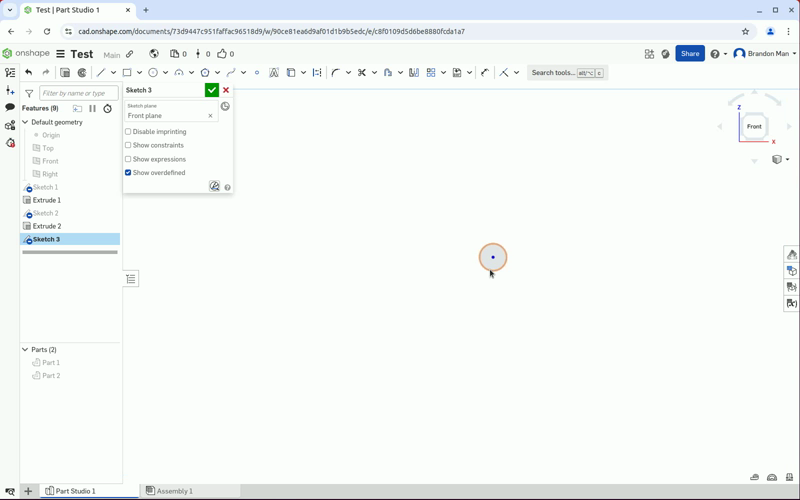
scroll(6)
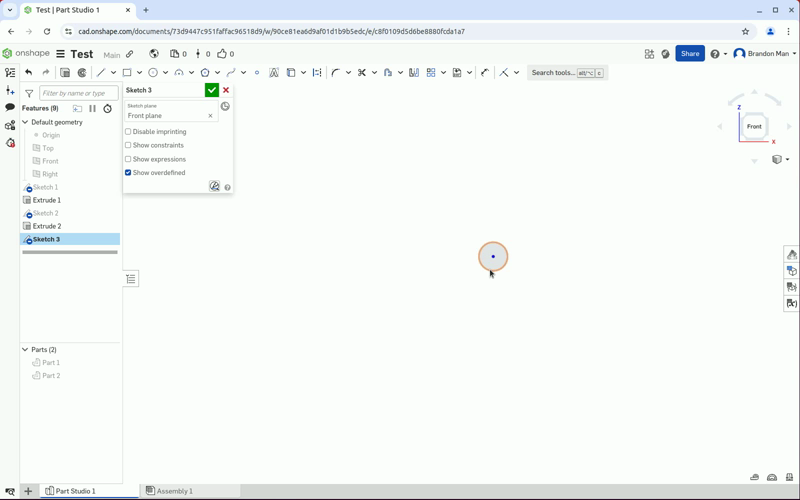
scroll(6)
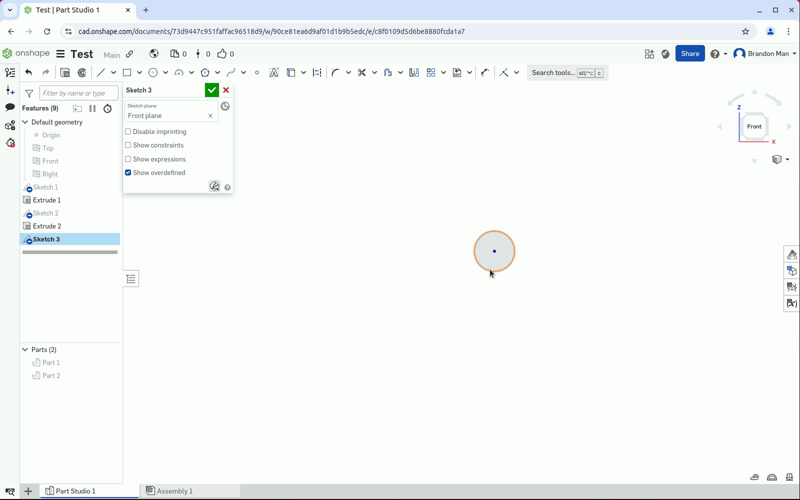
scroll(6)
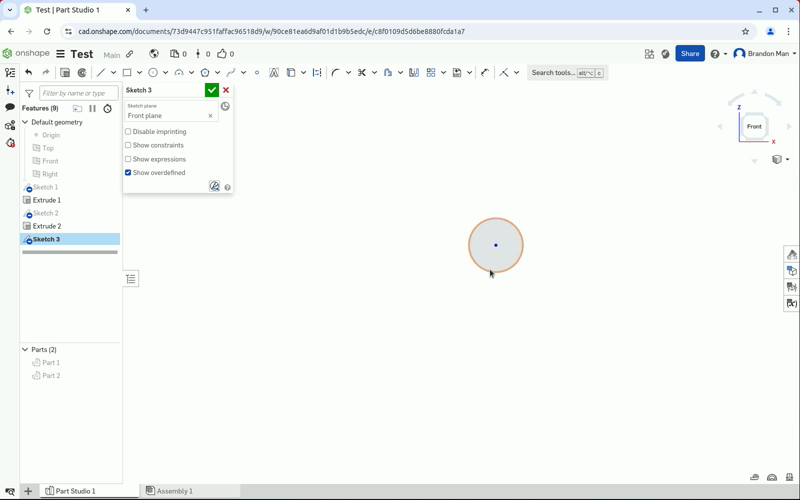
scroll(6)
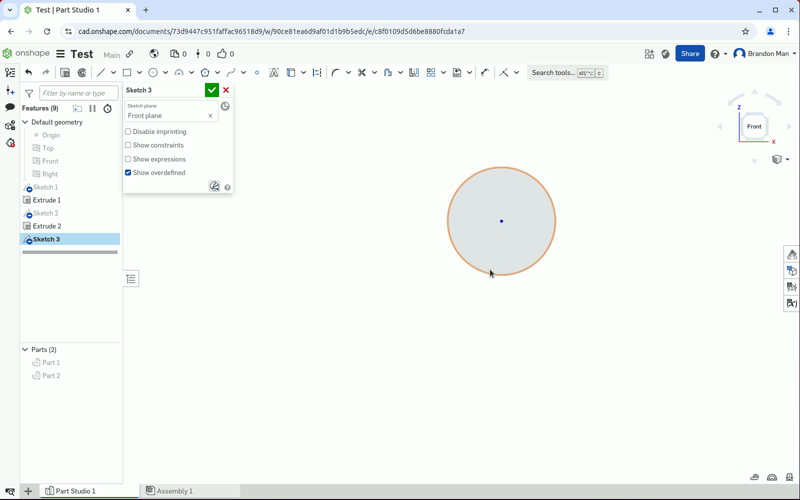
scroll(6)
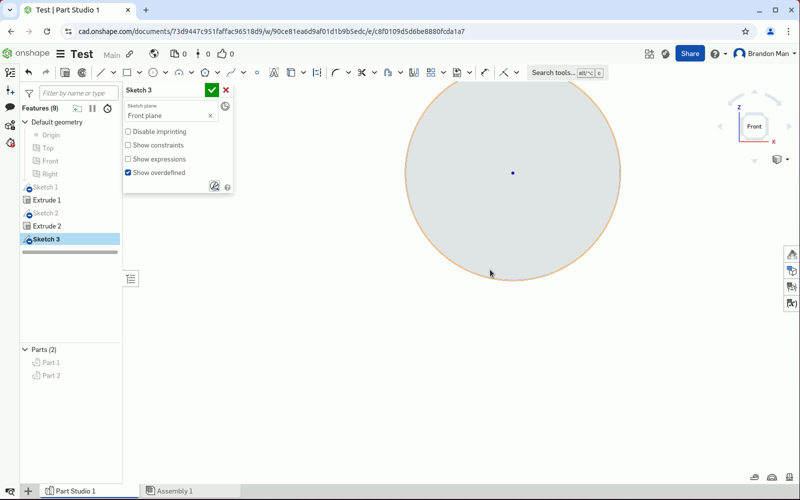
click(490, 269)
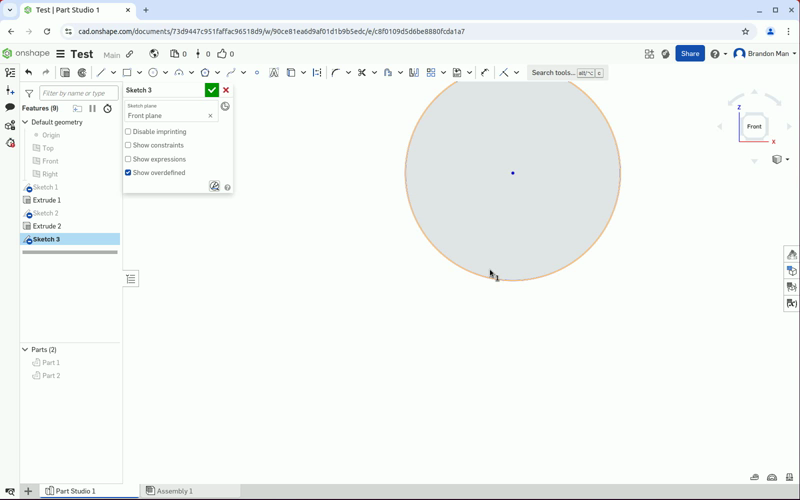
scroll(-6)
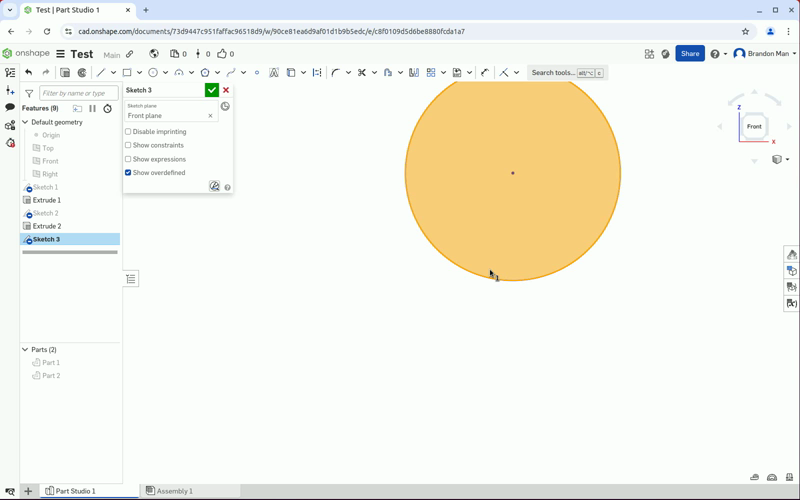
scroll(-6)
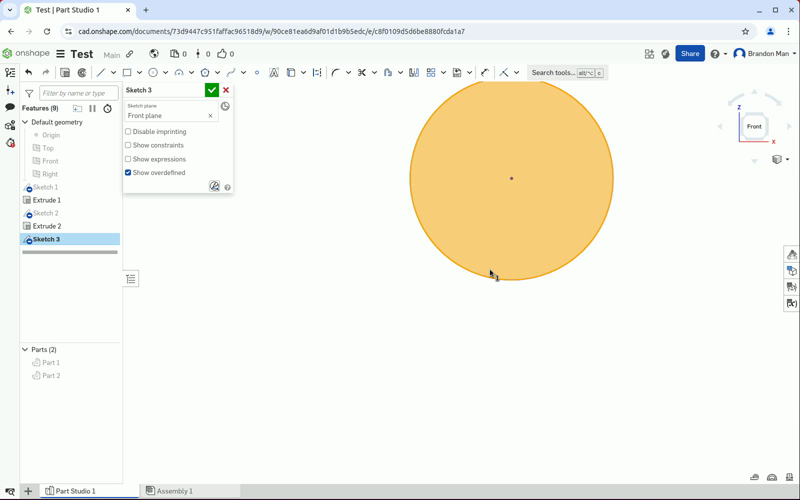
scroll(-6)
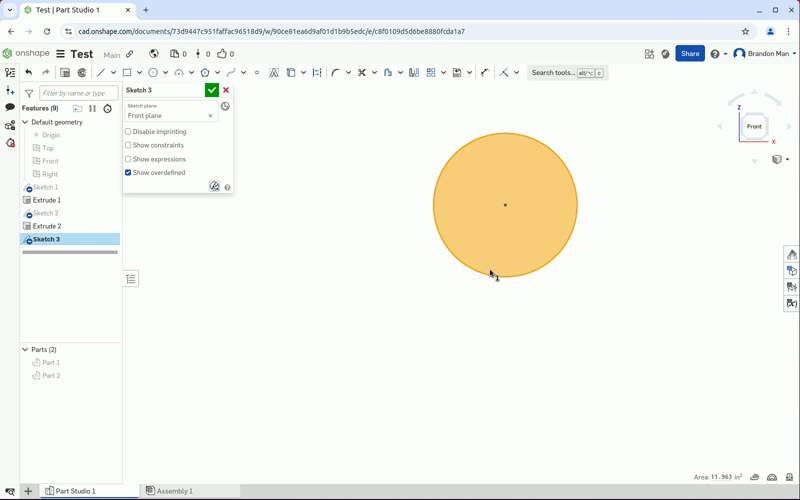
scroll(-6)
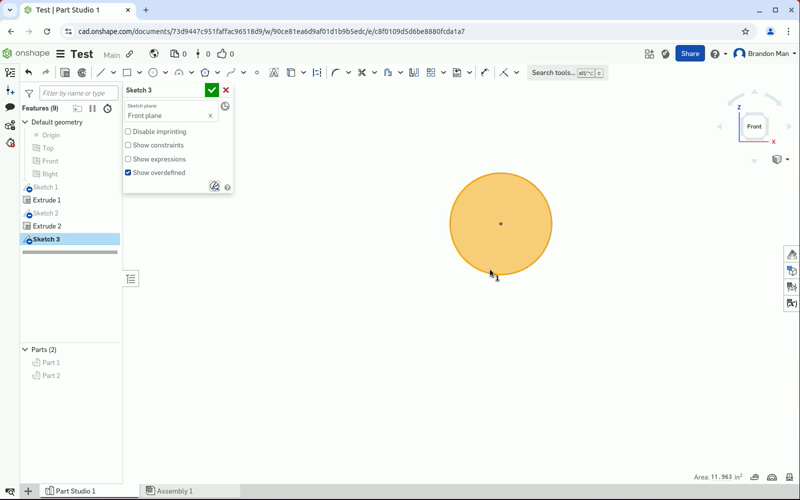
scroll(-6)
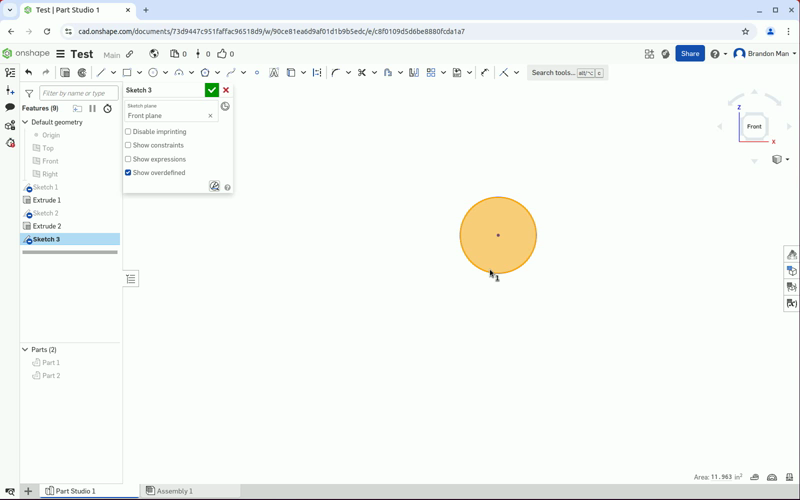
scroll(-6)
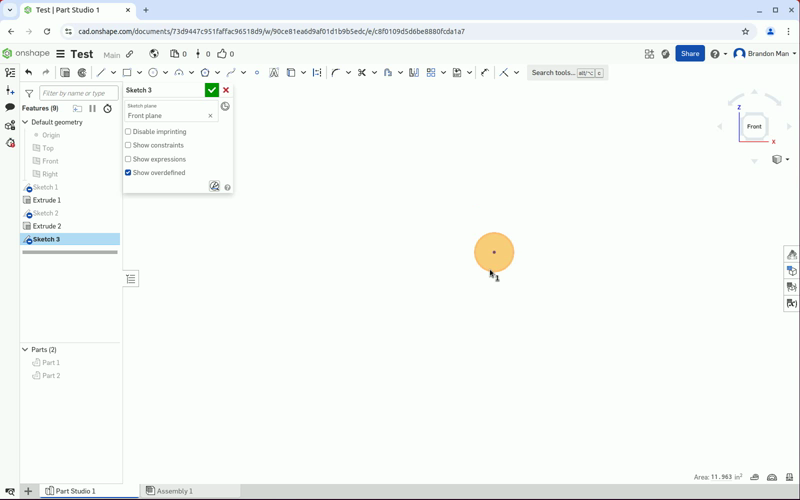
scroll(-6)
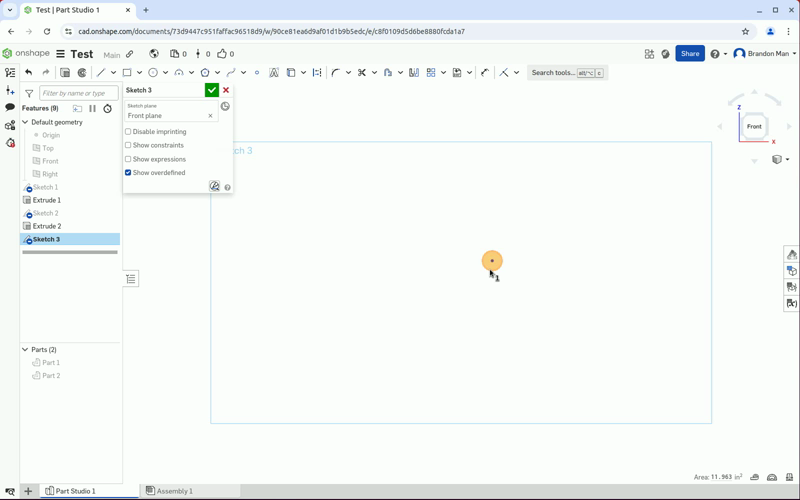
mouse_move(73, 352)
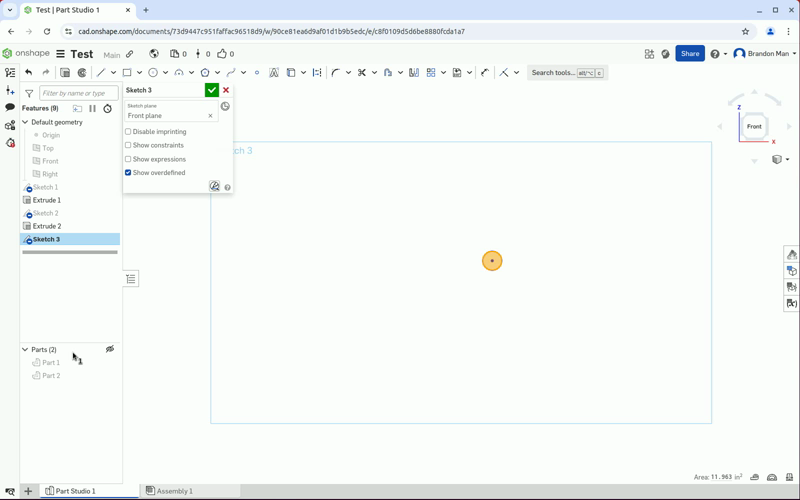
key(shift+y)
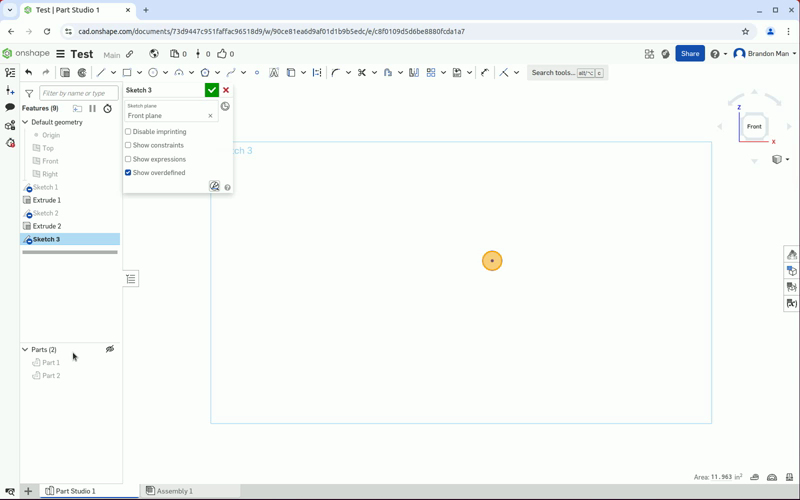
key(shift+e)
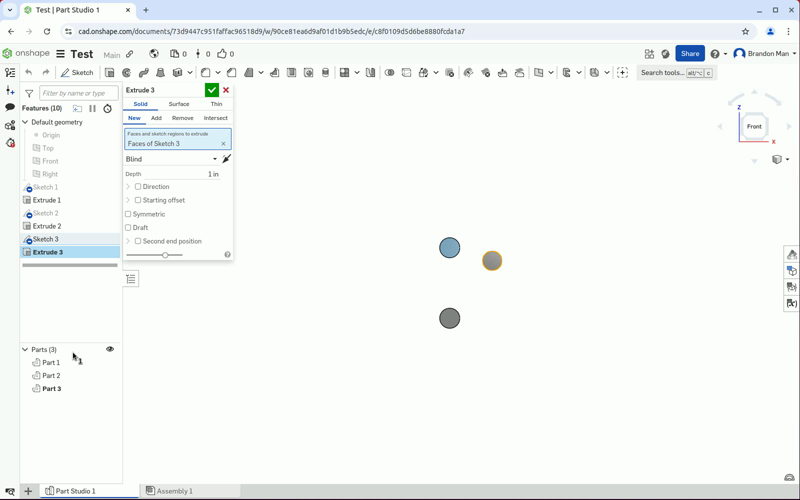
mouse_move(143, 106)
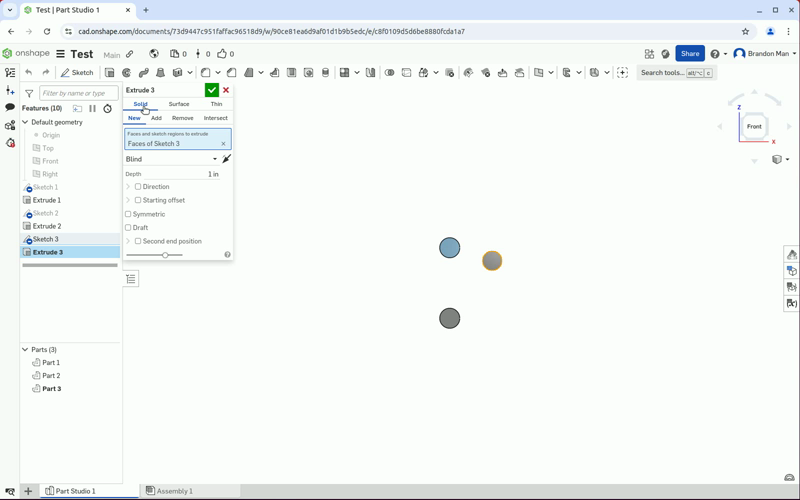
click(143, 106)
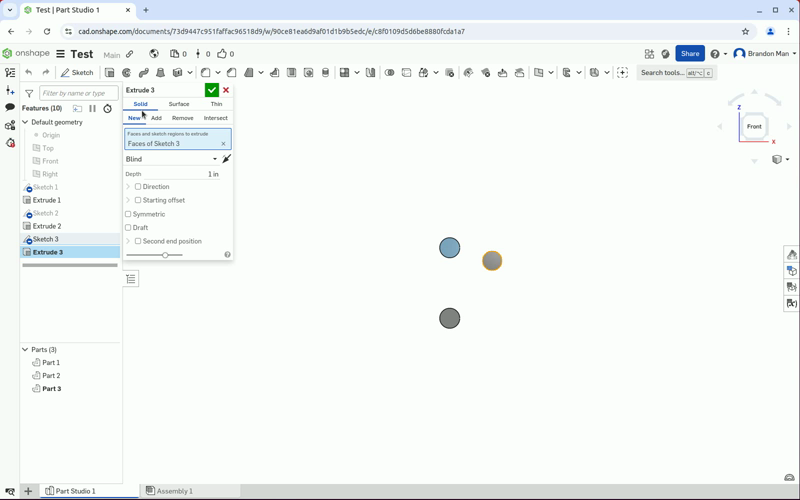
mouse_move(137, 120)
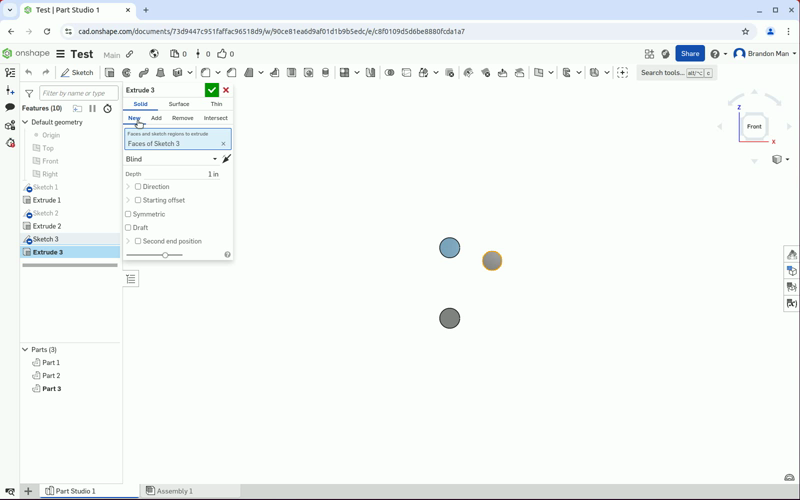
click(137, 120)
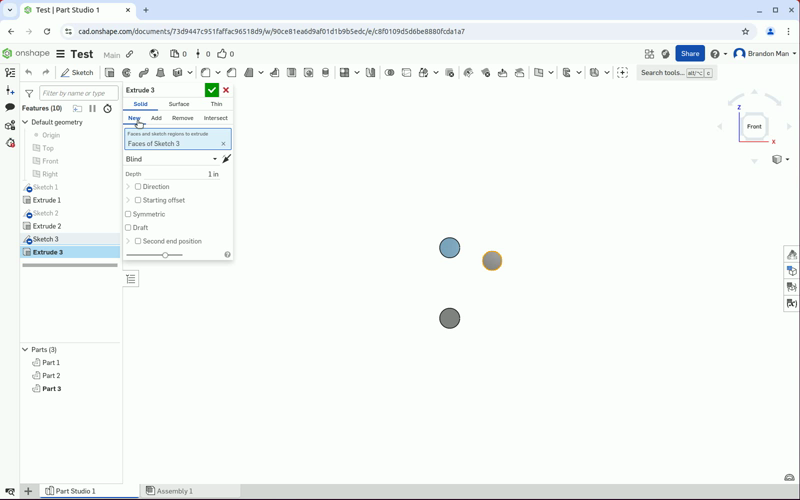
key(tab, 4)
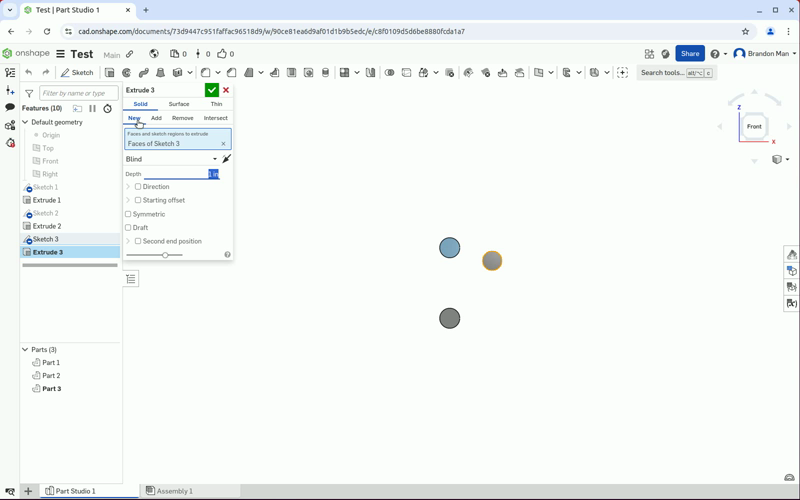
text(7.703)
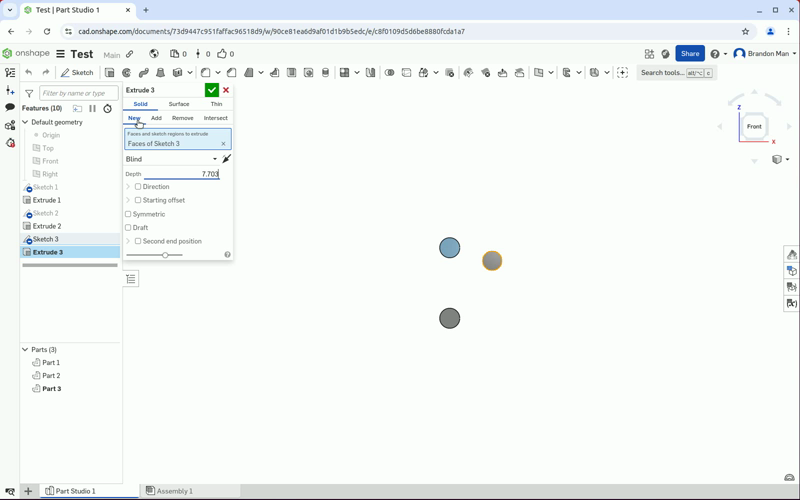
key(enter)
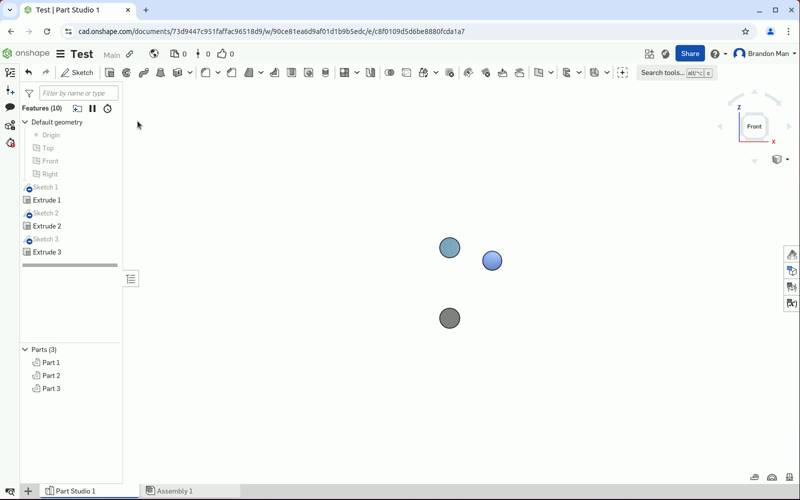
key(shift+h)
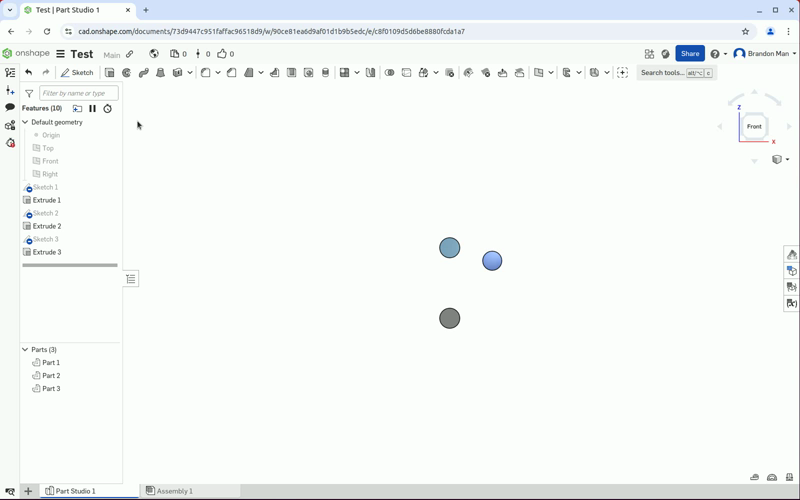
key(shift+h)
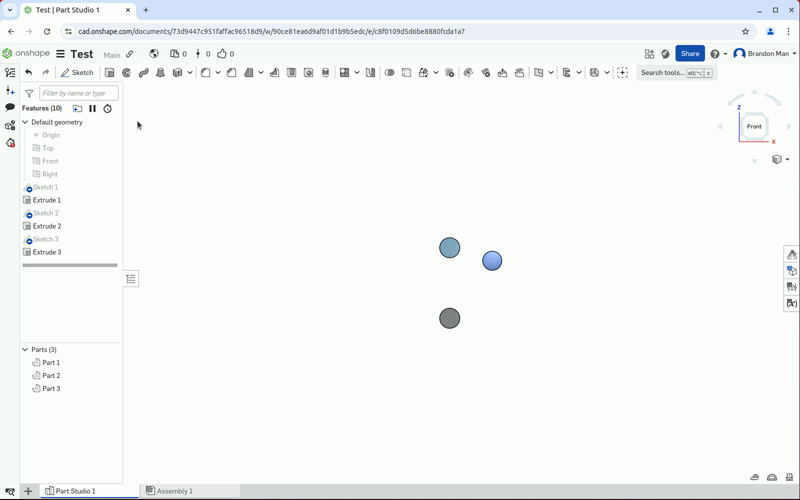
mouse_move(73, 189)
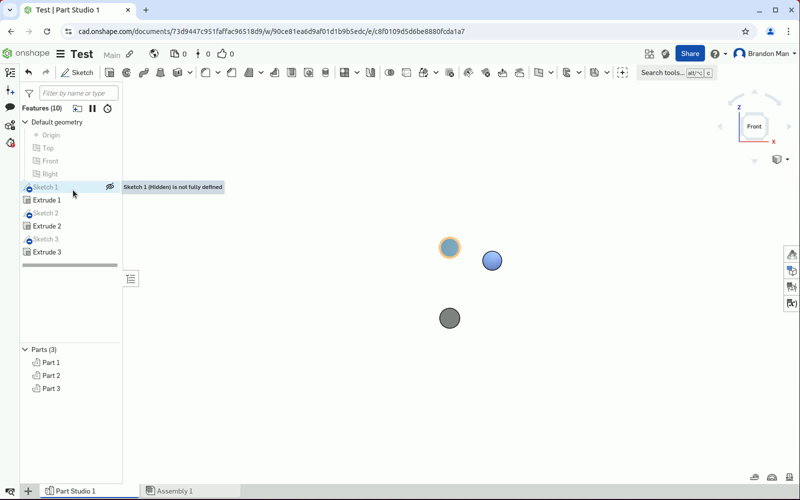
click(73, 189)
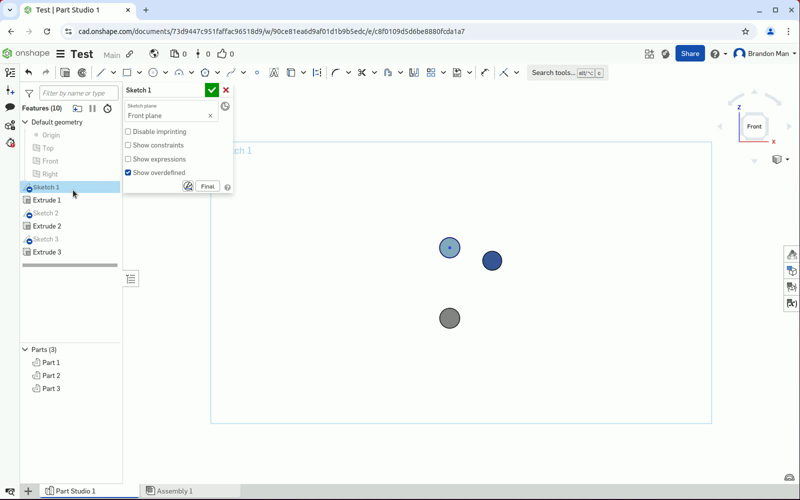
mouse_move(229, 92)
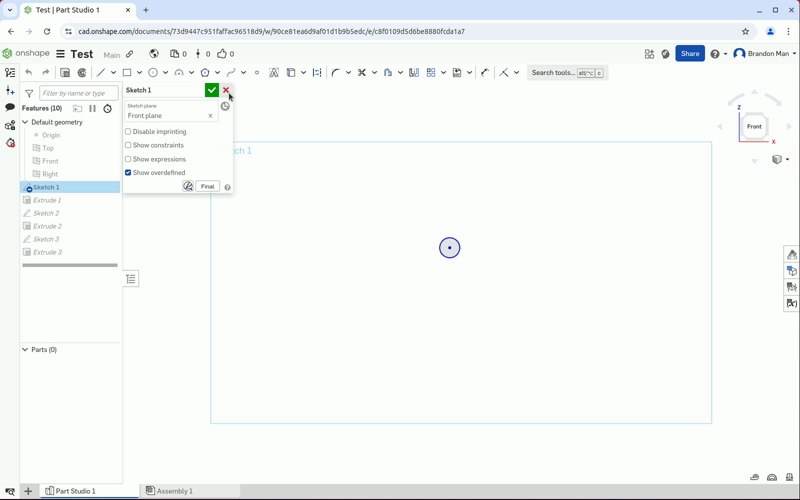
click(229, 92)
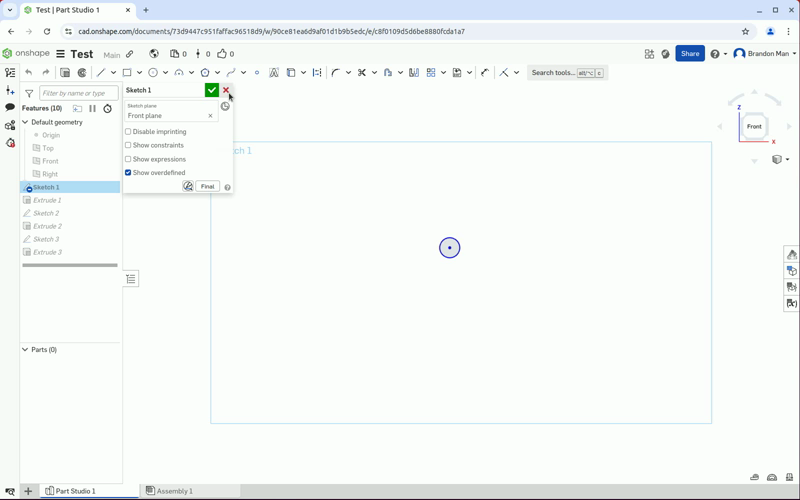
key(shift+s)
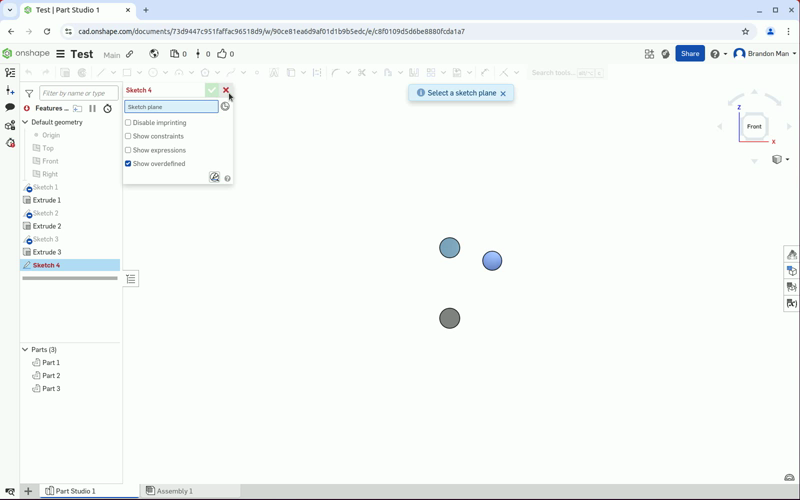
mouse_move(73, 163)
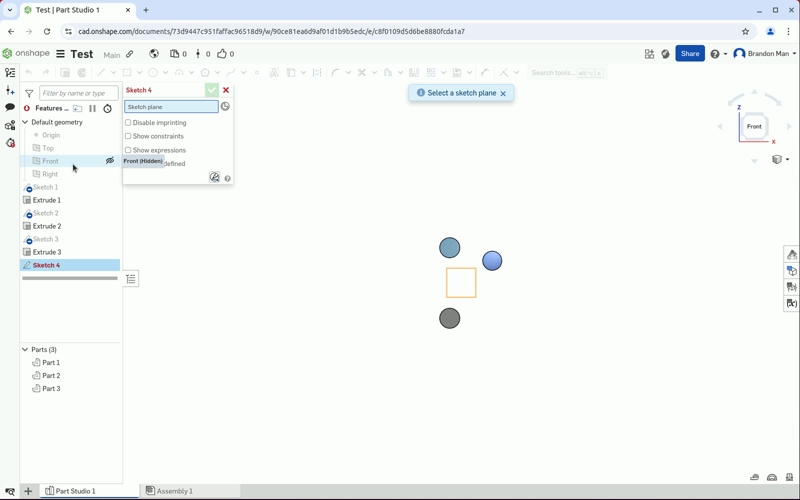
click(73, 163)
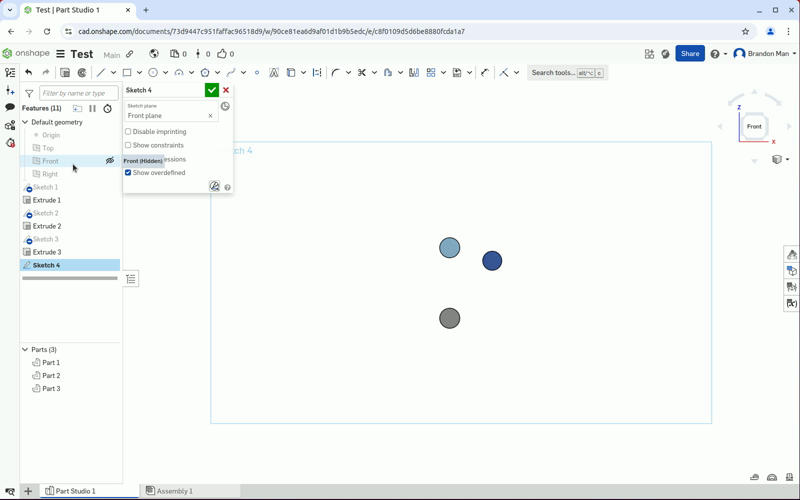
mouse_move(73, 352)
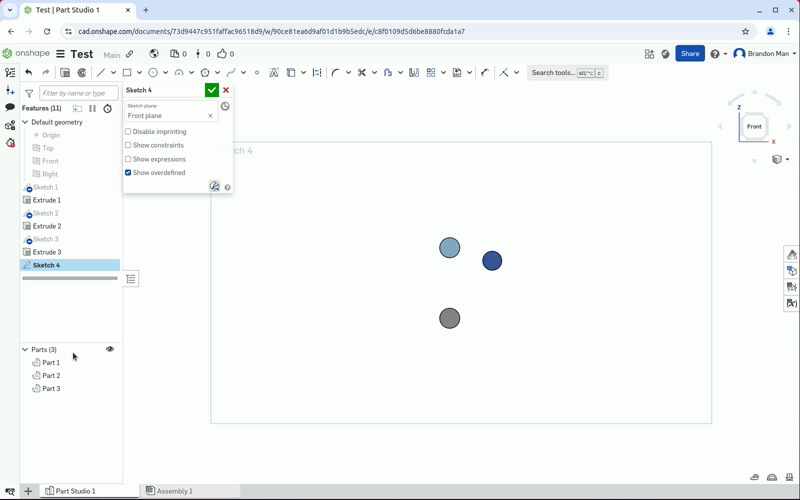
key(y)
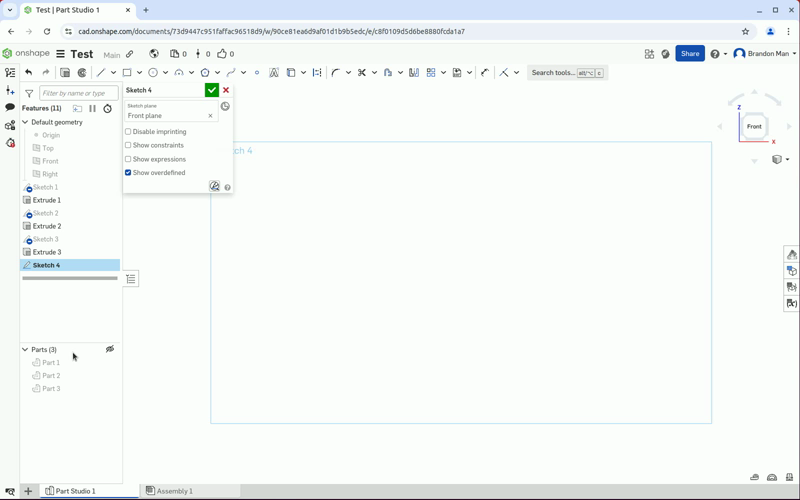
key(c)
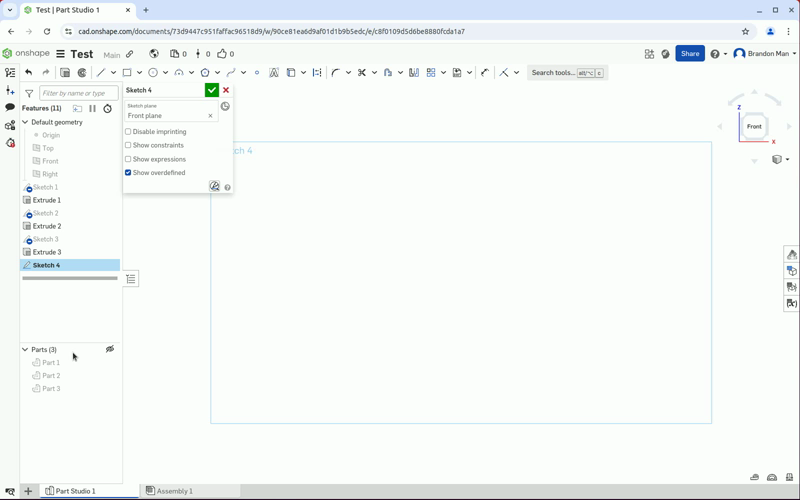
key_down(shift)
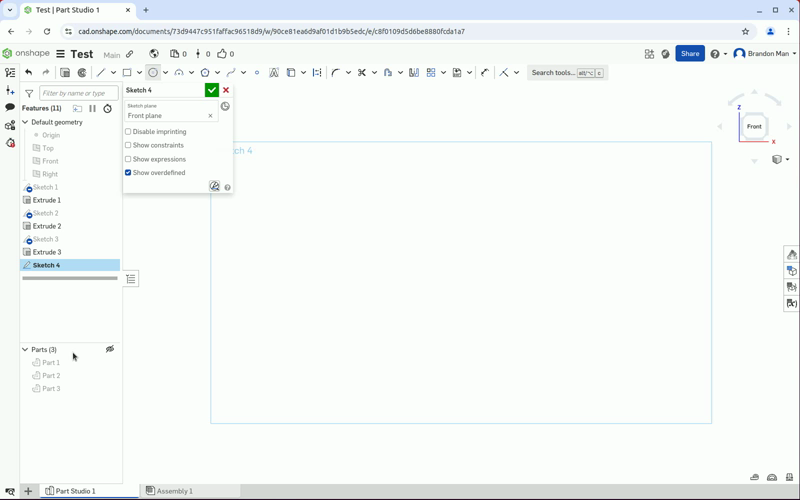
mouse_move(492, 305)
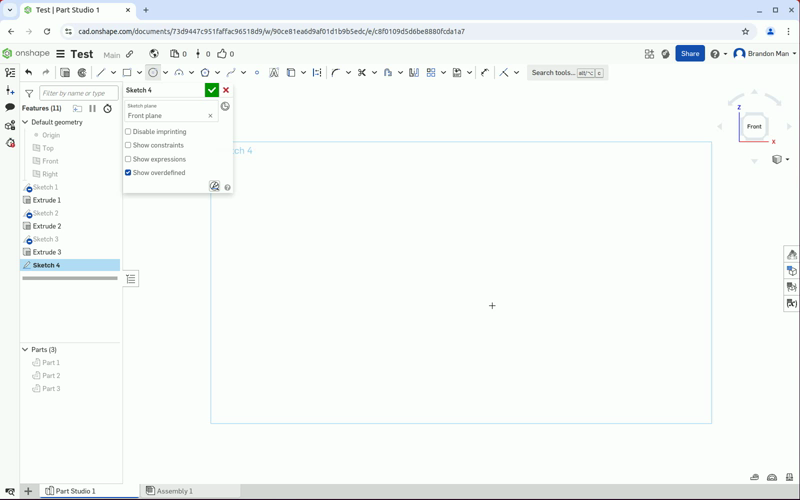
click(492, 305)
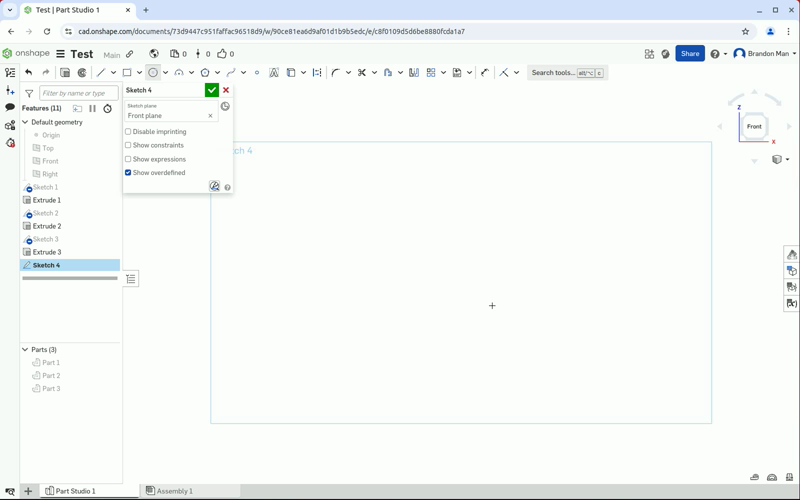
key_up(shift)
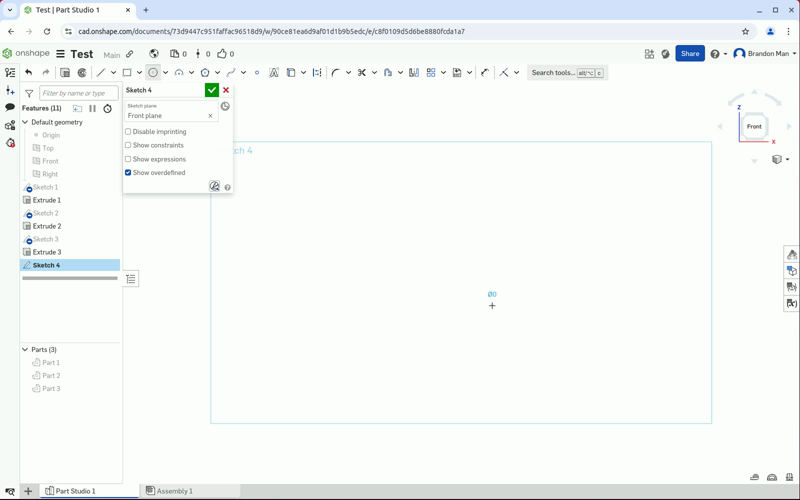
mouse_move(501, 305)
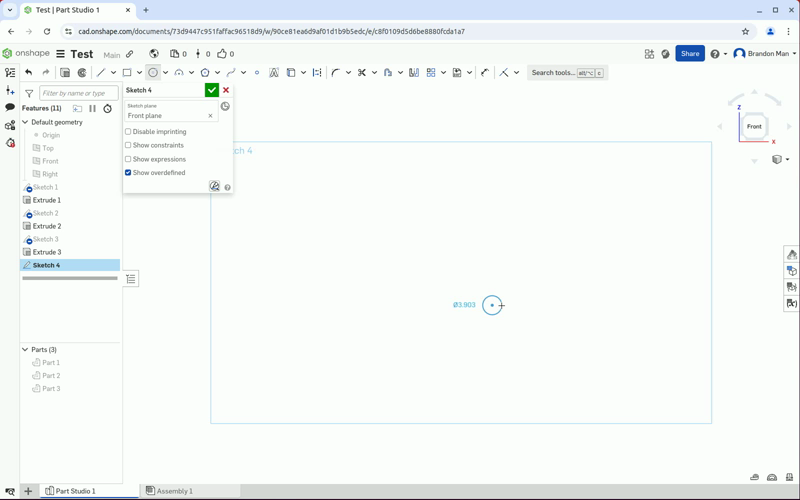
click(501, 305)
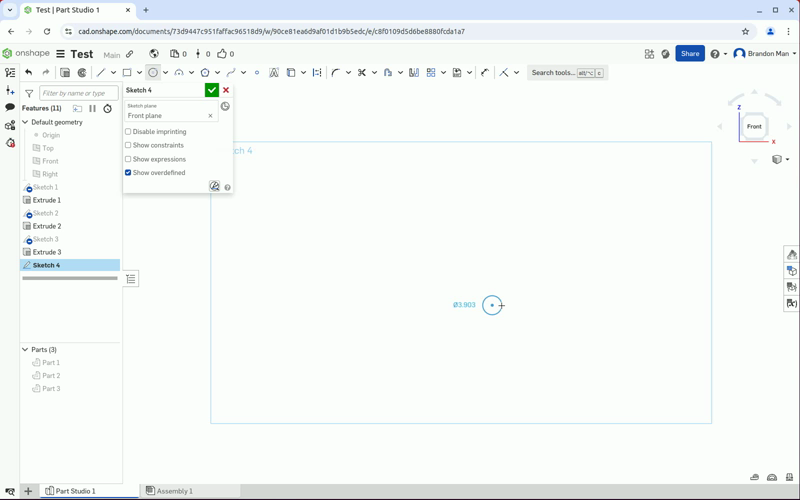
key(esc)
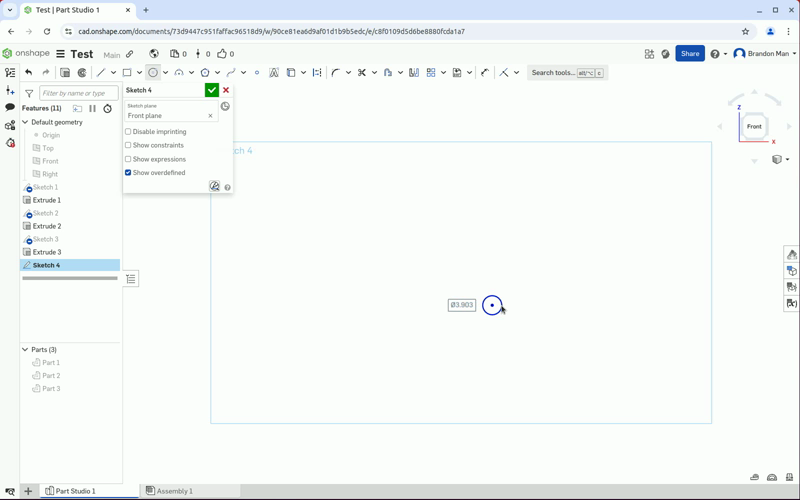
mouse_move(487, 307)
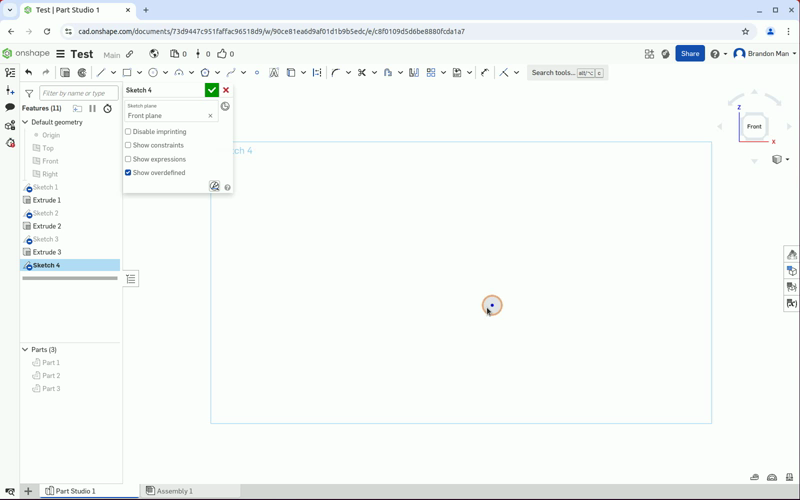
scroll(6)
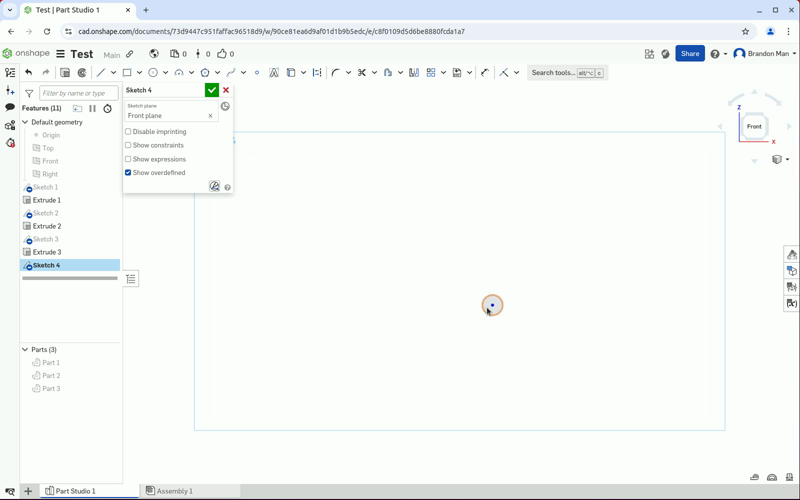
scroll(6)
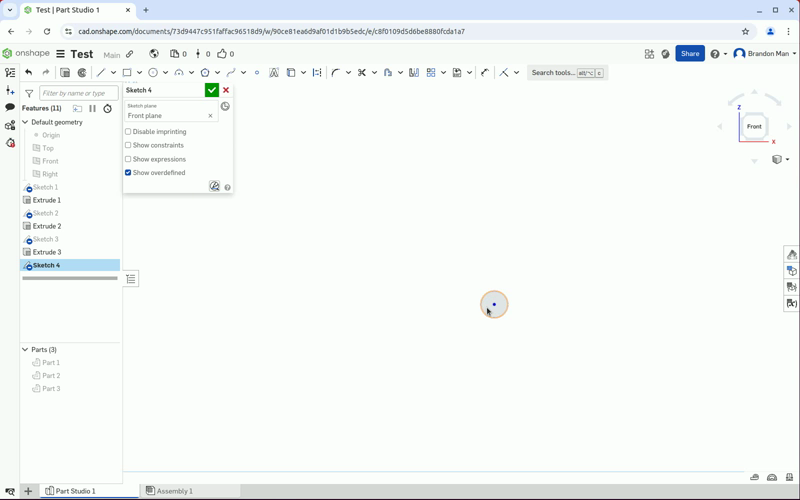
scroll(6)
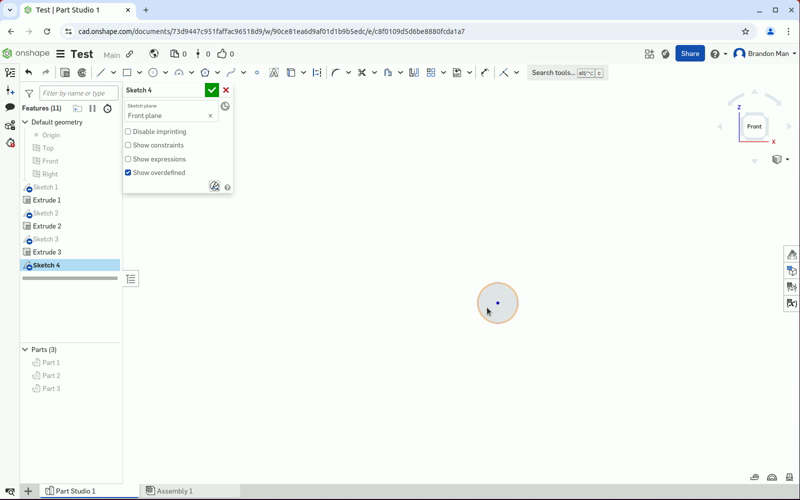
scroll(6)
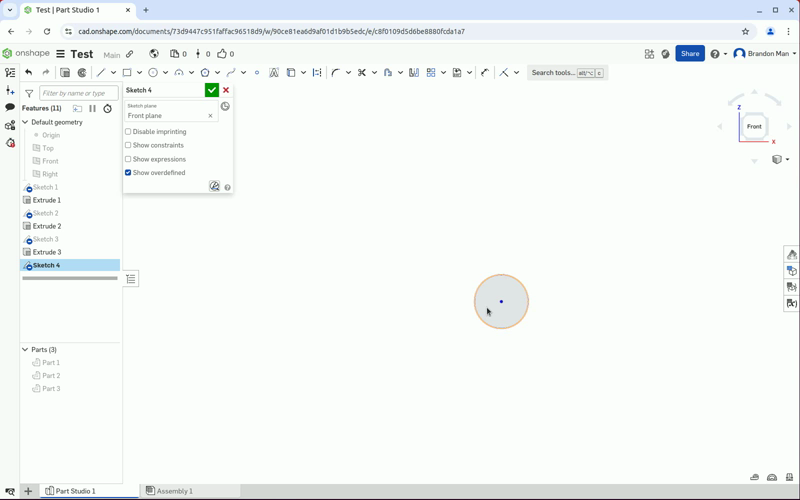
scroll(6)
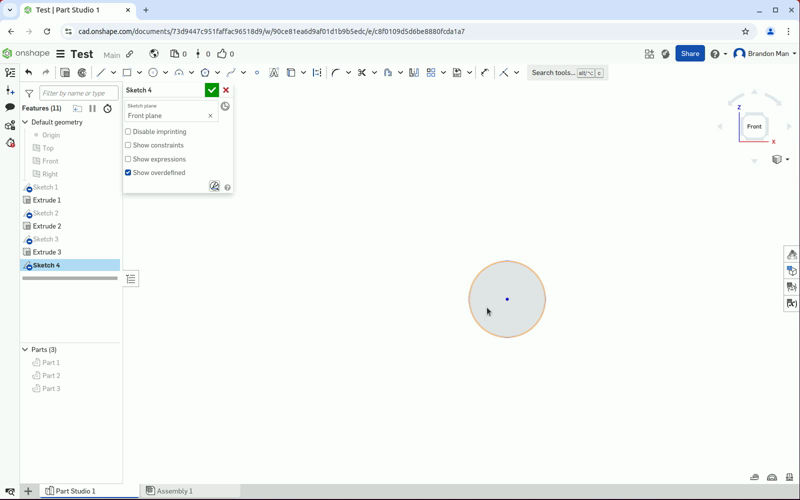
scroll(6)
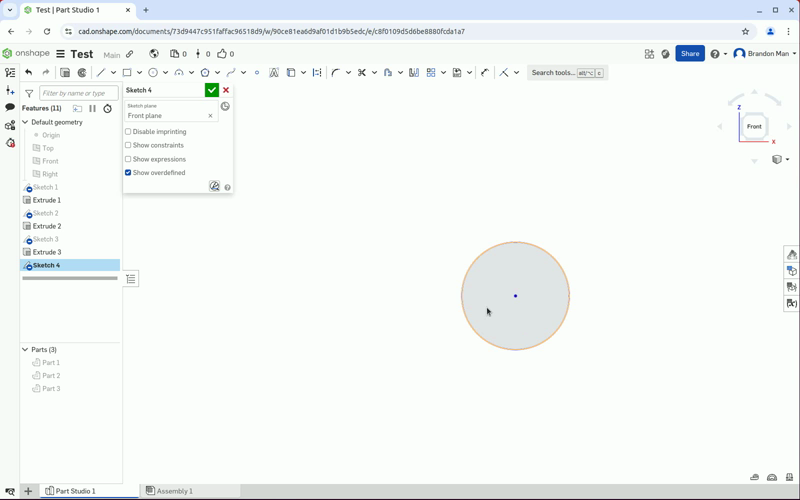
scroll(6)
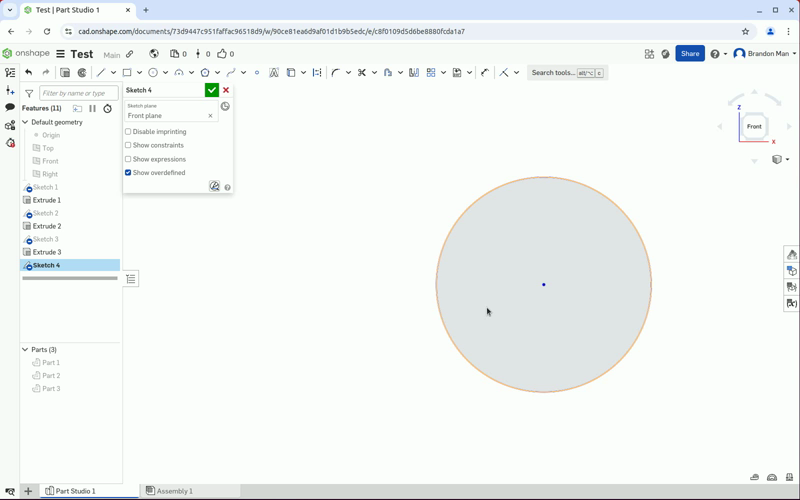
click(487, 307)
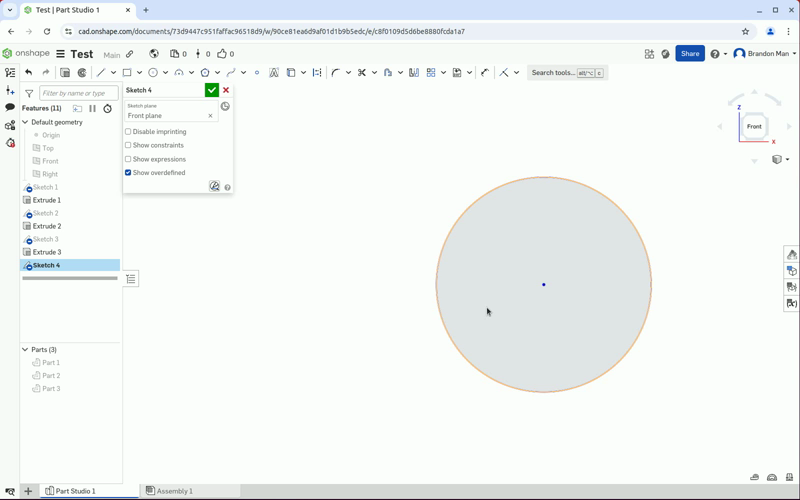
scroll(-6)
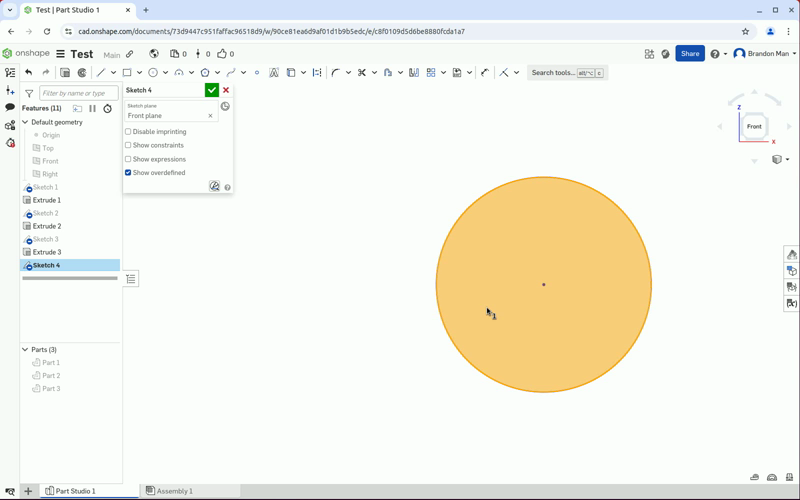
scroll(-6)
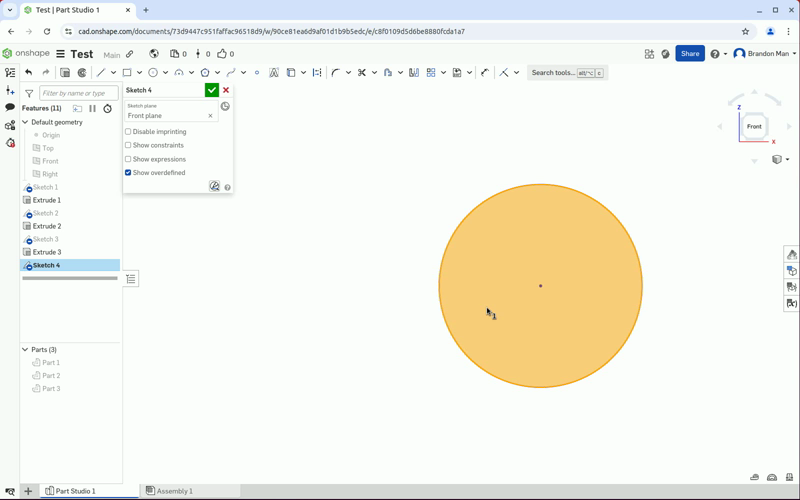
scroll(-6)
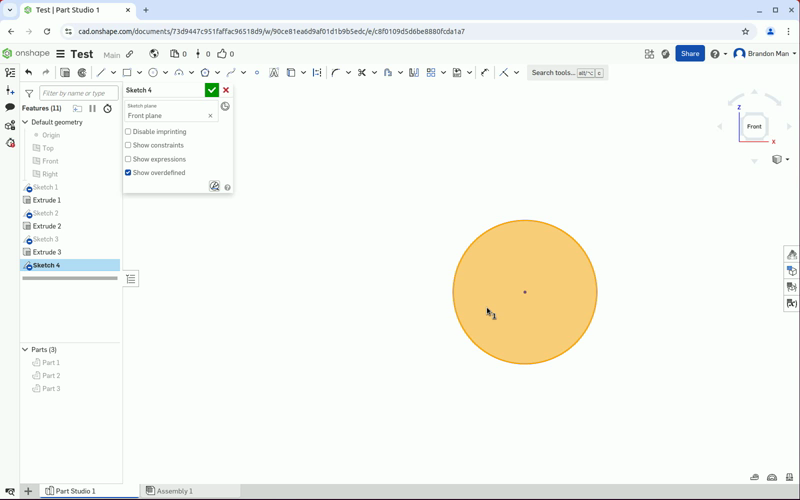
scroll(-6)
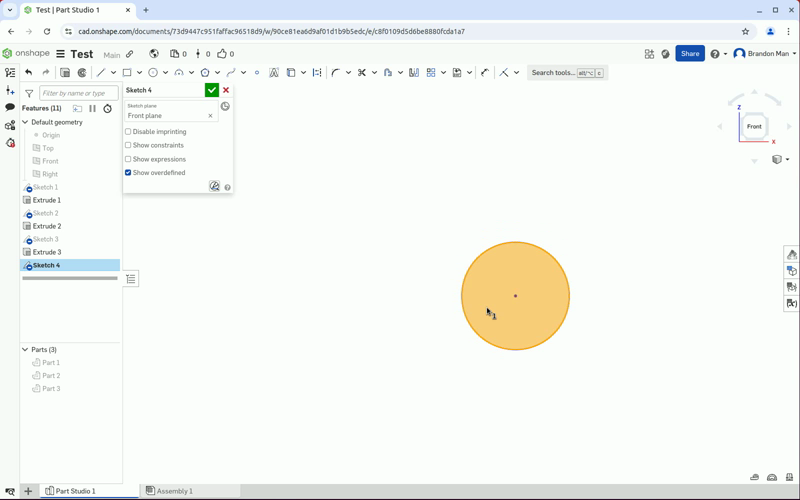
scroll(-6)
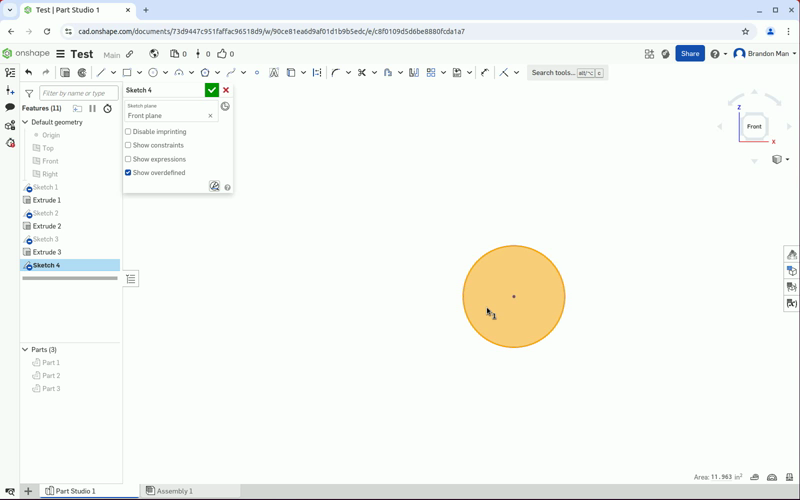
scroll(-6)
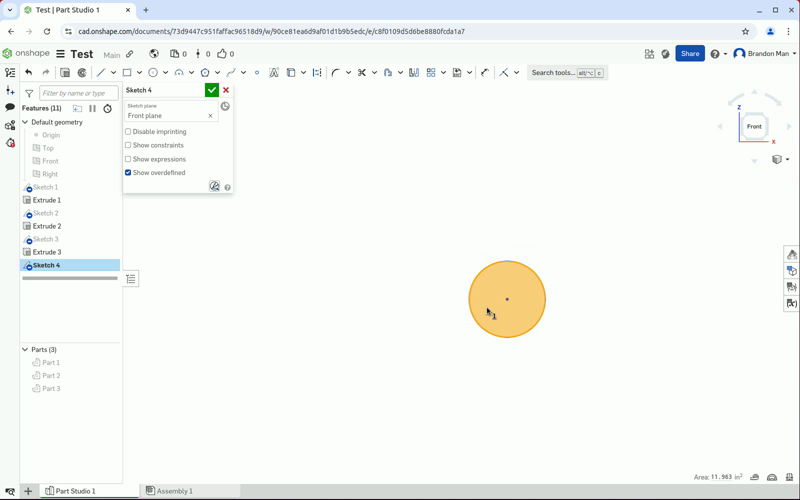
scroll(-6)
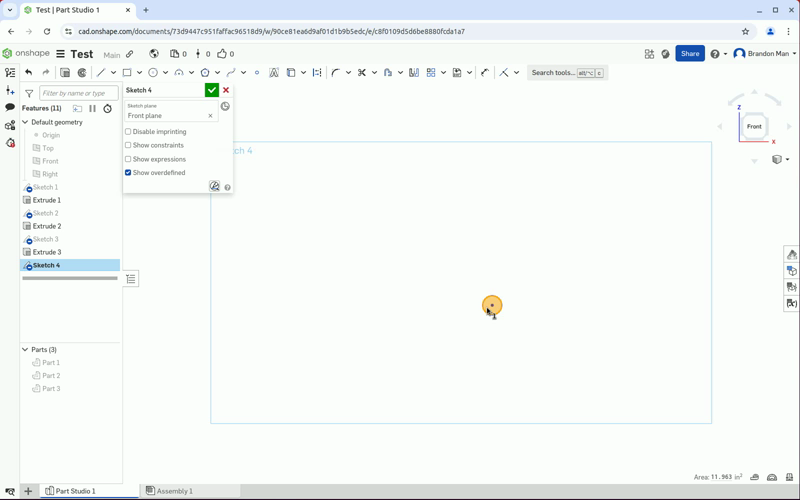
mouse_move(73, 352)
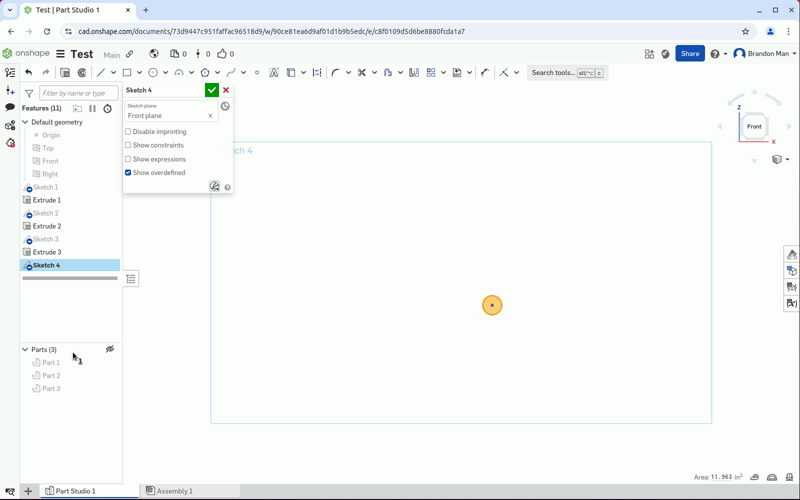
key(shift+y)
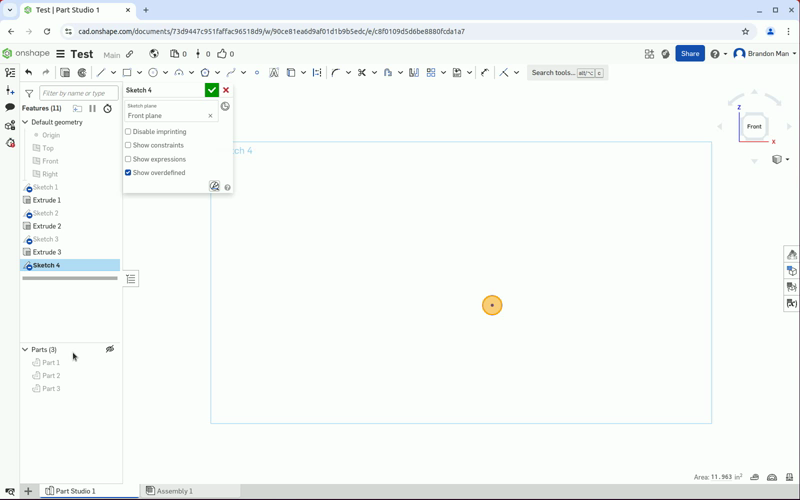
key(shift+e)
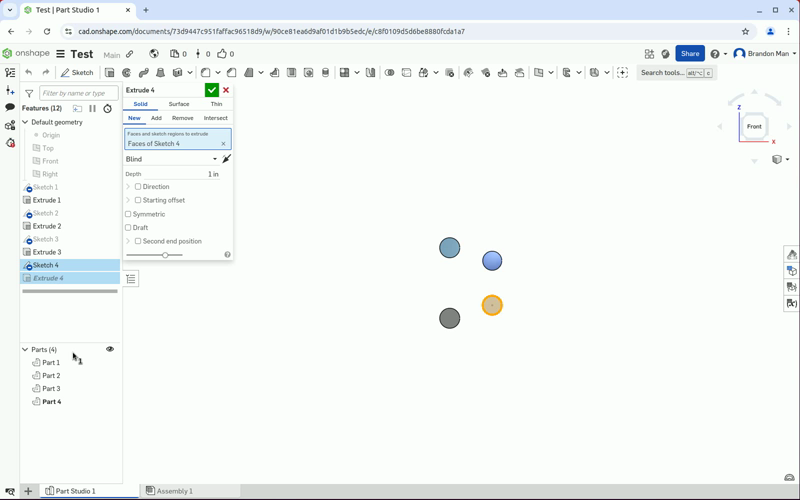
mouse_move(143, 106)
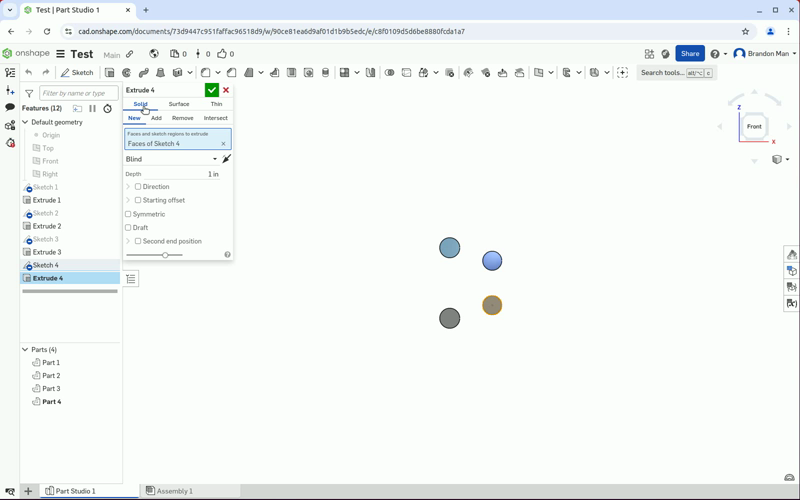
click(143, 106)
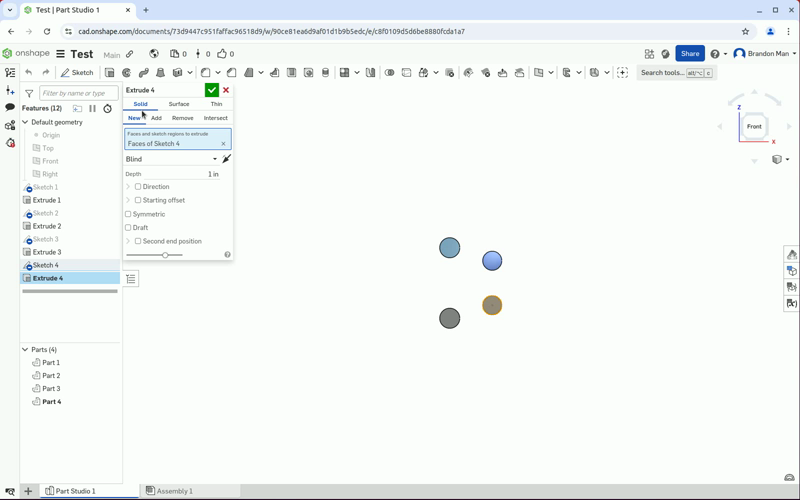
mouse_move(137, 120)
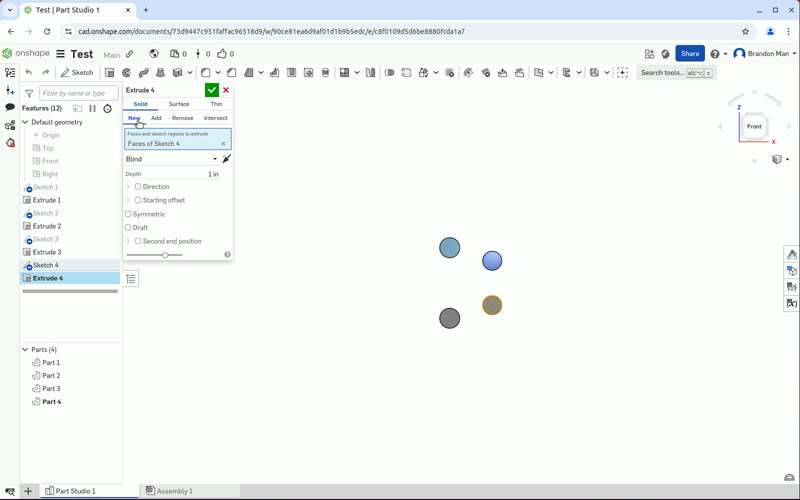
click(137, 120)
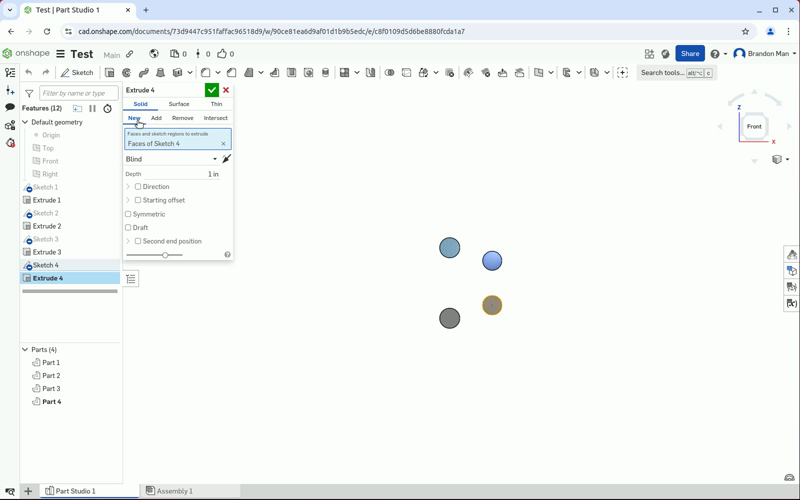
key(tab, 4)
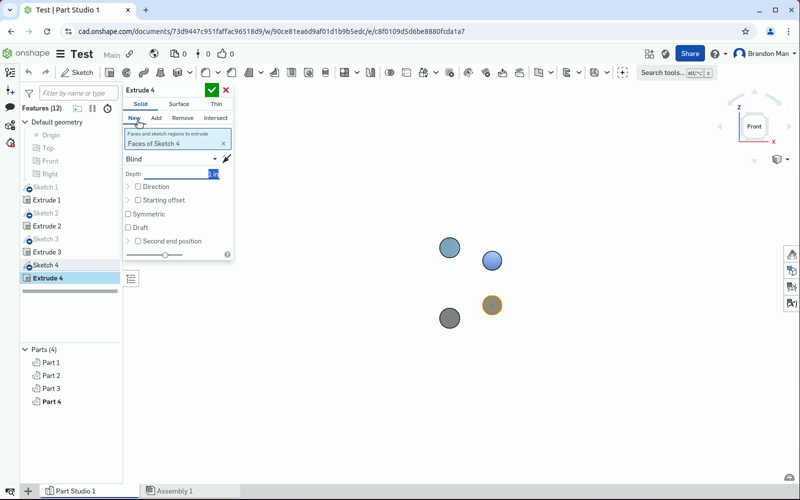
text(7.703)
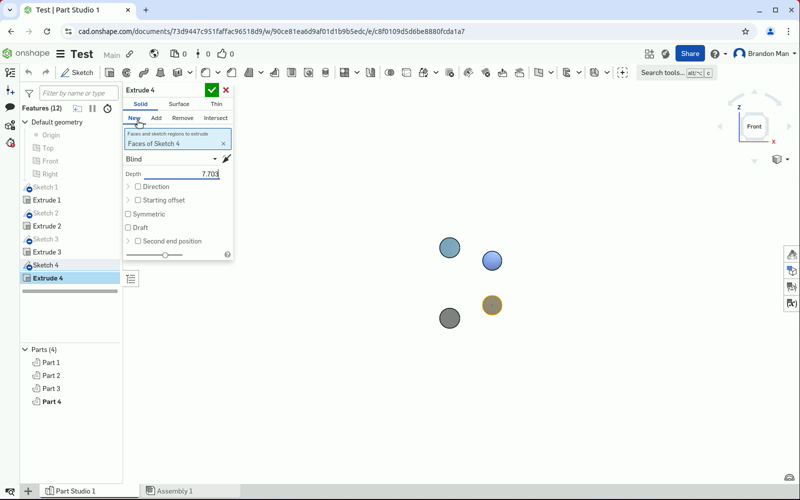
key(enter)
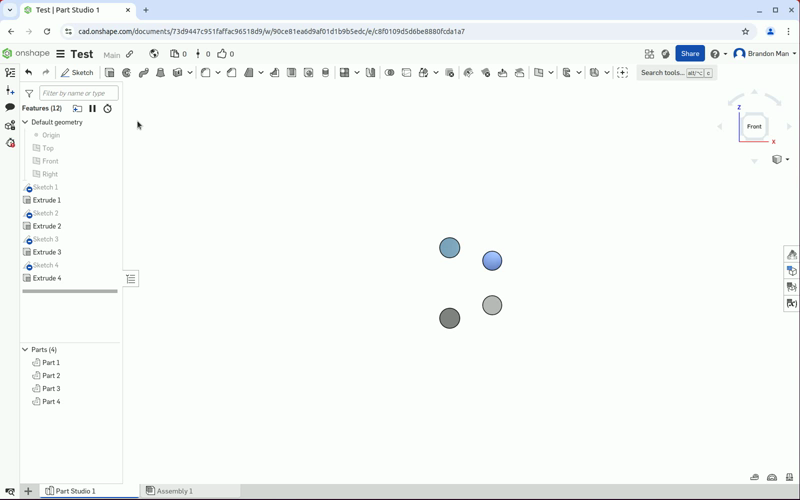
key(shift+h)
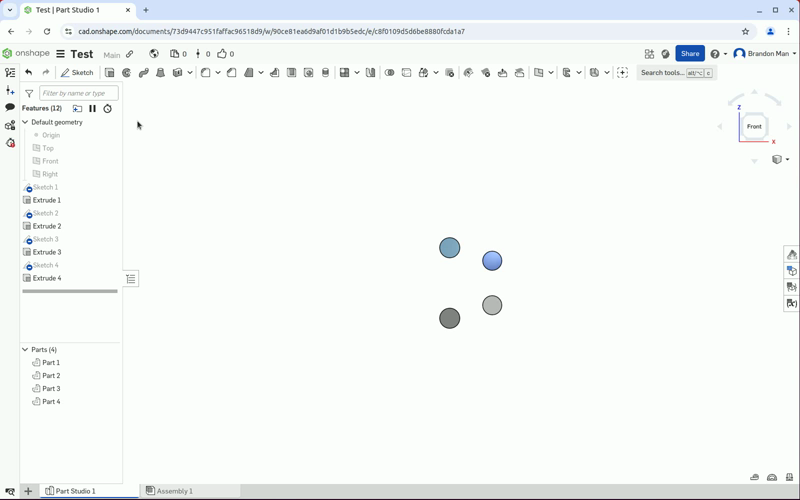
key(shift+h)
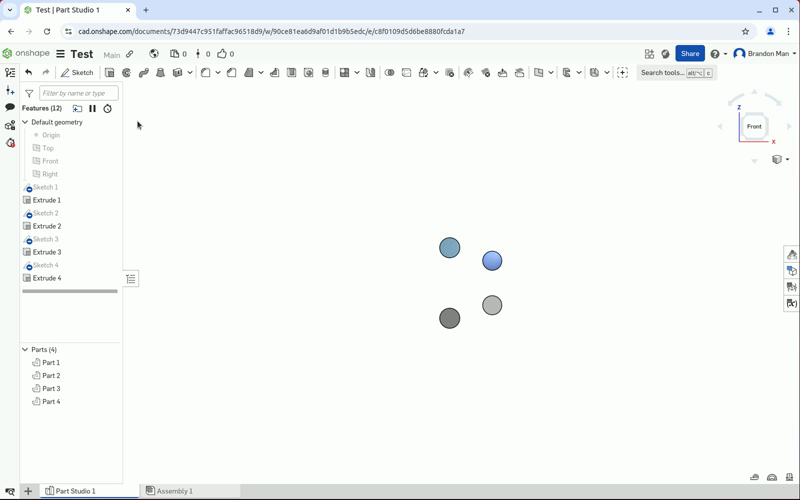
mouse_move(73, 189)
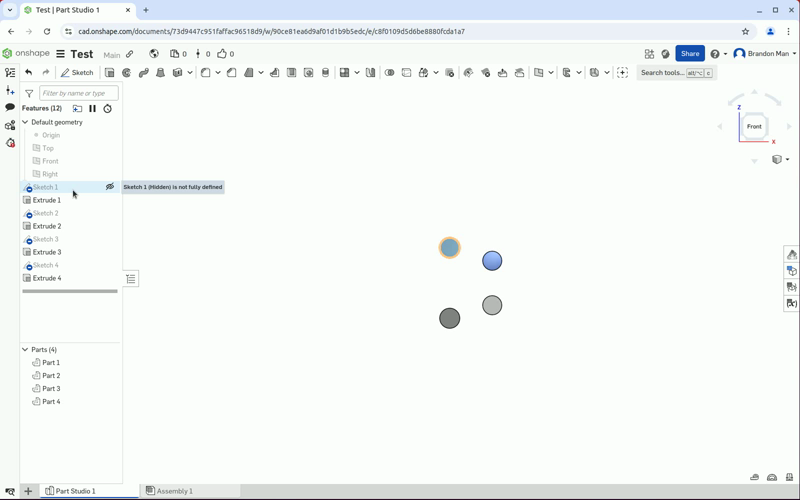
click(73, 189)
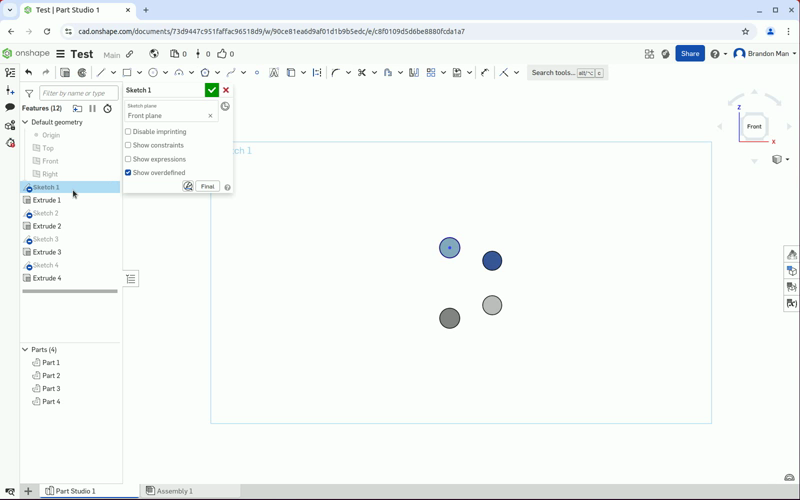
mouse_move(229, 92)
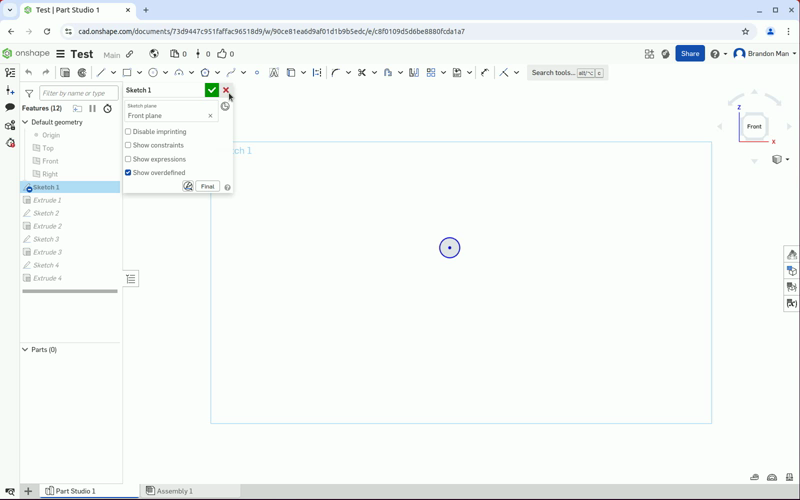
click(229, 92)
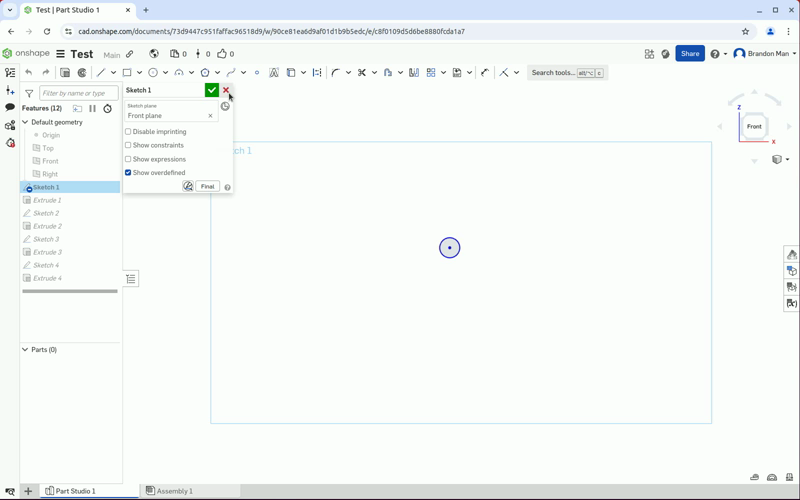
key(shift+s)
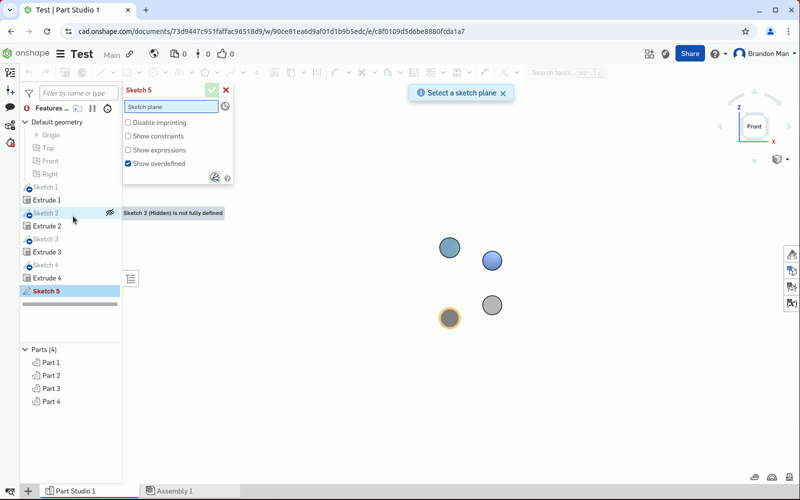
scroll(3)
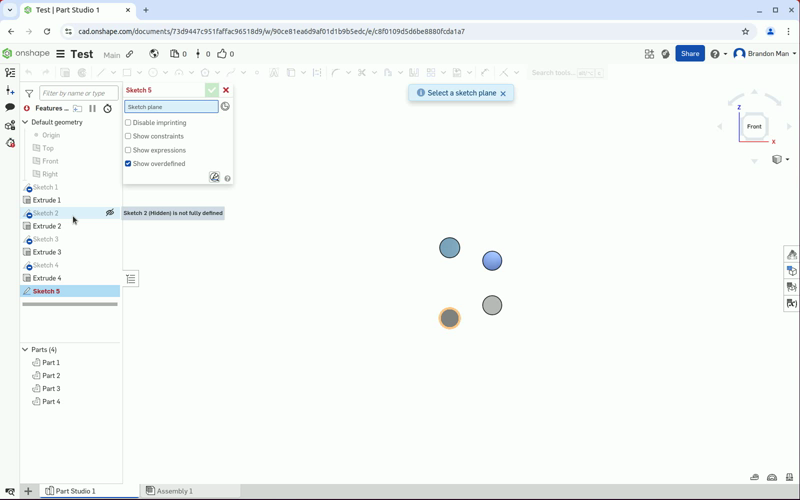
mouse_move(73, 163)
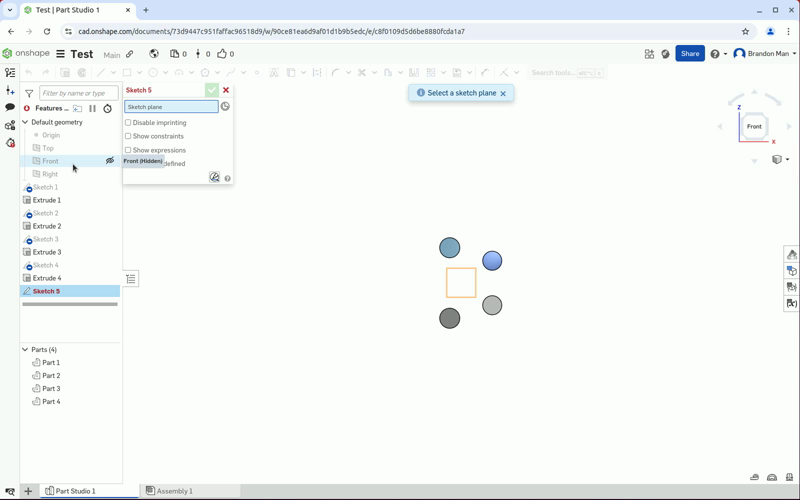
click(73, 163)
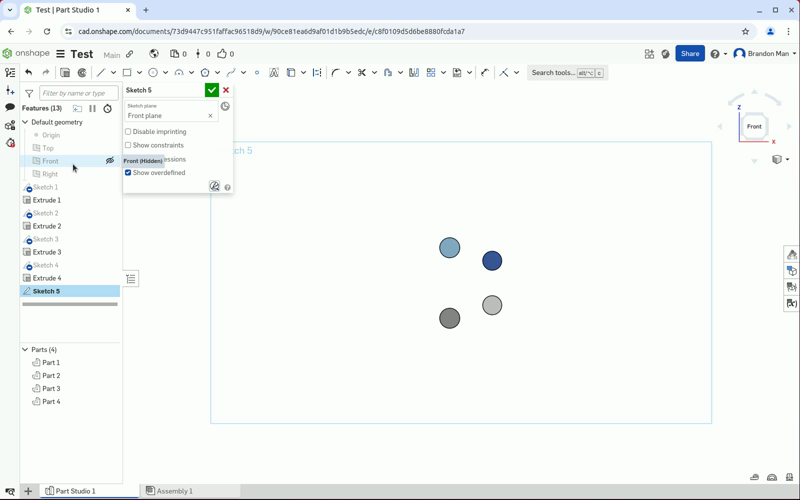
mouse_move(73, 352)
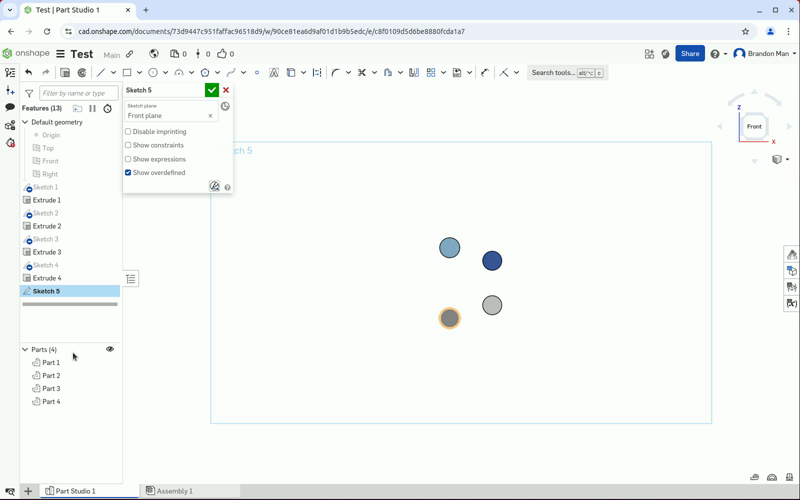
key(y)
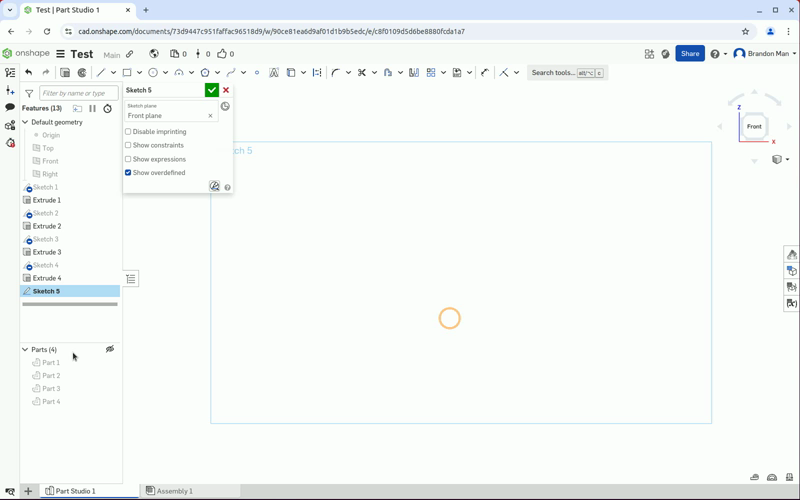
key(c)
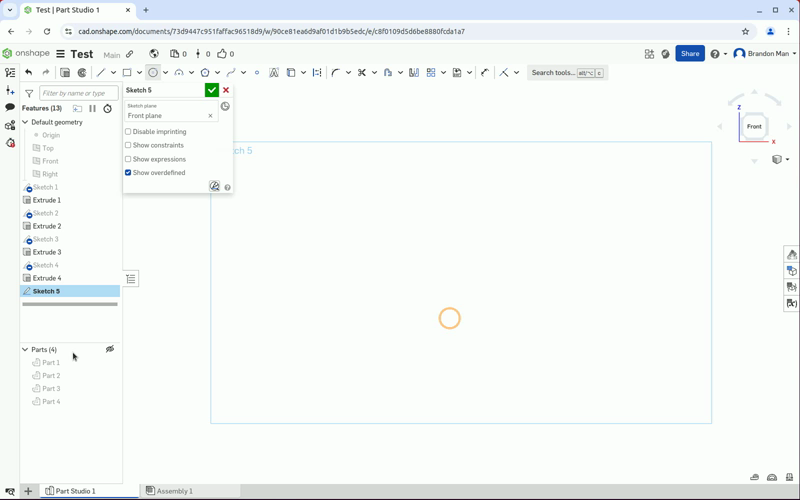
key_down(shift)
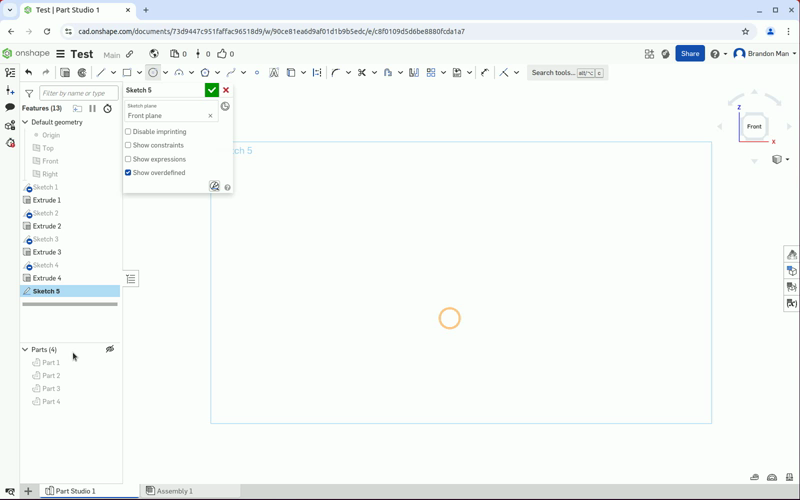
mouse_move(423, 282)
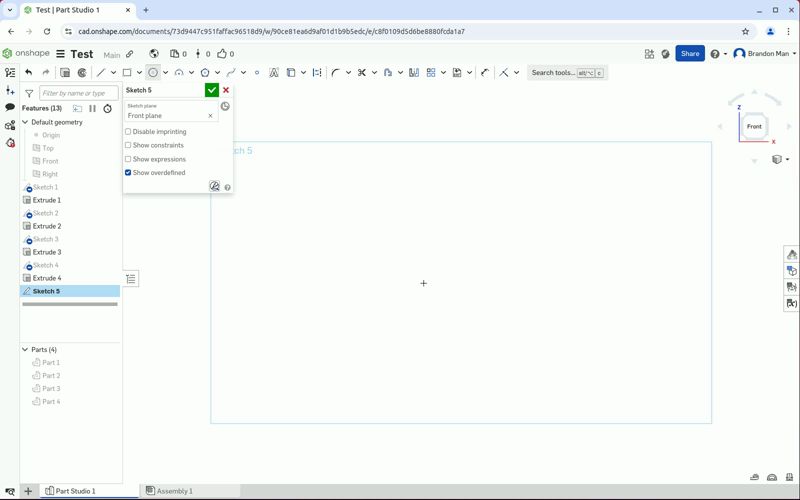
click(423, 282)
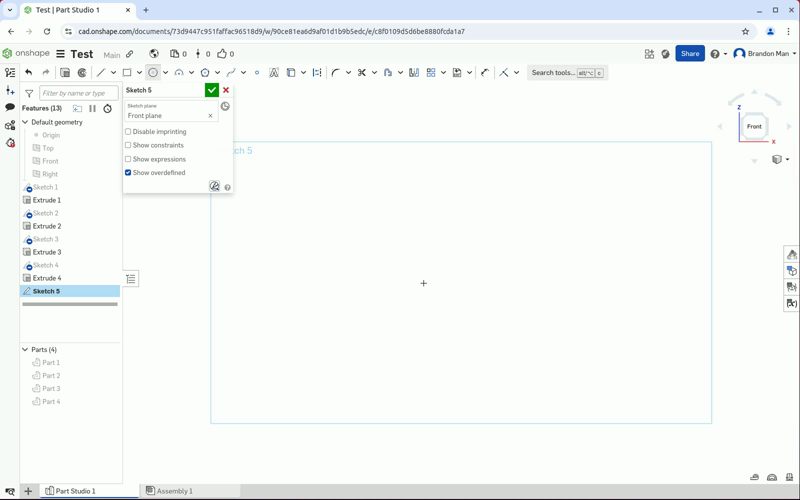
key_up(shift)
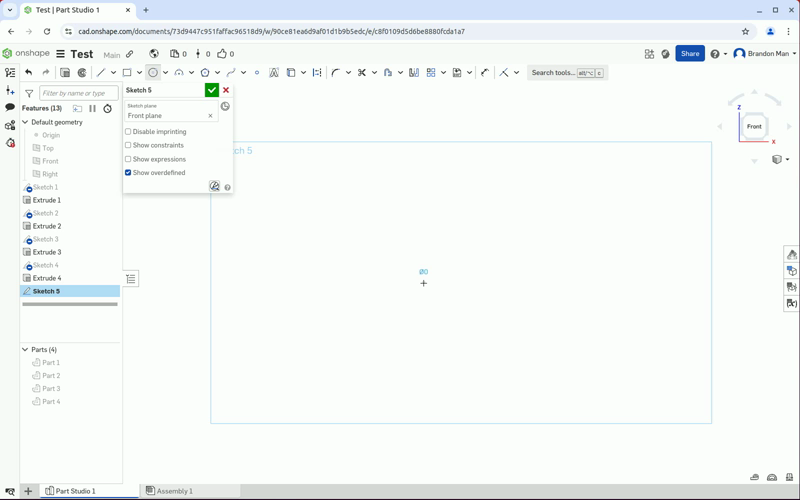
mouse_move(433, 282)
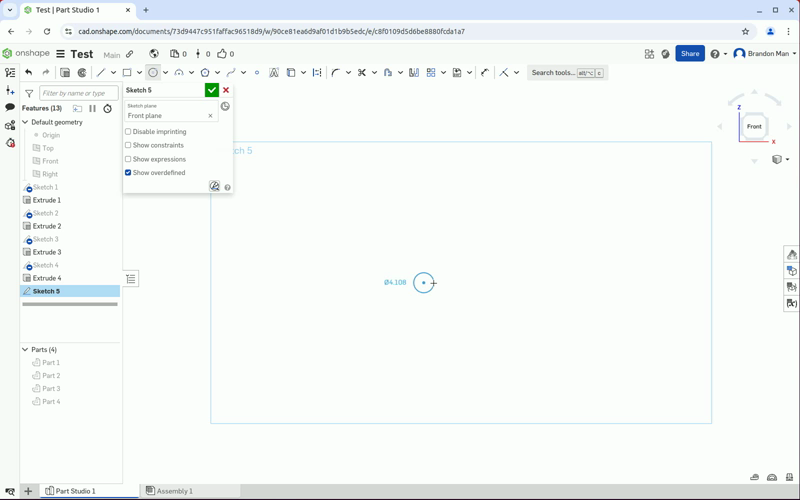
click(433, 282)
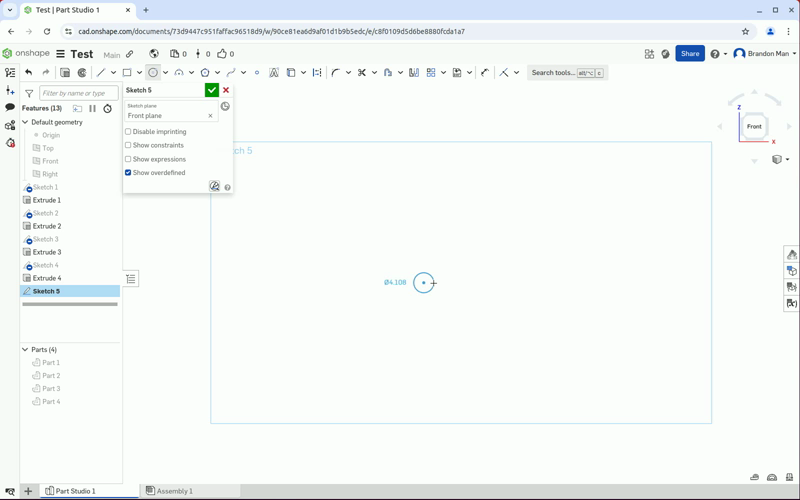
key(esc)
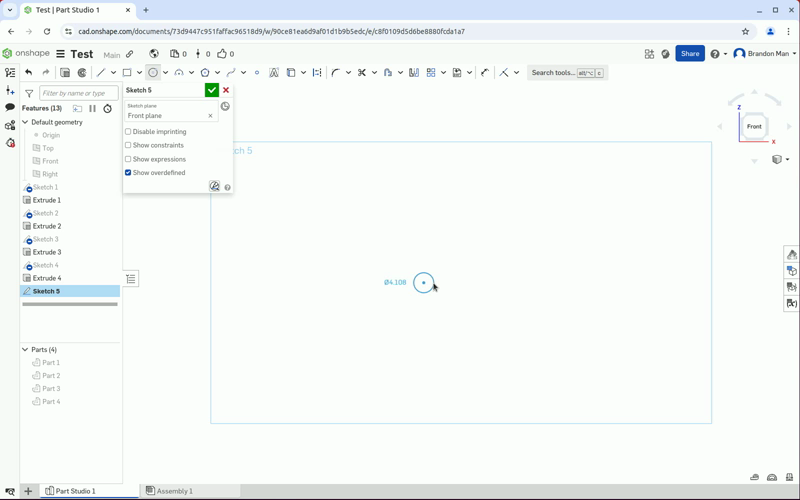
mouse_move(419, 284)
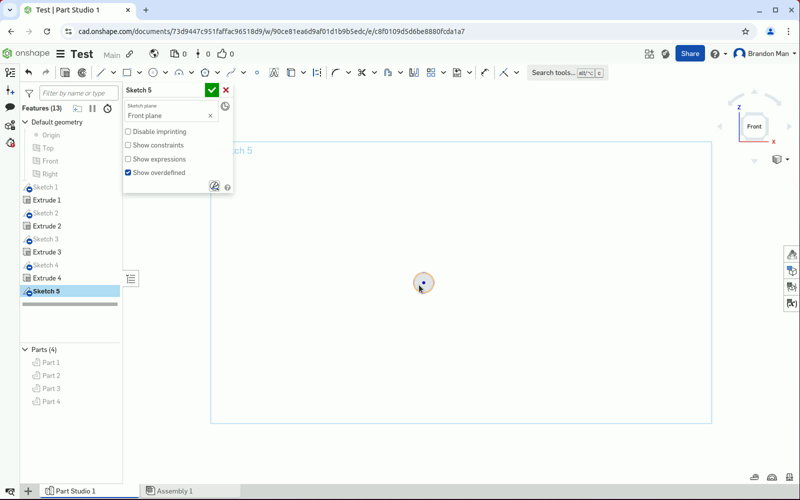
scroll(6)
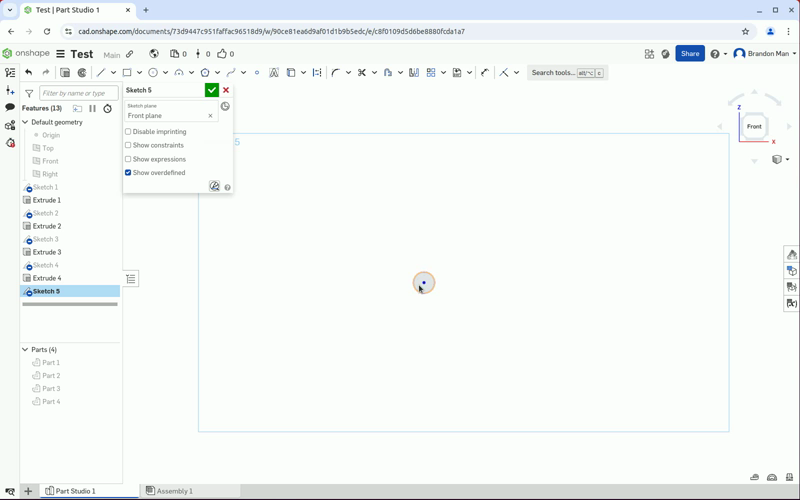
scroll(6)
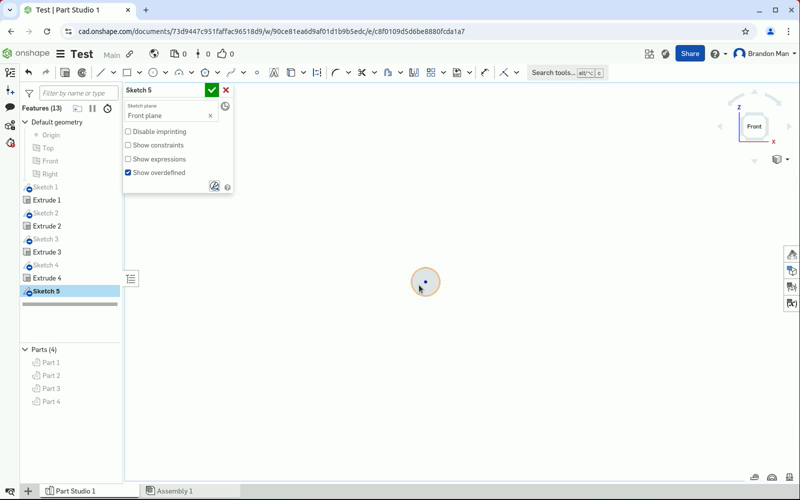
scroll(6)
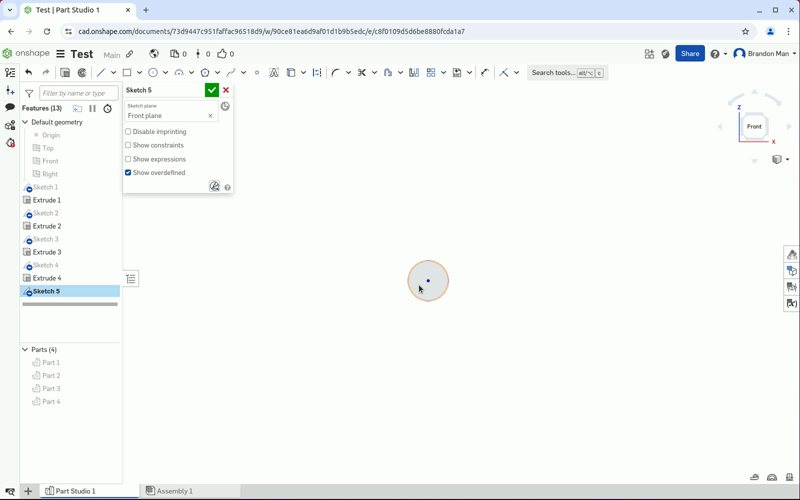
scroll(6)
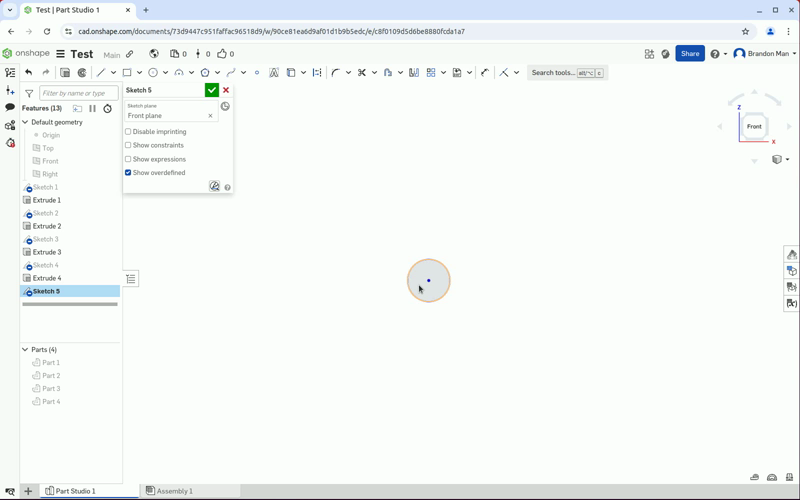
scroll(6)
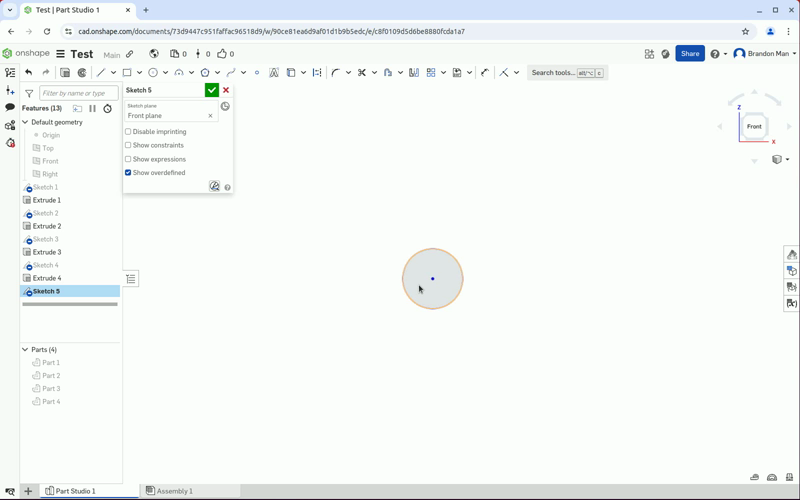
scroll(6)
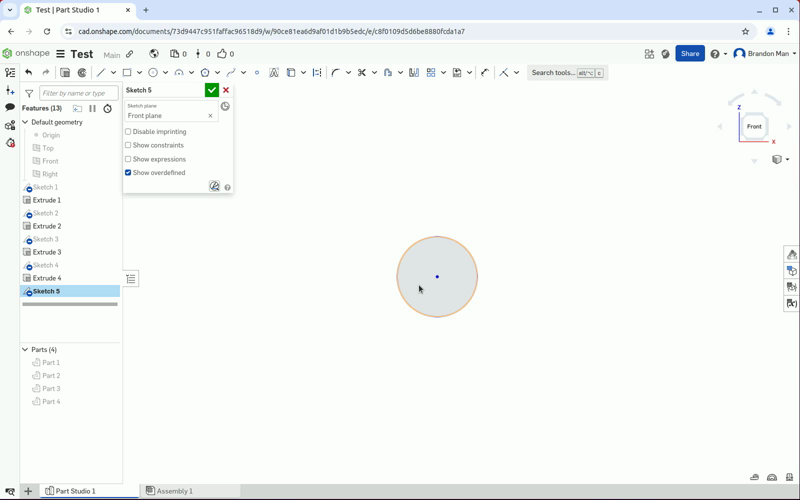
scroll(6)
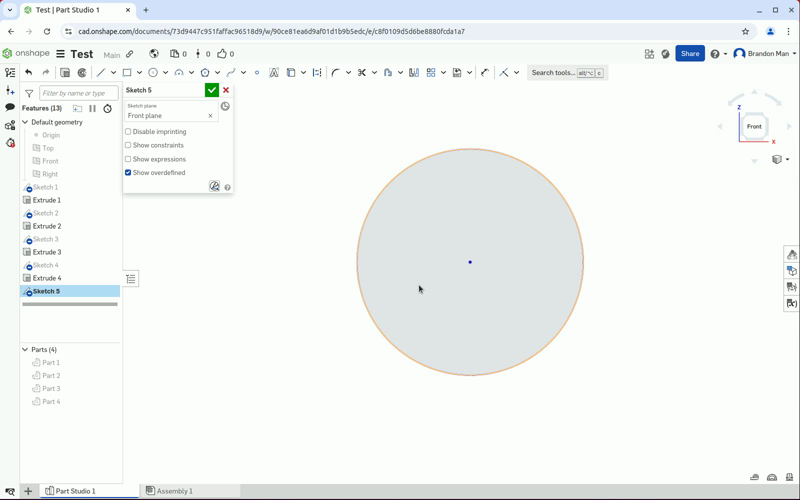
click(419, 284)
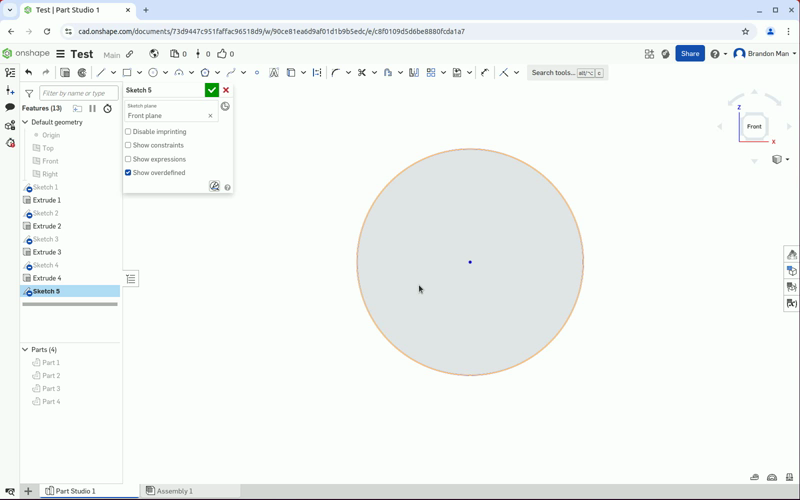
scroll(-6)
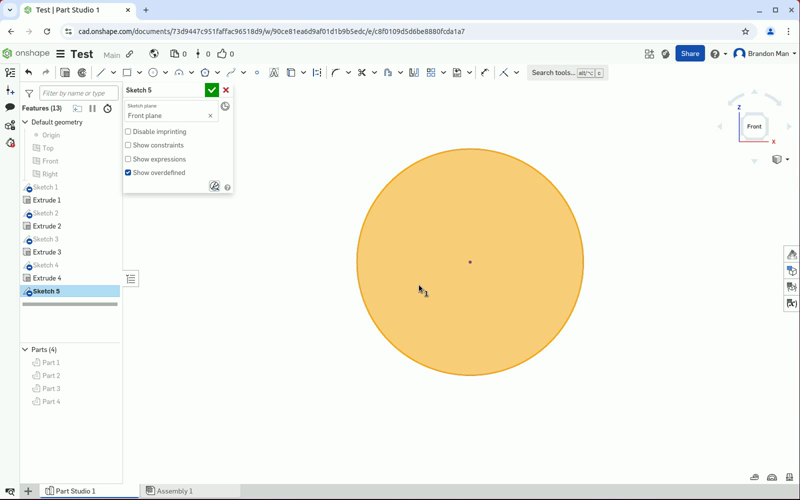
scroll(-6)
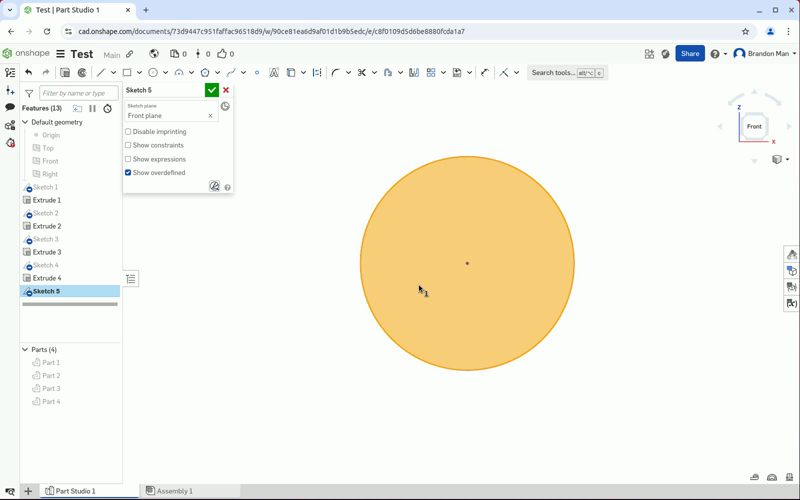
scroll(-6)
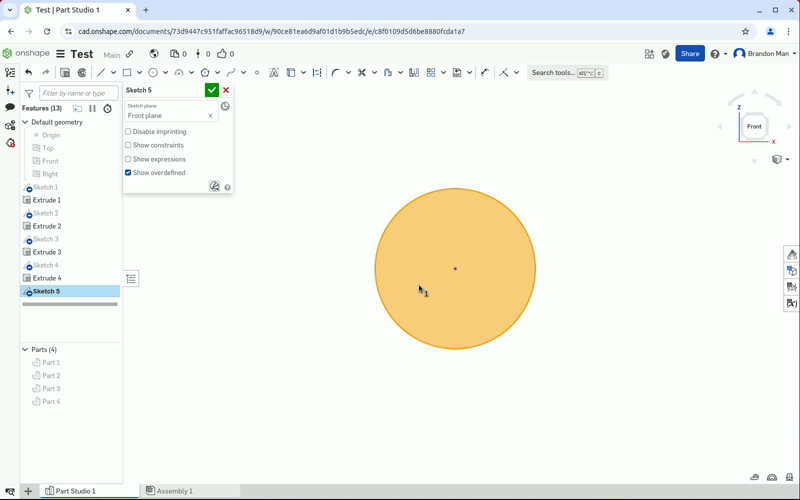
scroll(-6)
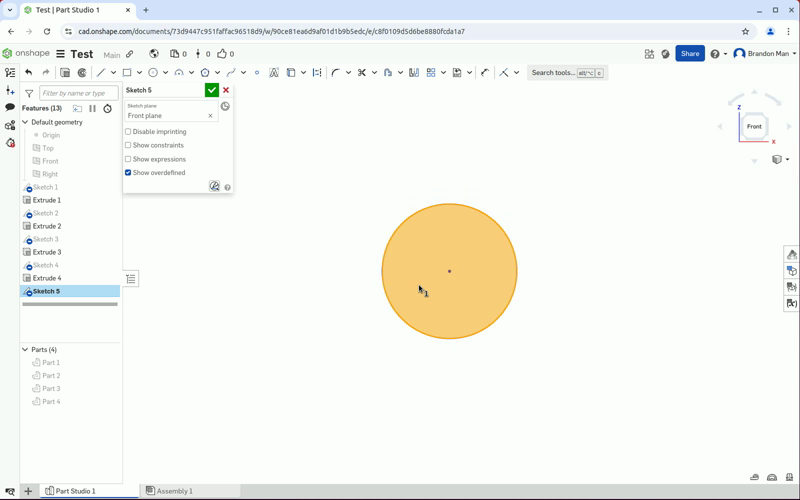
scroll(-6)
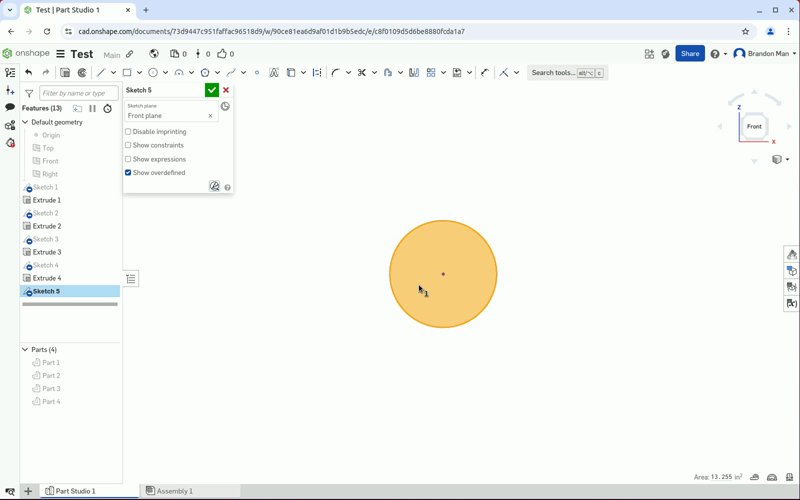
scroll(-6)
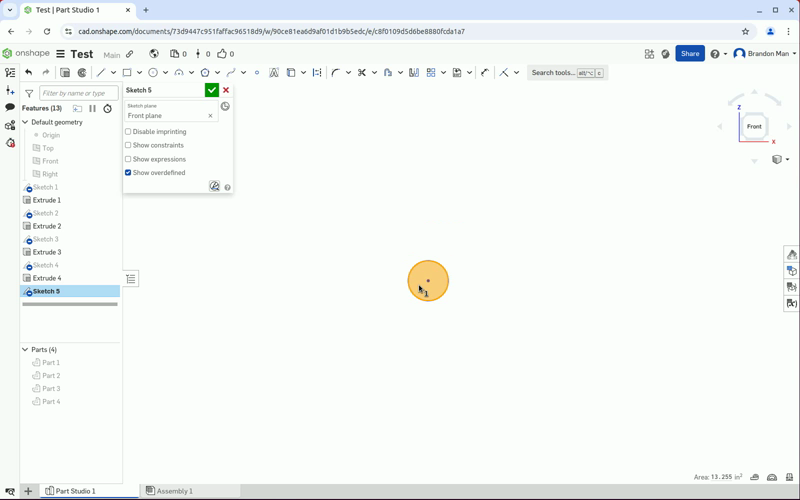
scroll(-6)
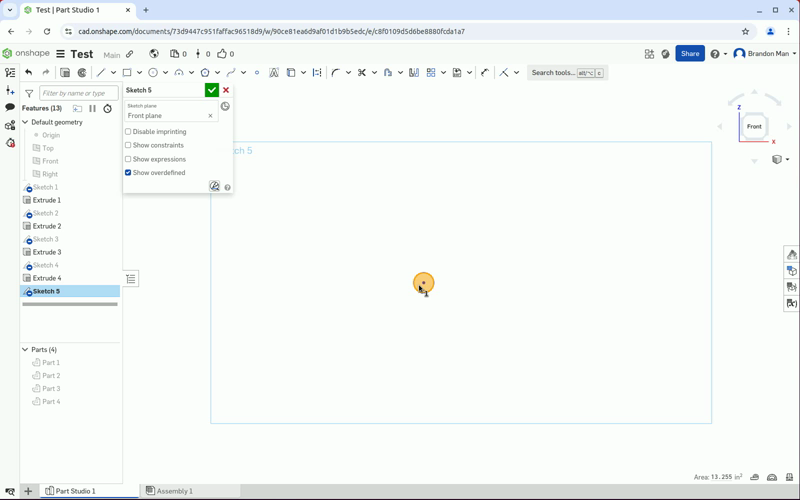
mouse_move(73, 352)
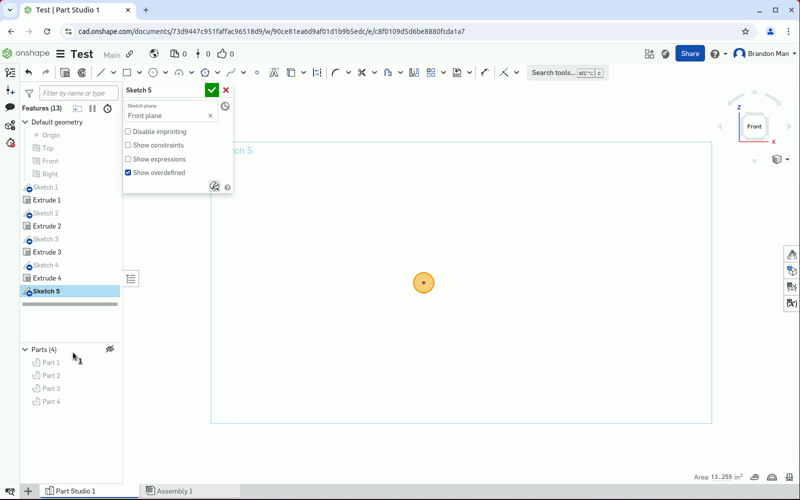
key(shift+y)
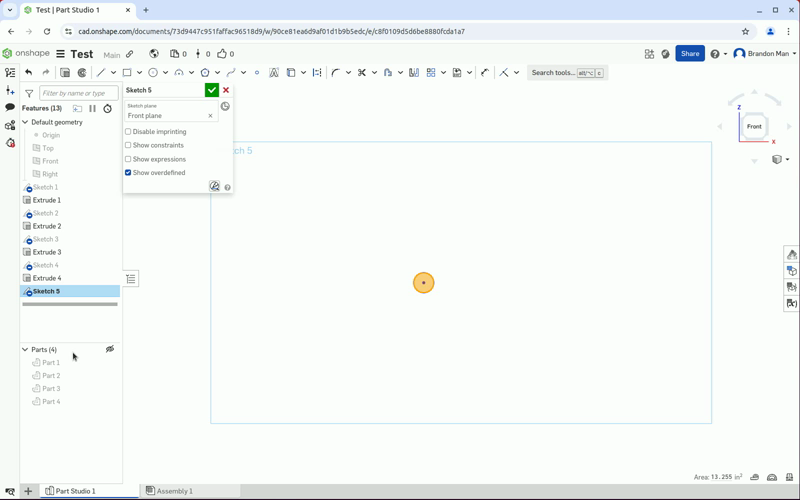
key(shift+e)
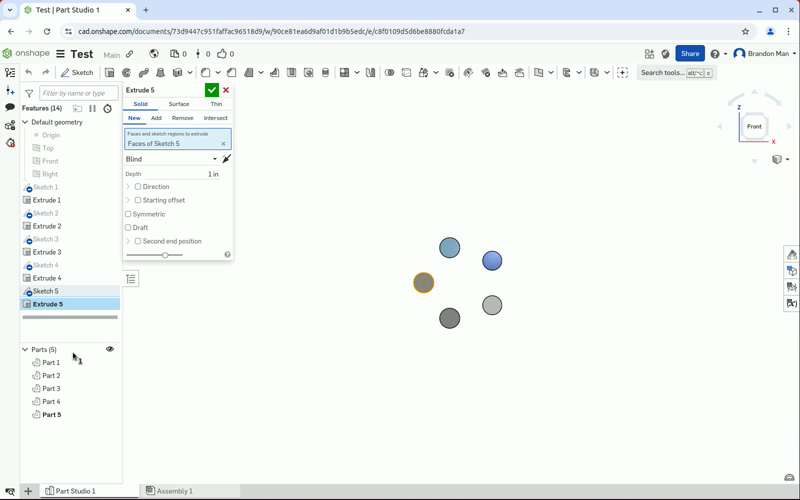
mouse_move(143, 106)
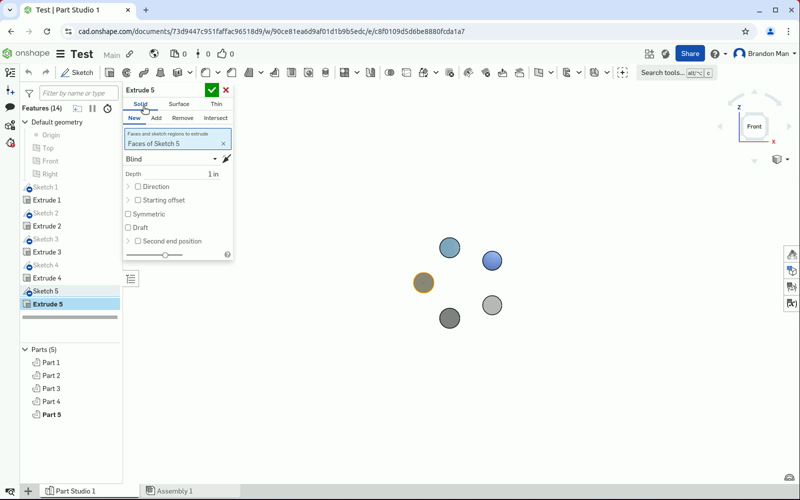
click(143, 106)
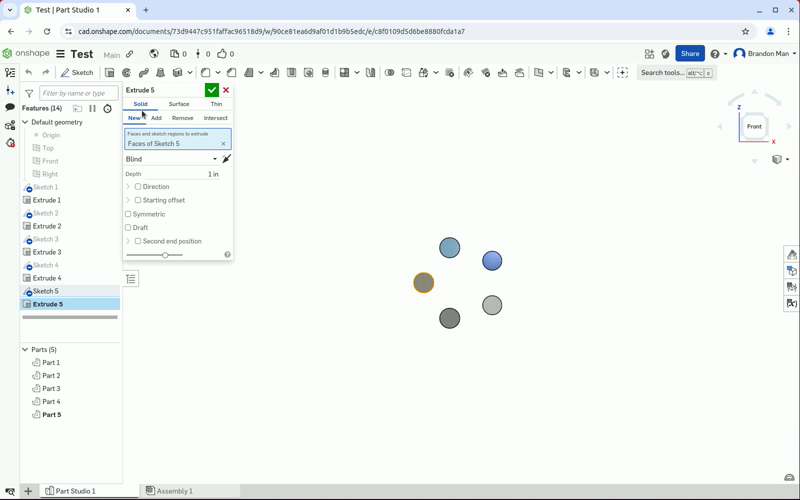
mouse_move(137, 120)
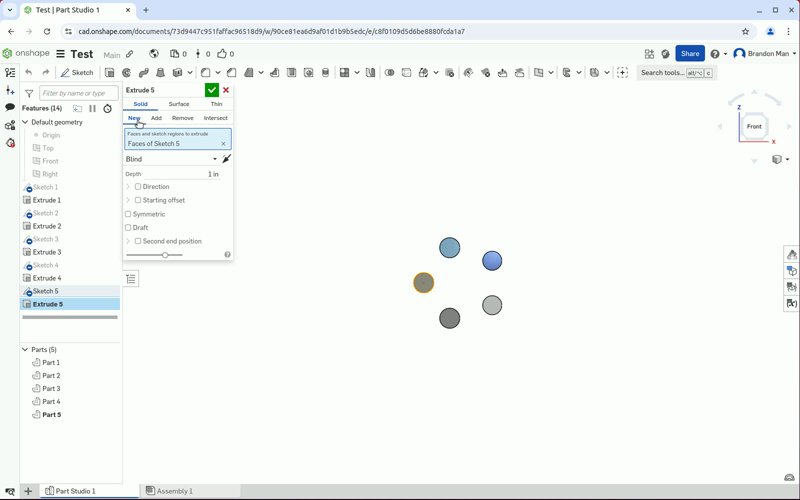
click(137, 120)
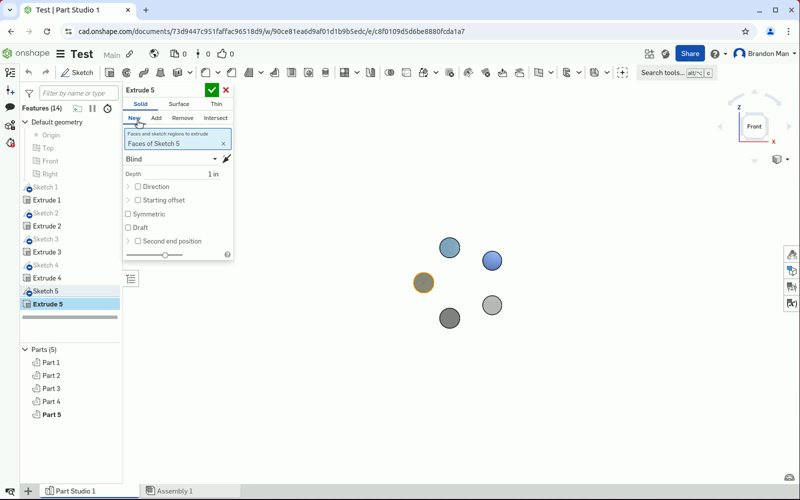
key(tab, 4)
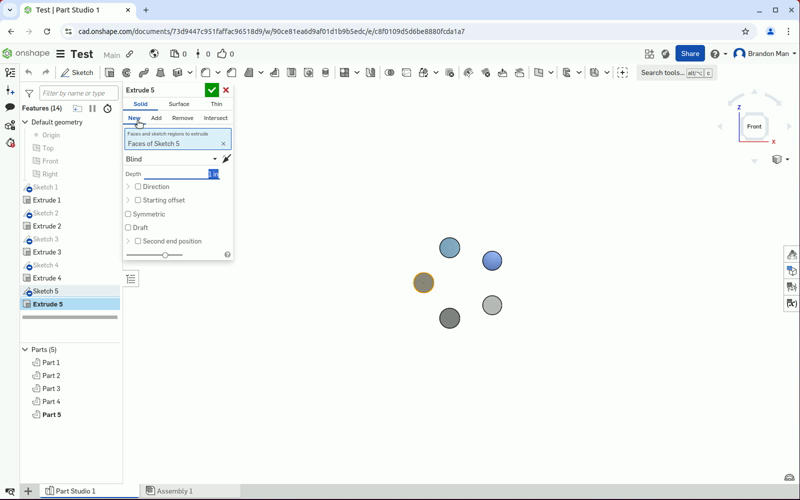
text(7.703)
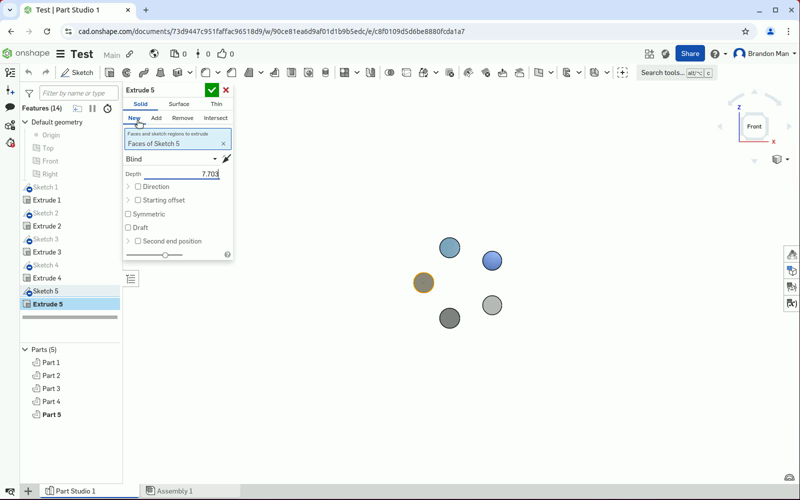
key(enter)
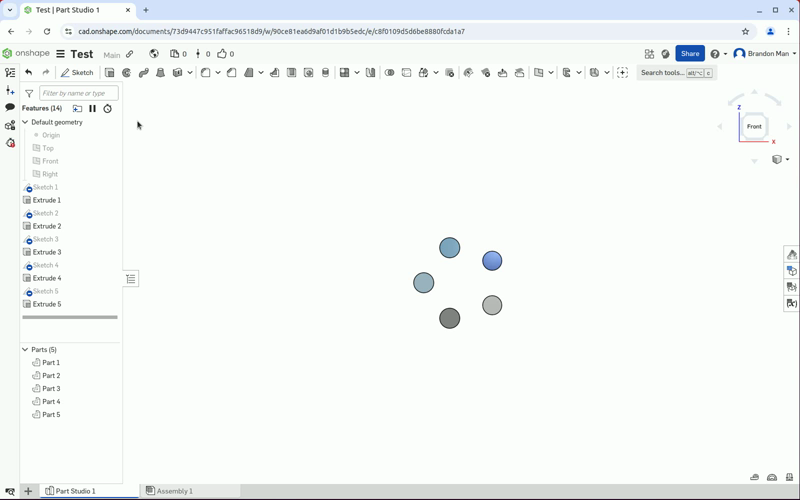
key(shift+h)
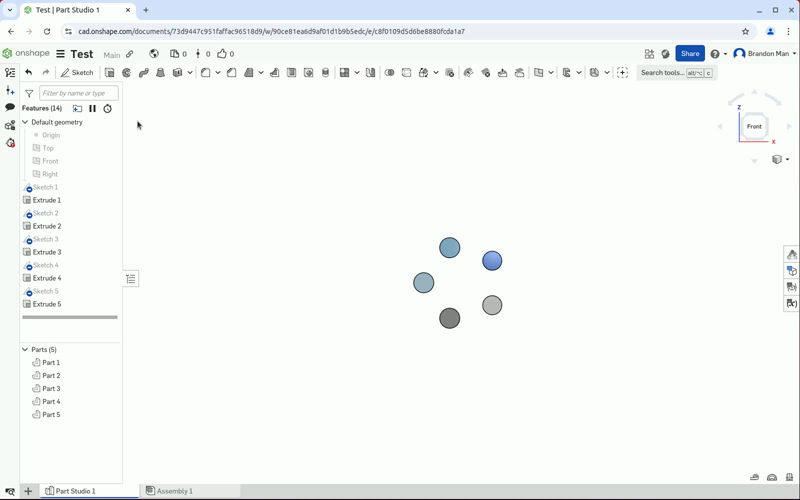
key(shift+h)
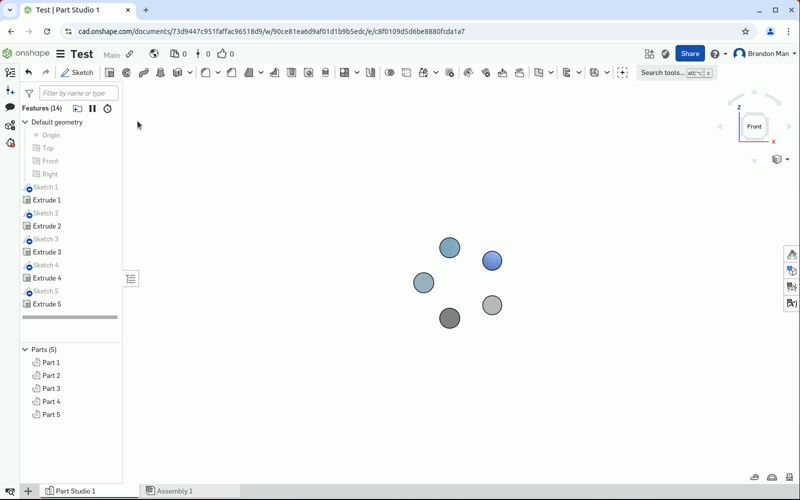
mouse_move(73, 189)
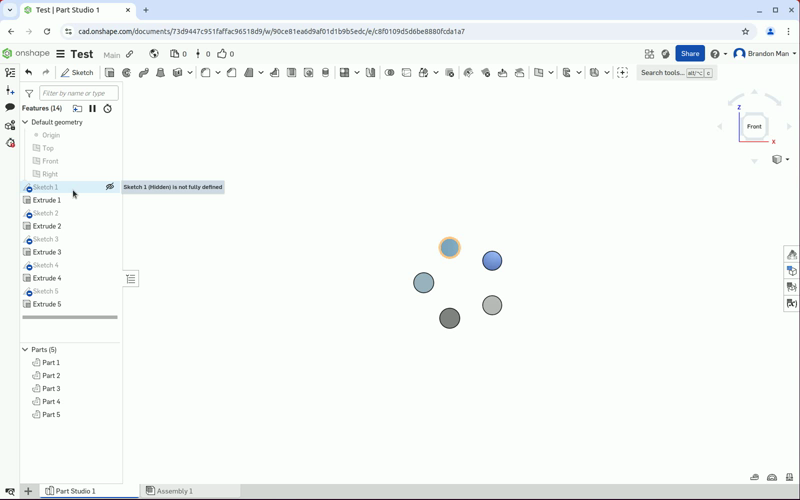
click(73, 189)
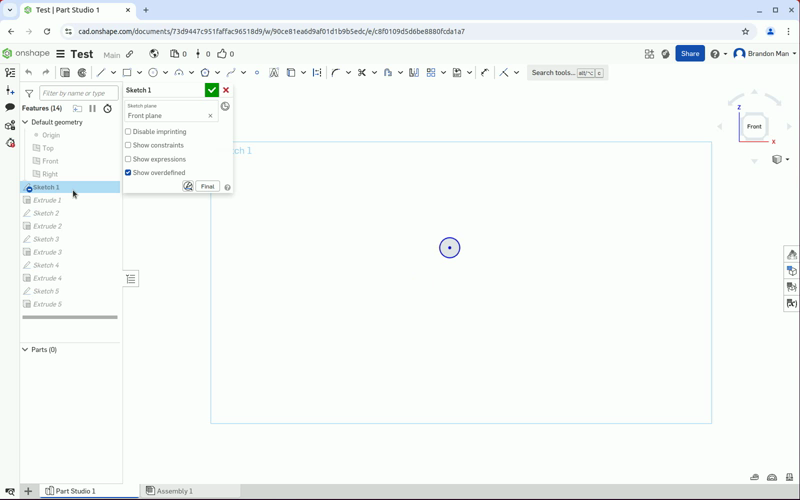
mouse_move(229, 92)
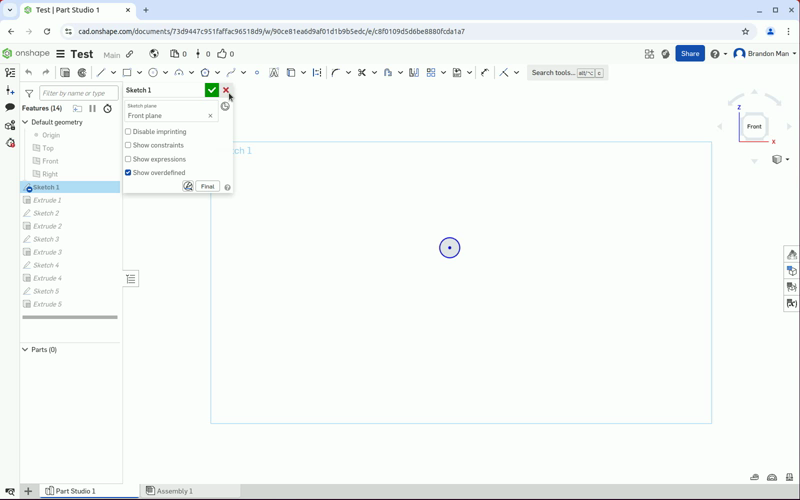
click(229, 92)
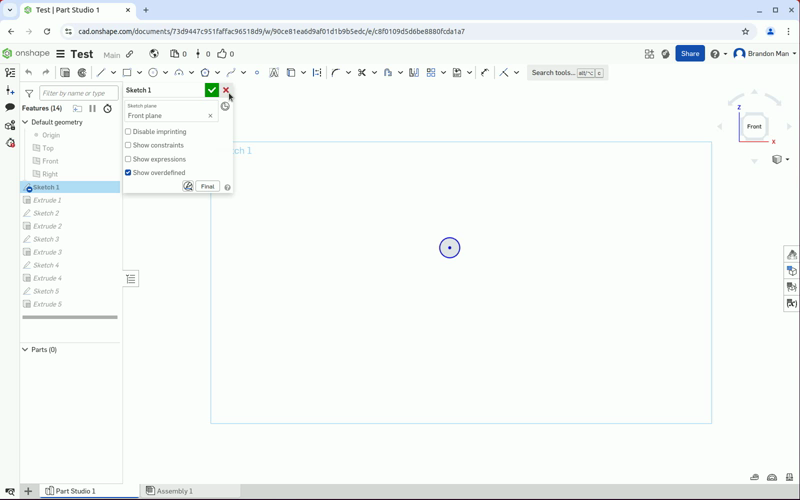
key(shift+s)
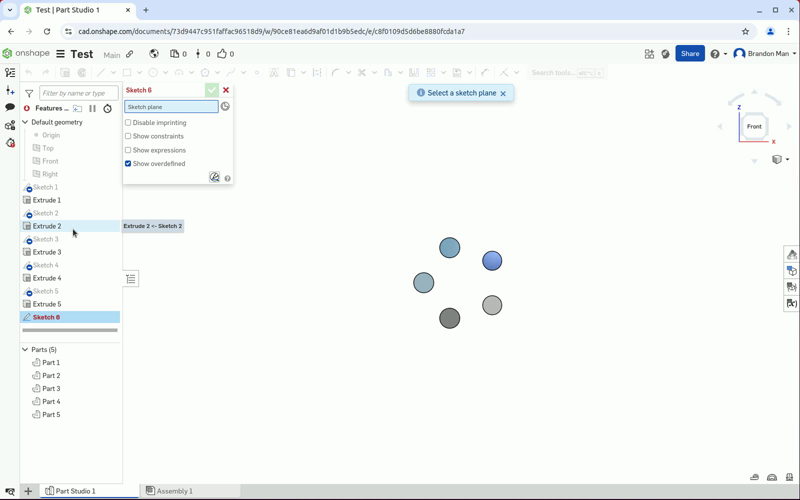
scroll(3)
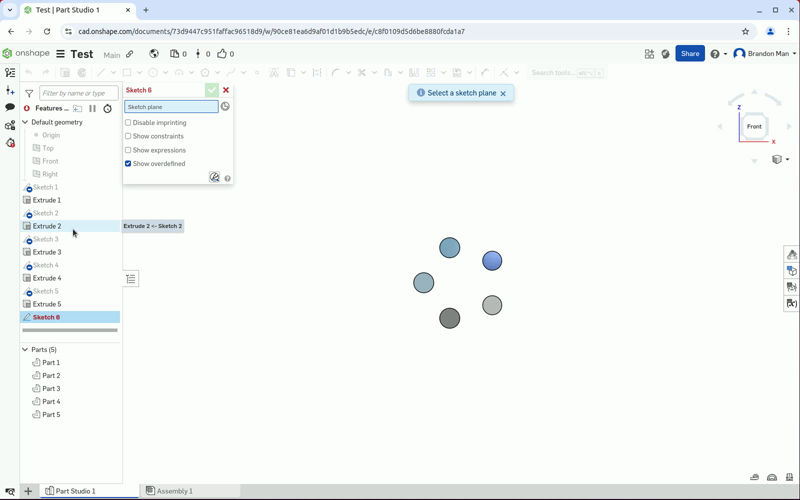
mouse_move(73, 163)
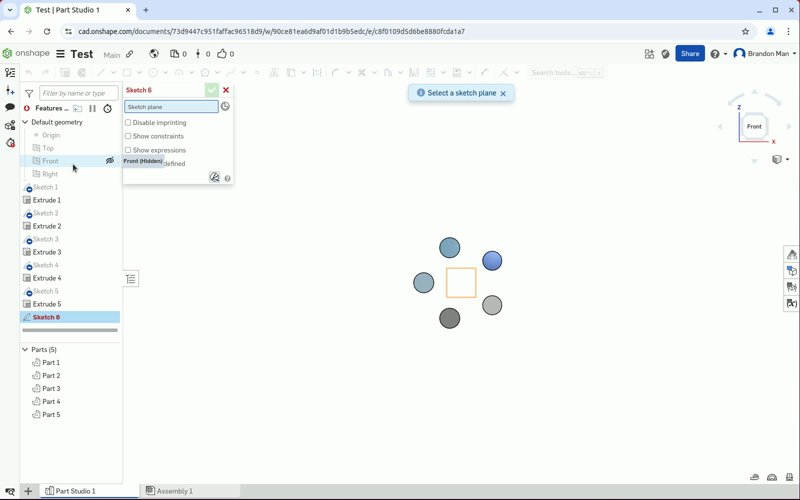
click(73, 163)
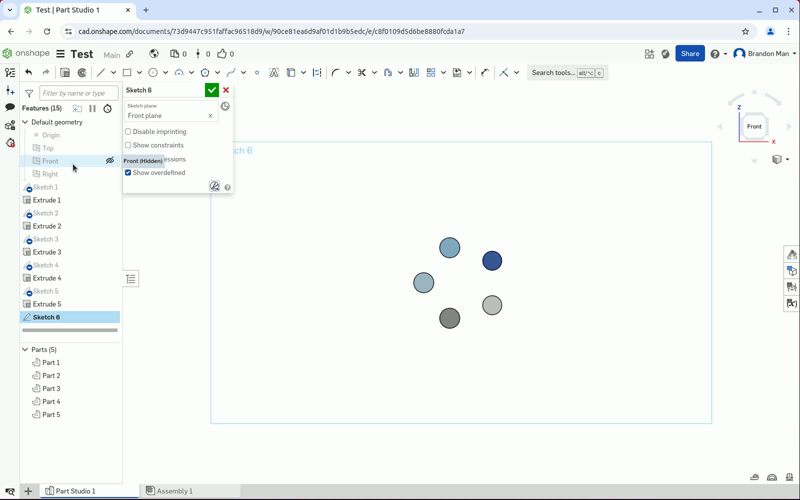
mouse_move(73, 352)
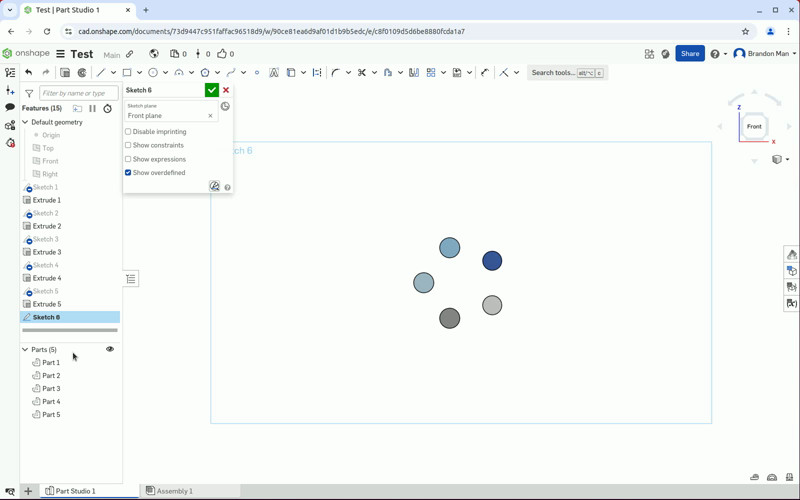
key(y)
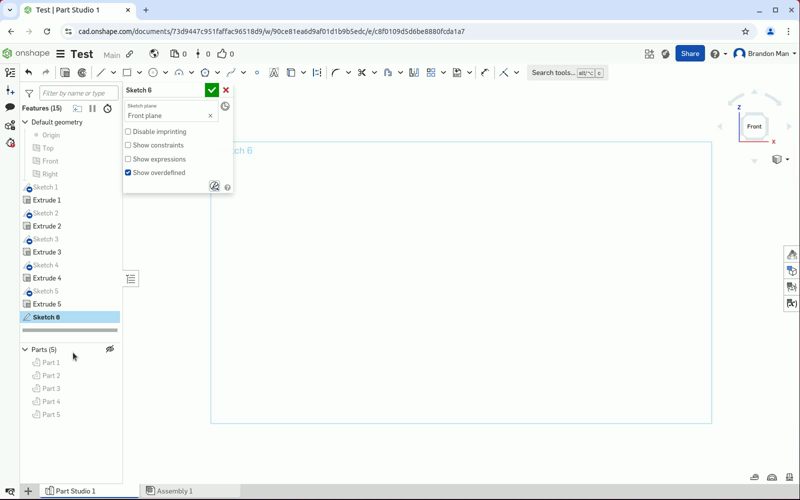
key(c)
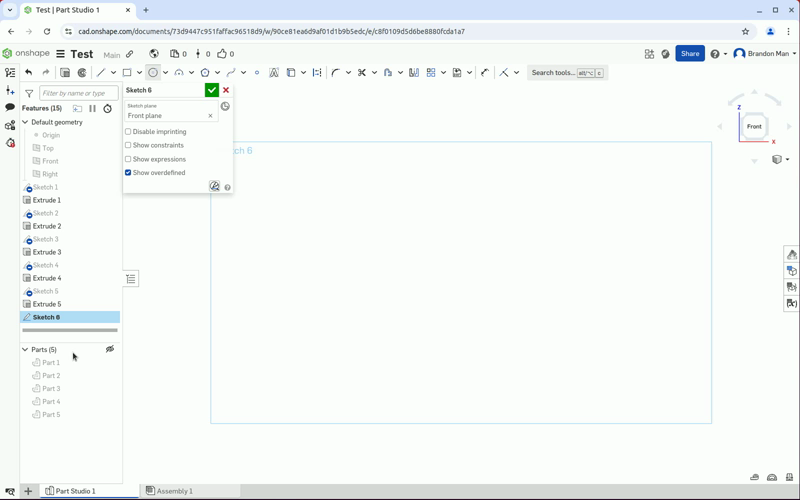
key_down(shift)
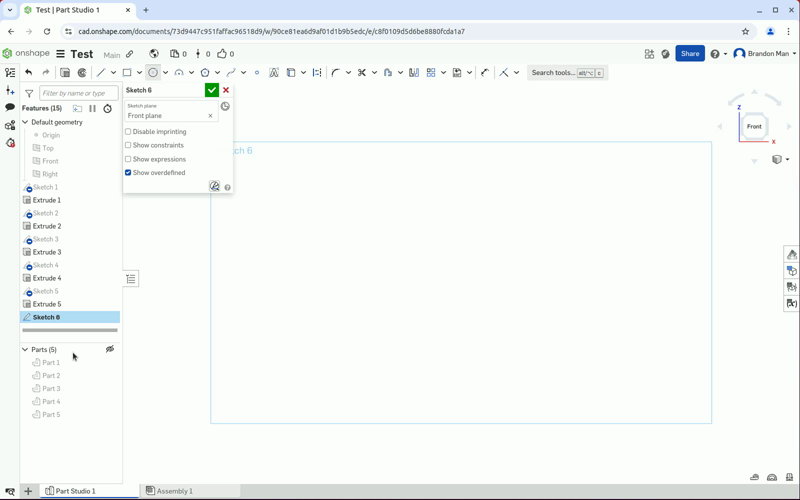
mouse_move(461, 282)
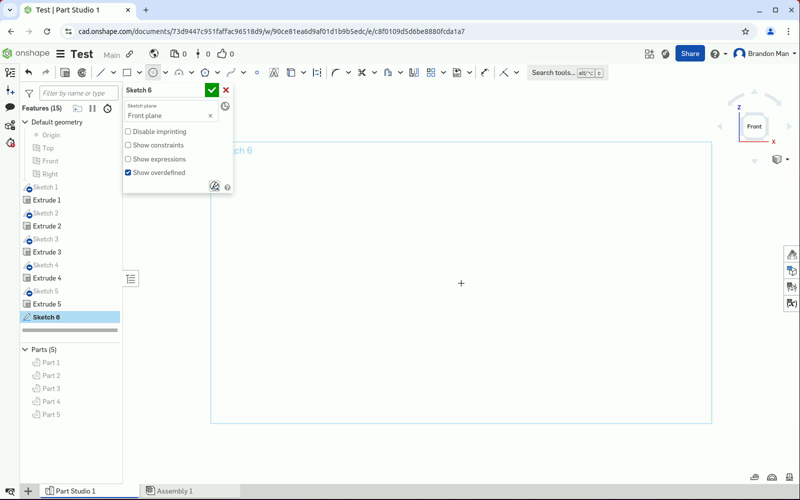
click(461, 282)
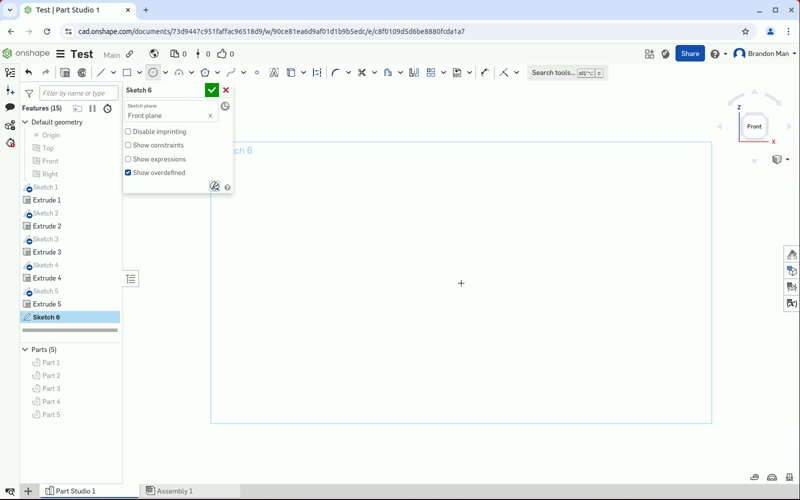
key_up(shift)
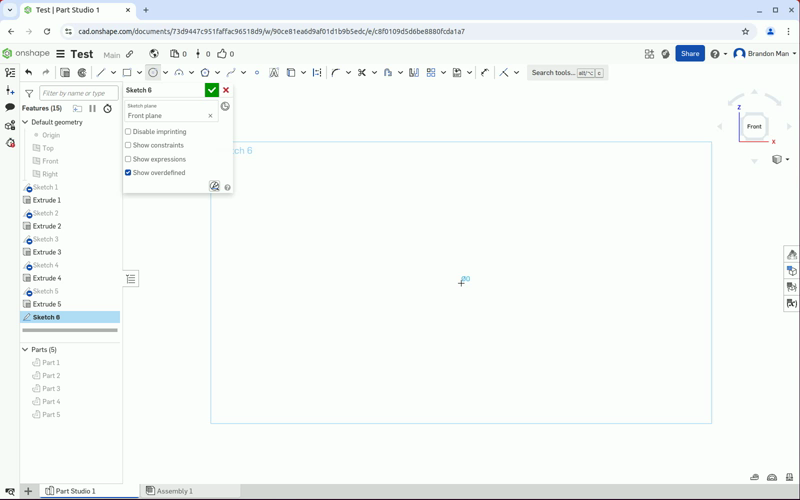
mouse_move(572, 282)
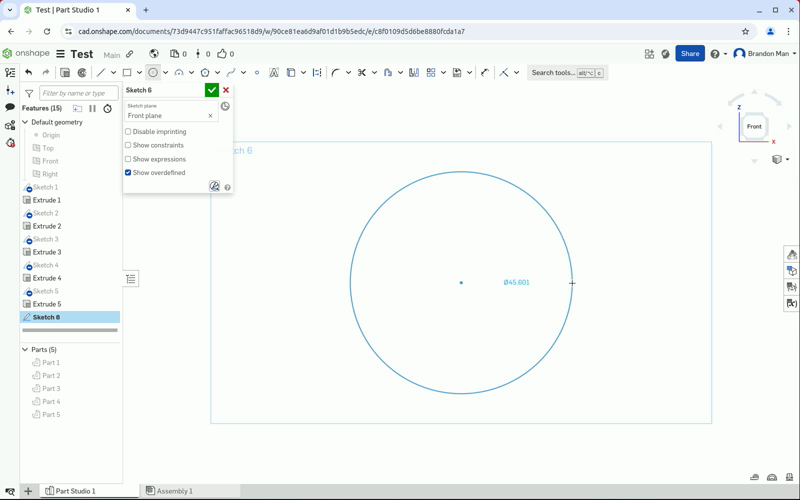
click(572, 282)
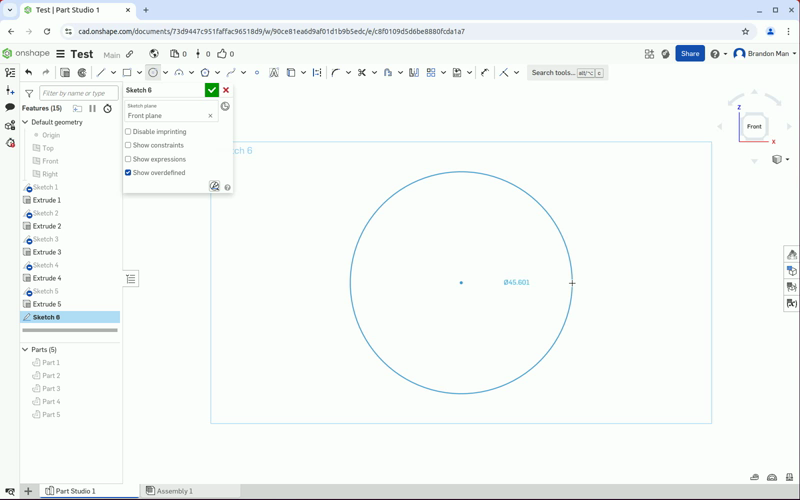
key(esc)
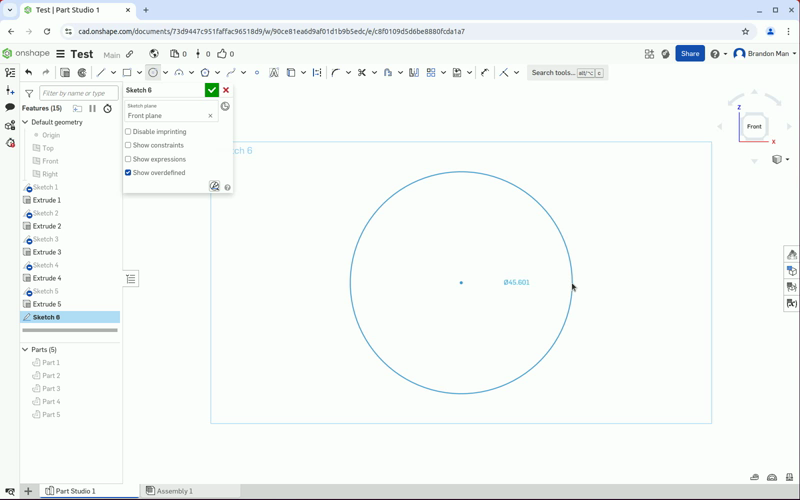
key(c)
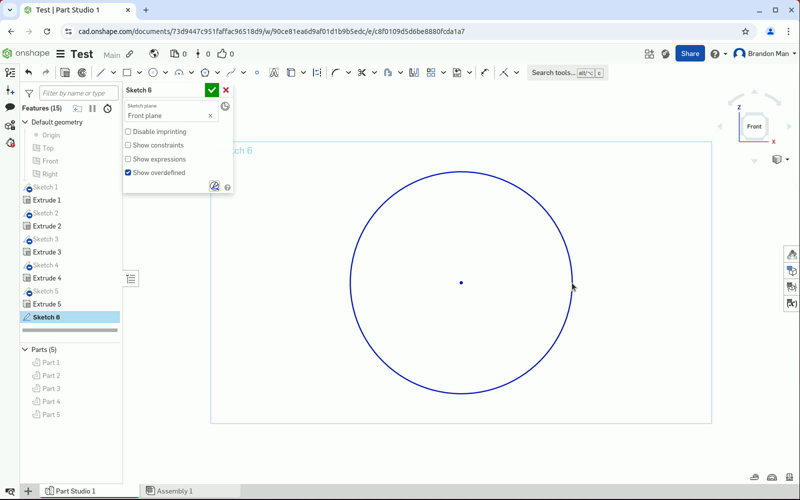
key_down(shift)
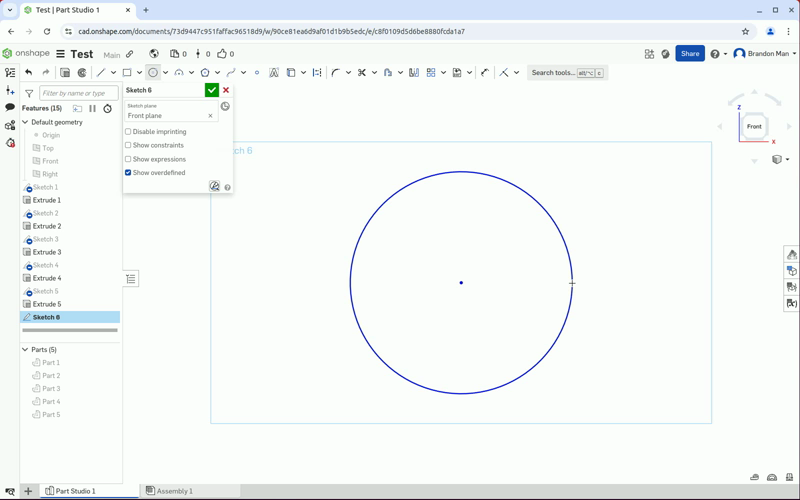
mouse_move(423, 282)
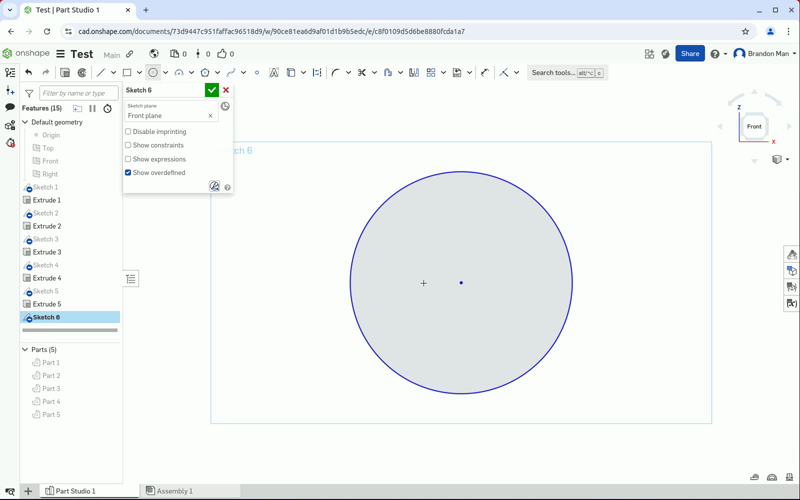
click(423, 282)
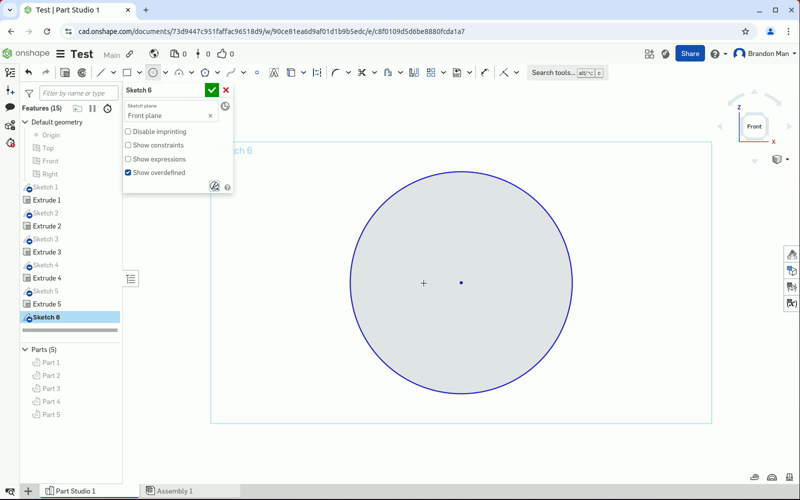
key_up(shift)
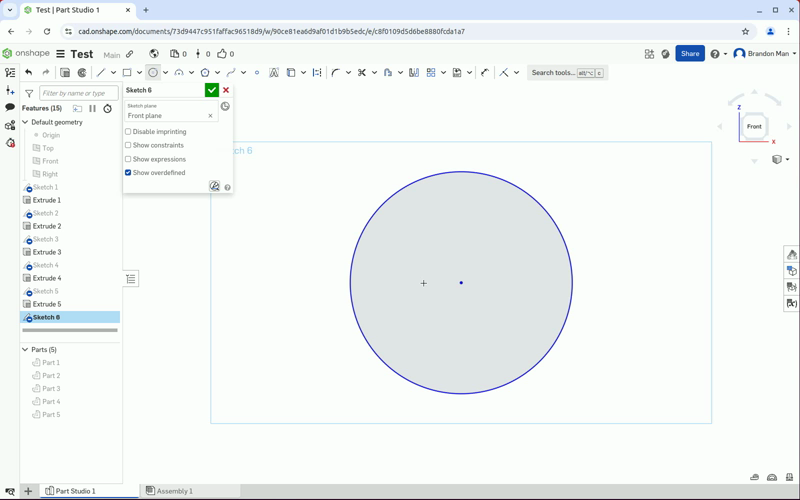
mouse_move(432, 282)
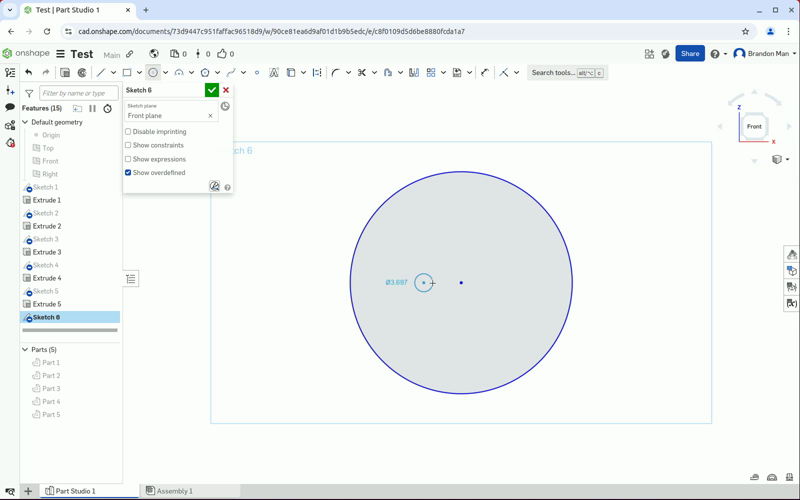
click(432, 282)
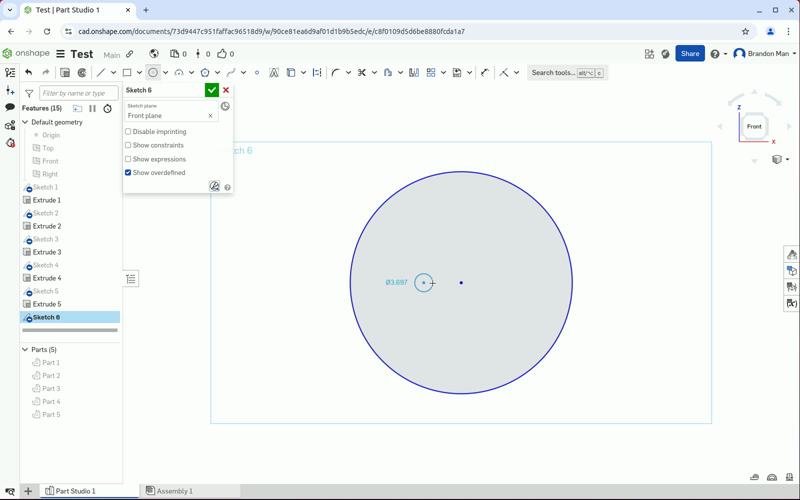
key(esc)
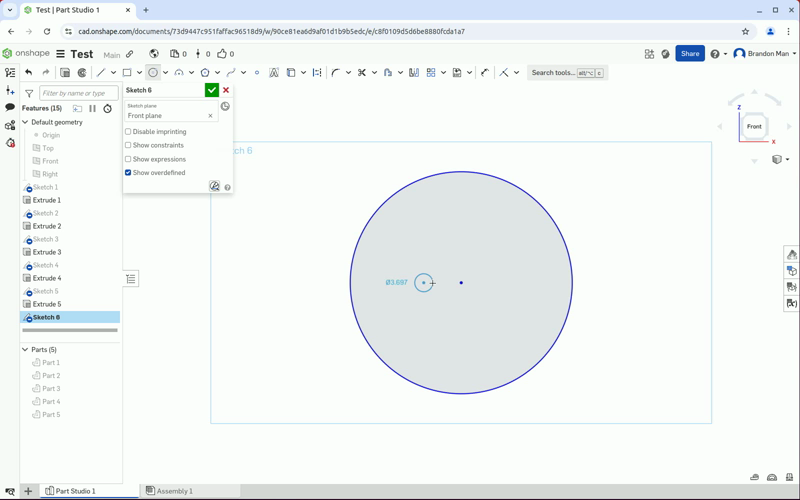
key(c)
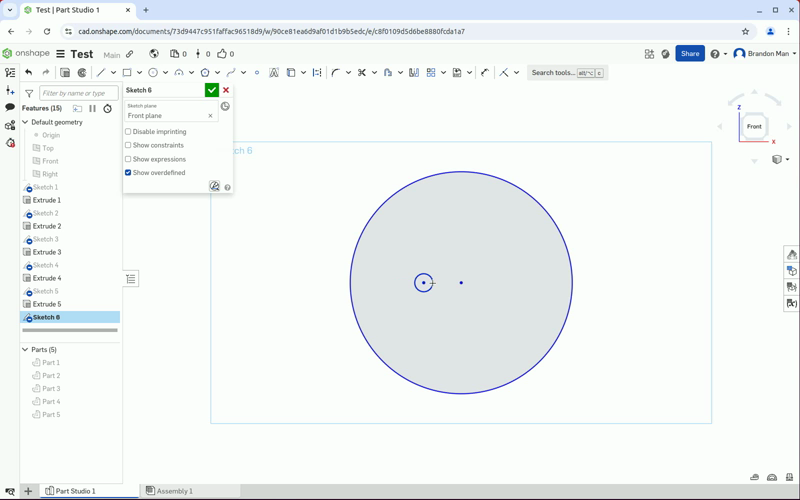
key_down(shift)
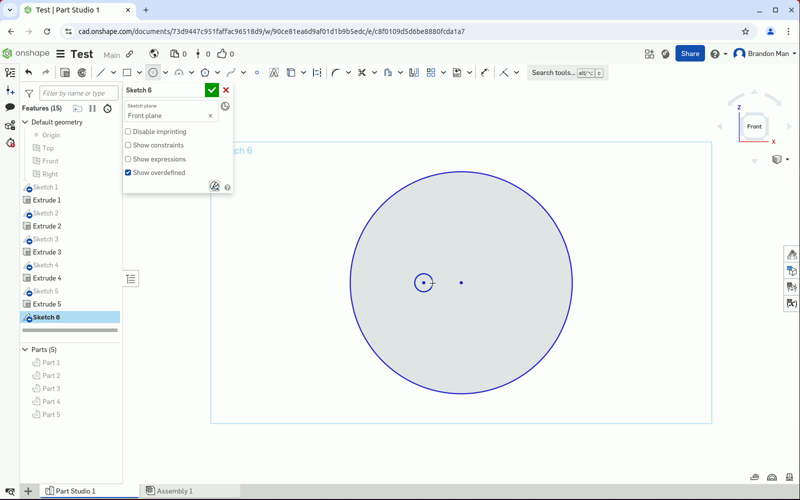
mouse_move(449, 318)
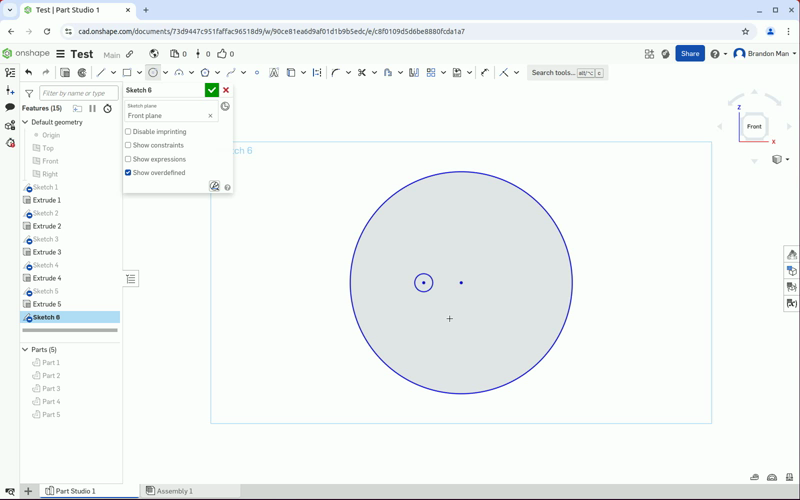
click(449, 318)
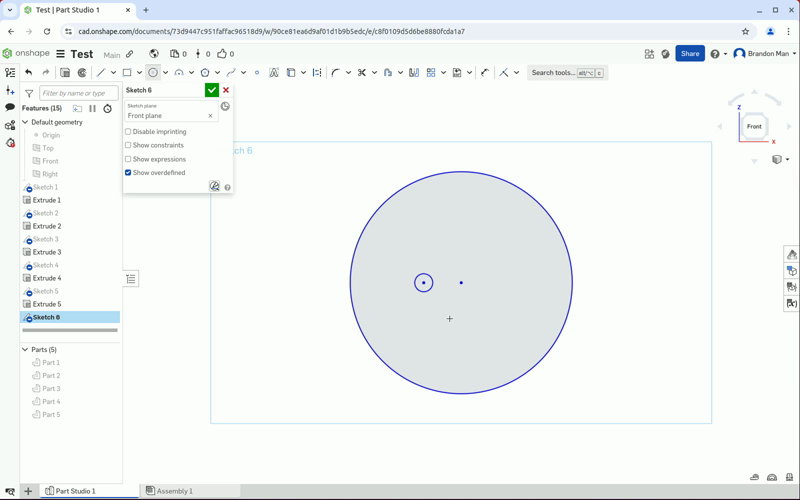
key_up(shift)
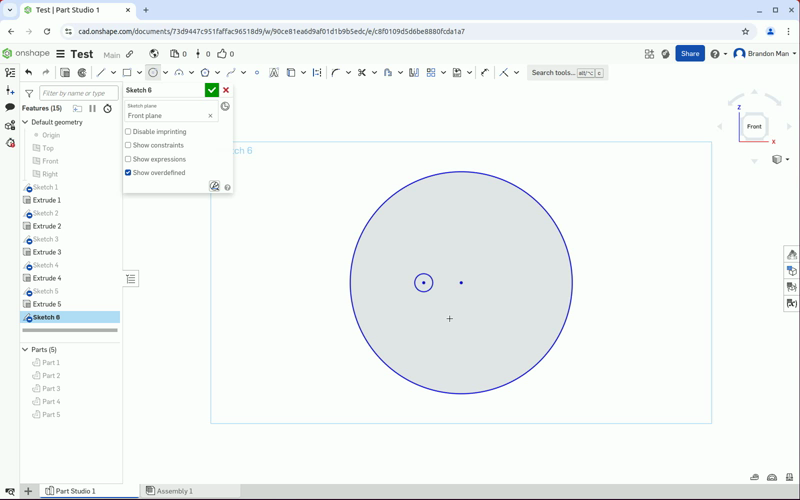
mouse_move(459, 318)
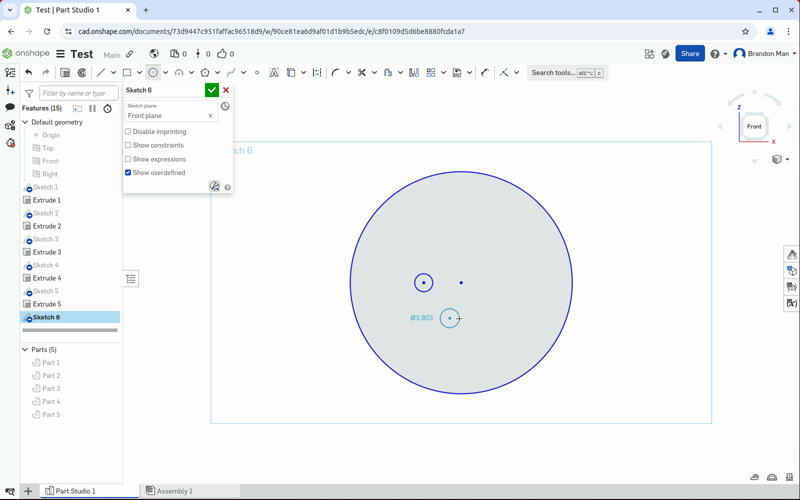
click(459, 318)
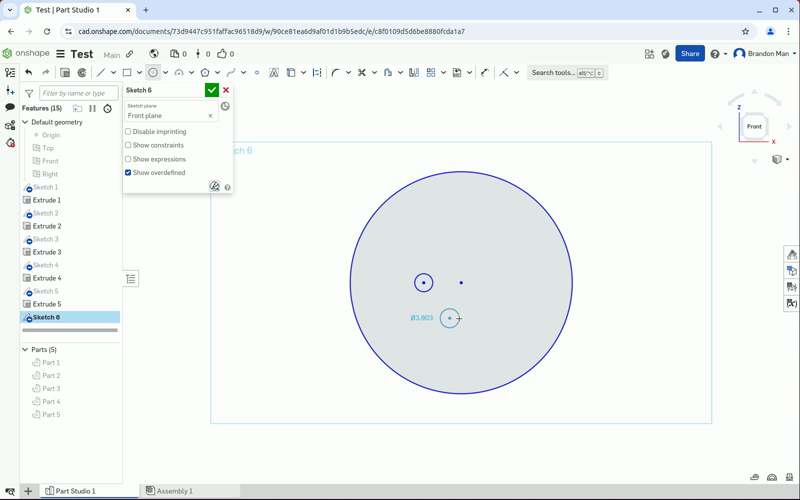
key(esc)
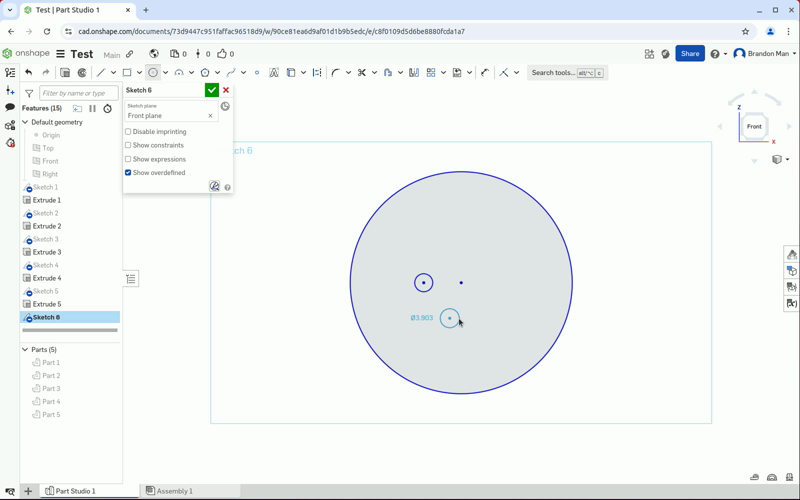
key(c)
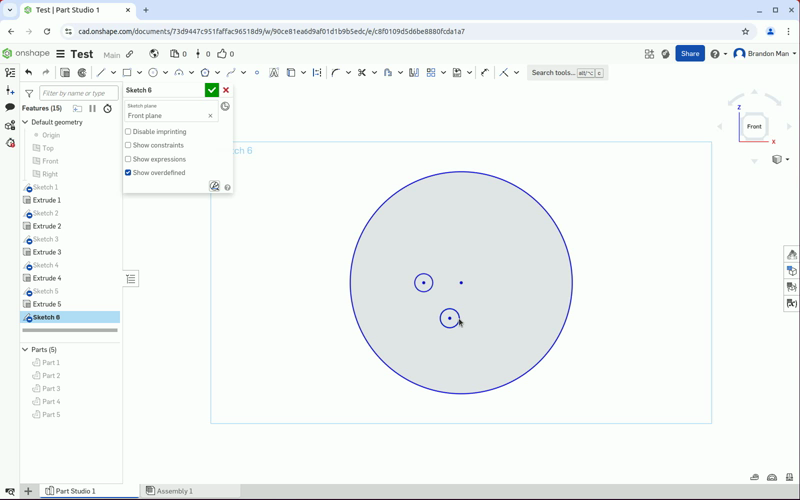
key_down(shift)
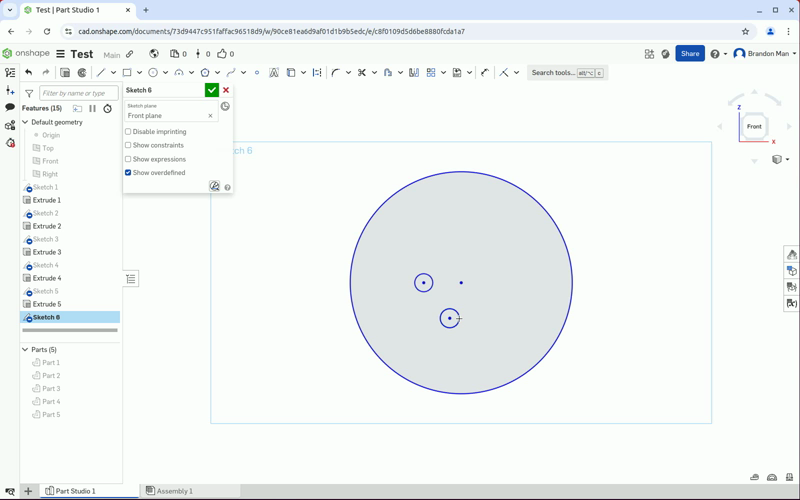
mouse_move(449, 247)
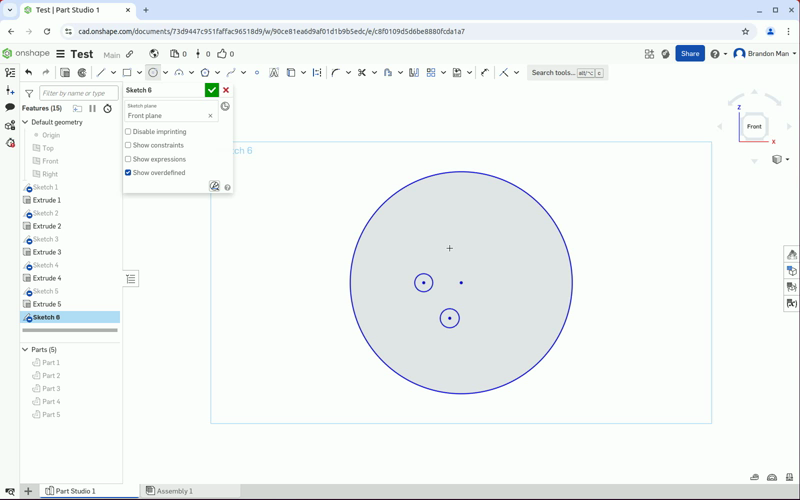
click(449, 247)
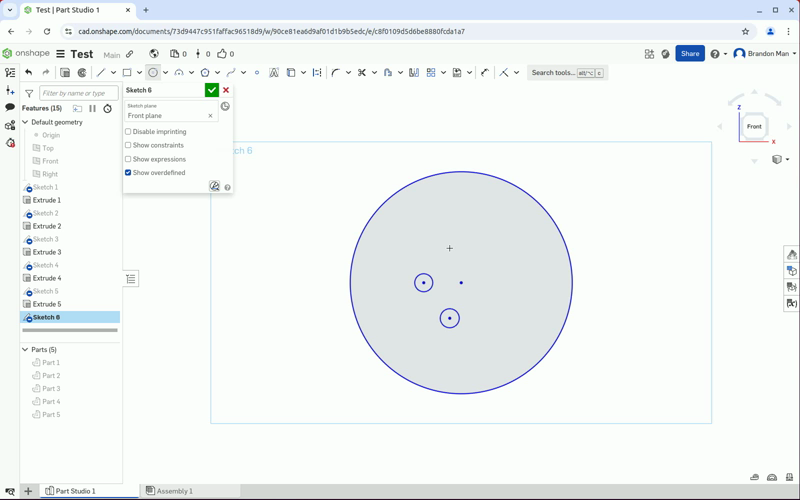
key_up(shift)
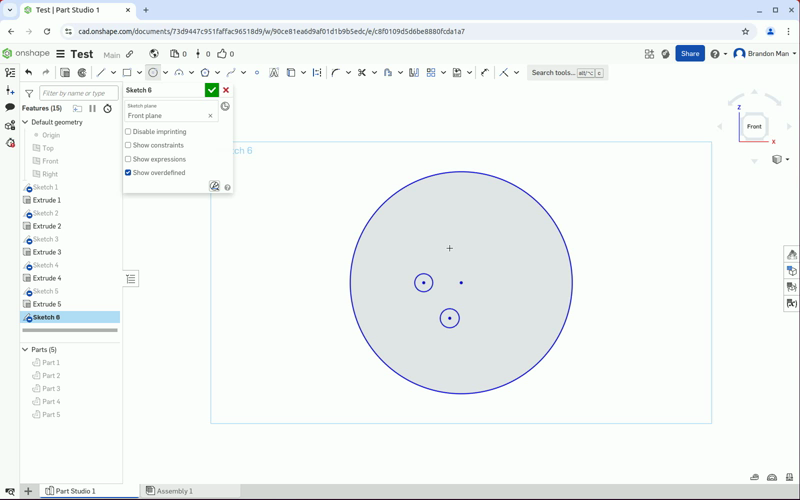
mouse_move(459, 247)
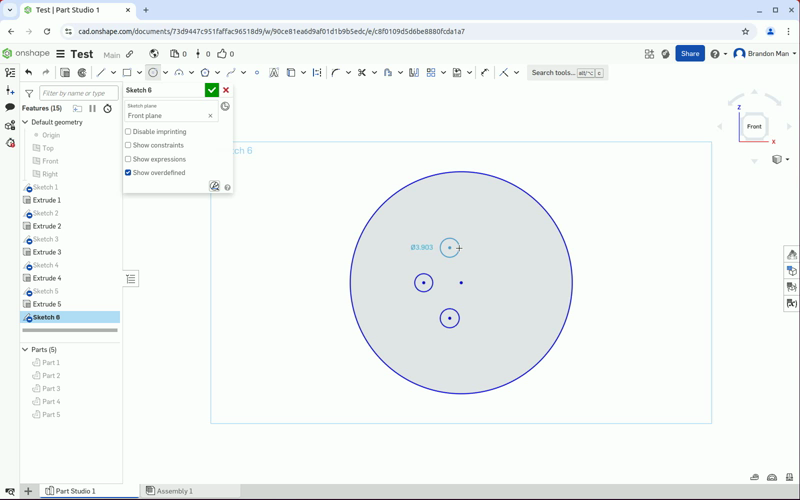
click(459, 247)
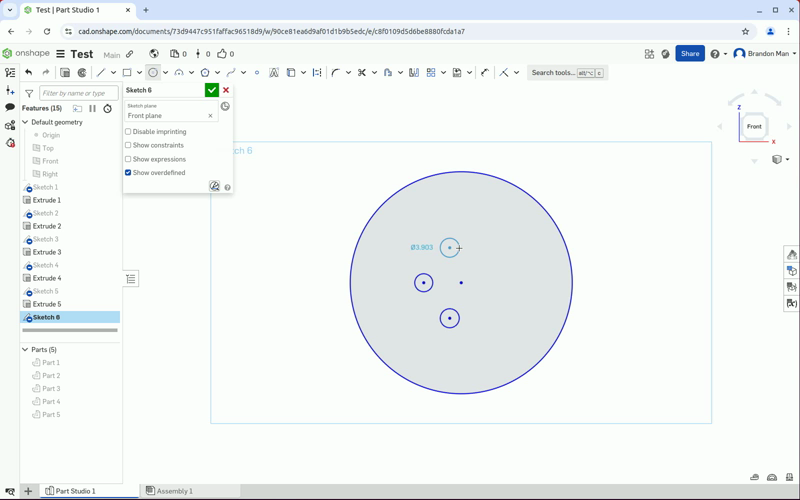
key(esc)
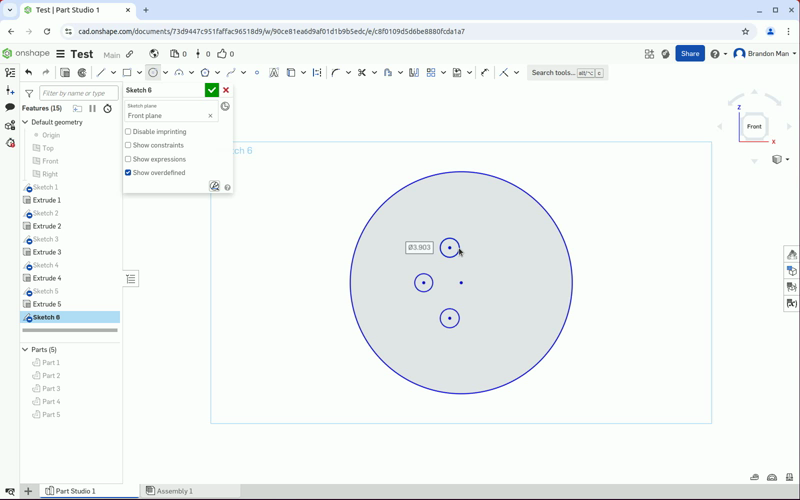
key(c)
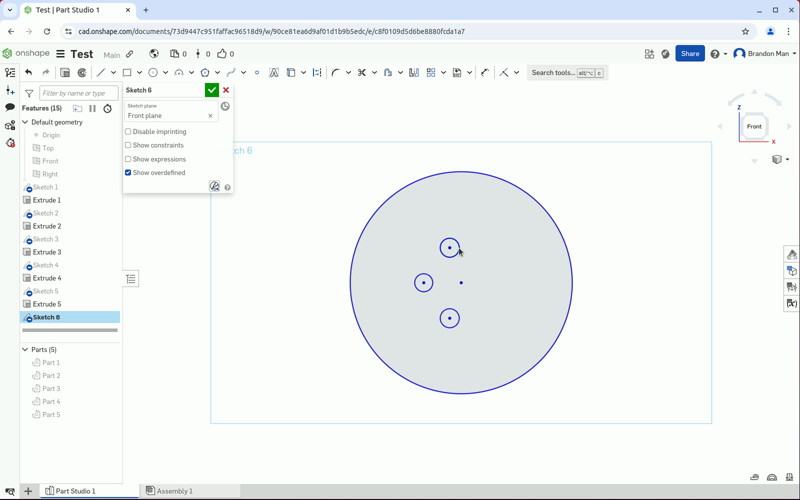
key_down(shift)
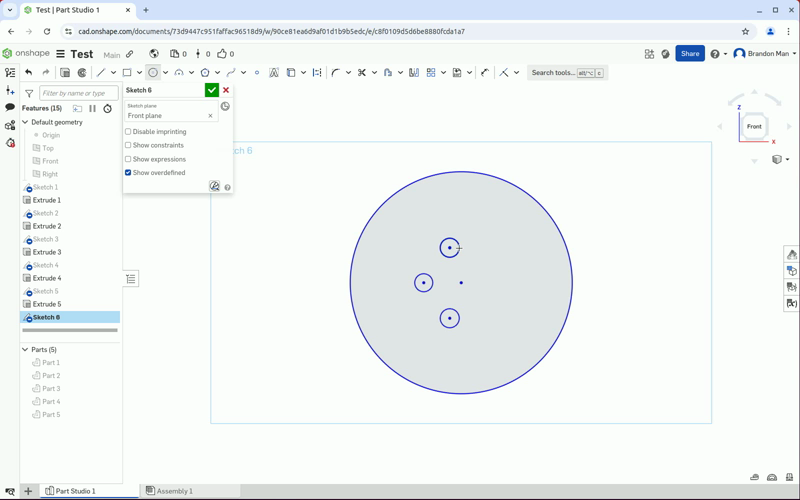
mouse_move(489, 304)
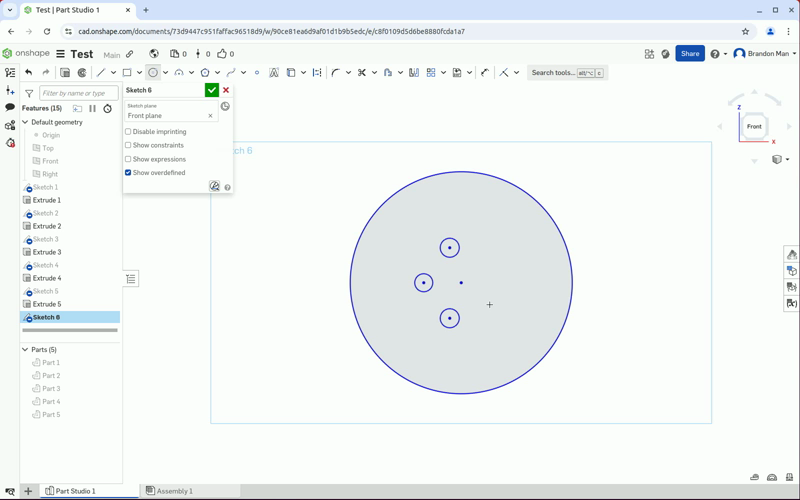
click(489, 304)
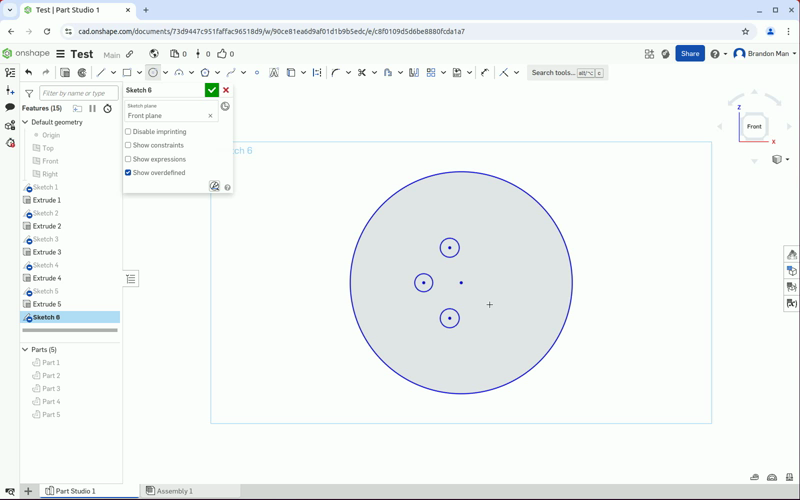
key_up(shift)
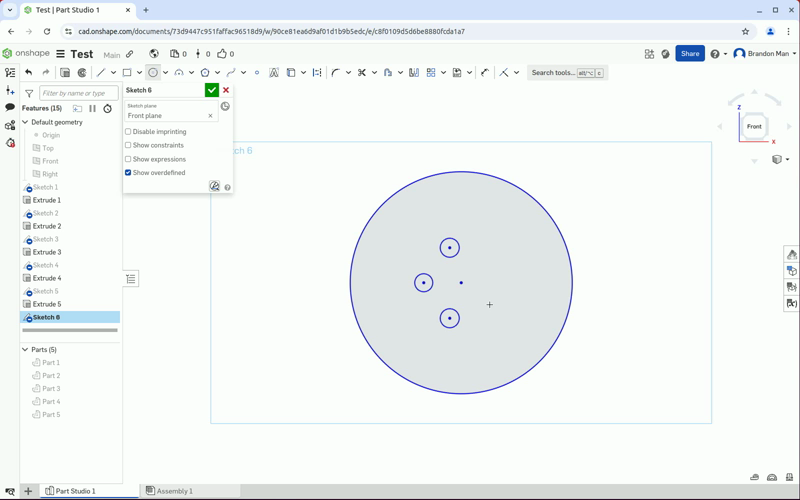
mouse_move(498, 304)
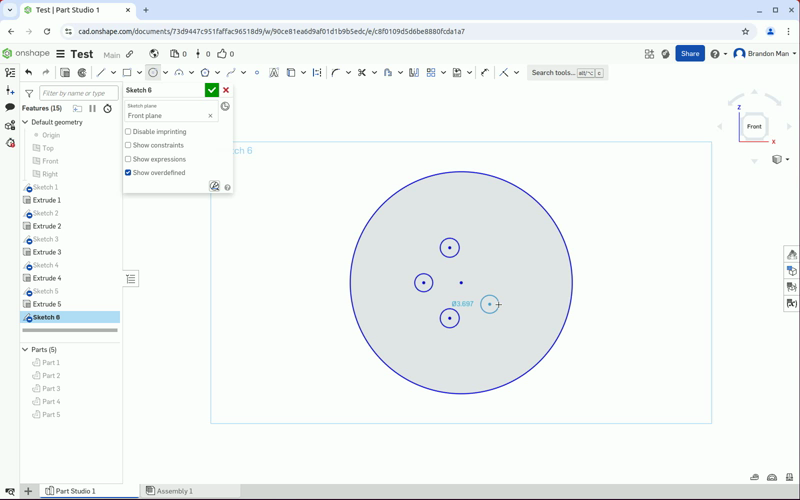
click(498, 304)
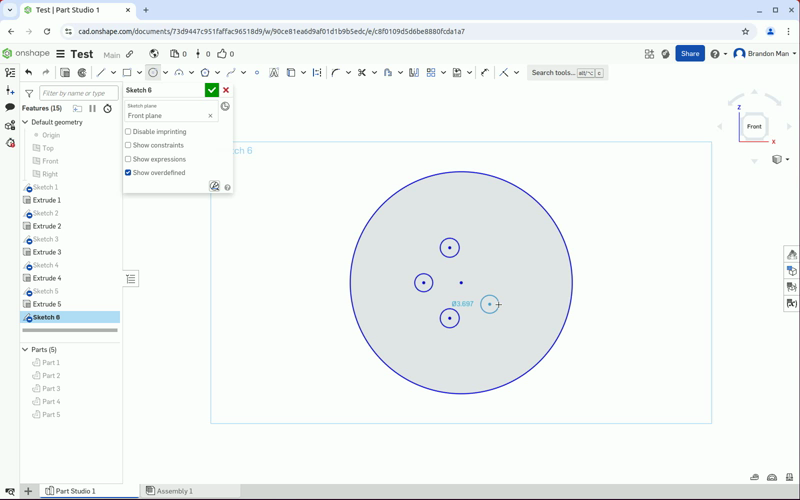
key(esc)
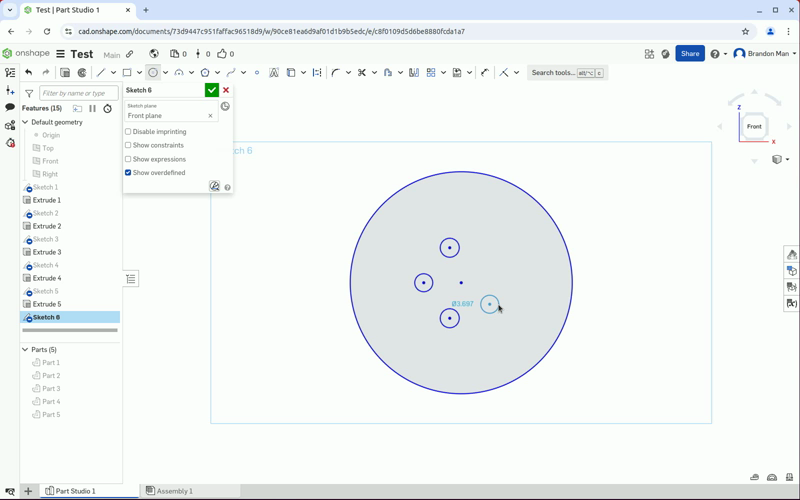
key(c)
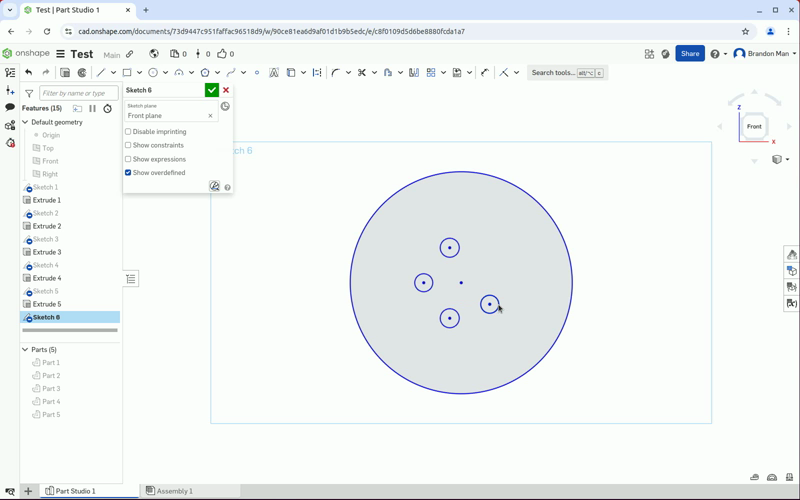
key_down(shift)
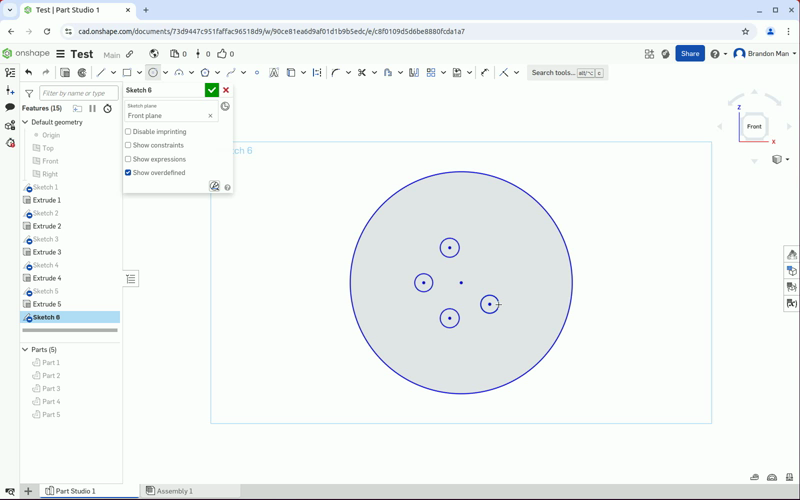
mouse_move(489, 261)
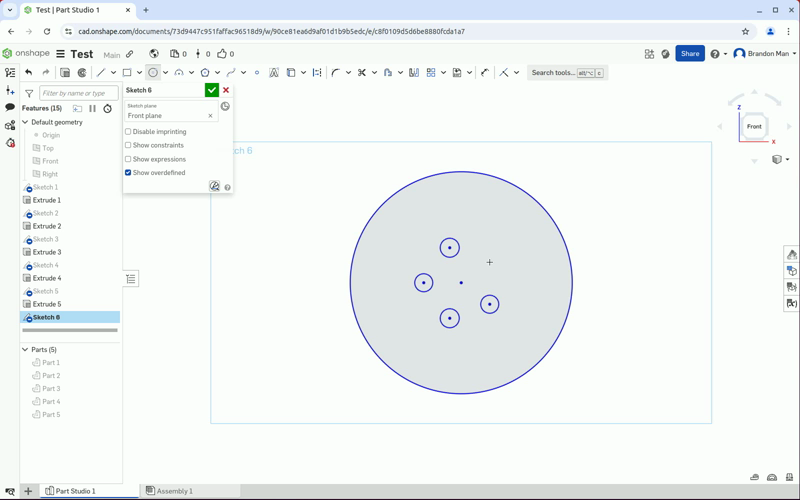
click(489, 261)
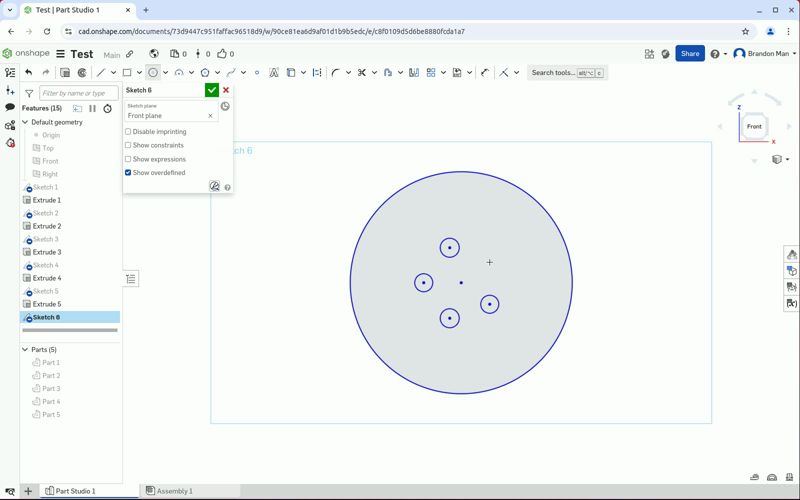
key_up(shift)
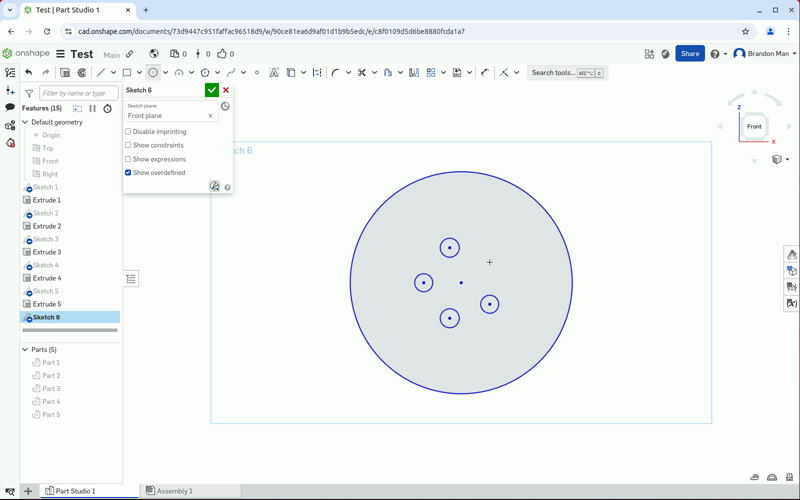
mouse_move(498, 261)
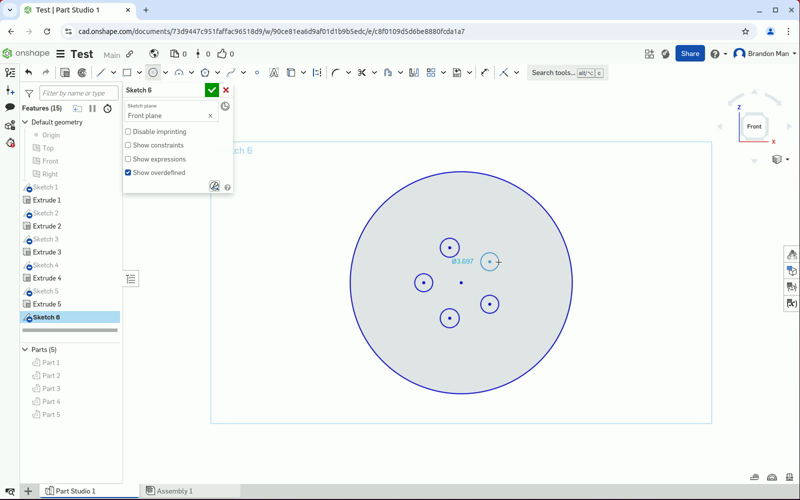
click(498, 261)
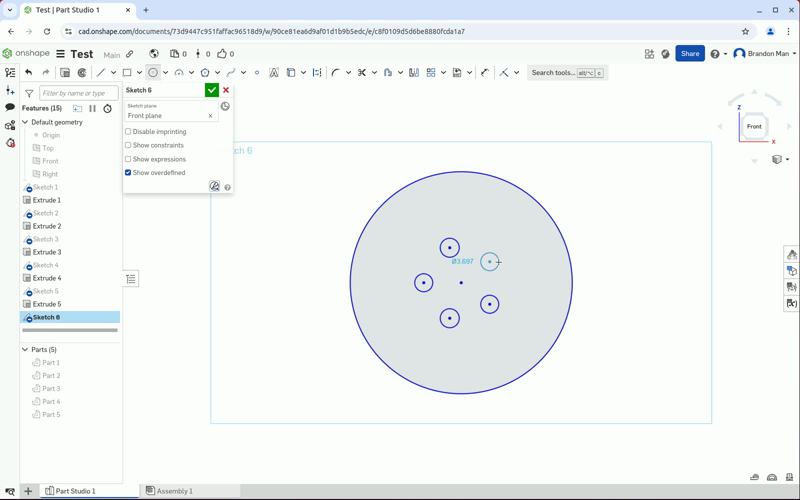
key(esc)
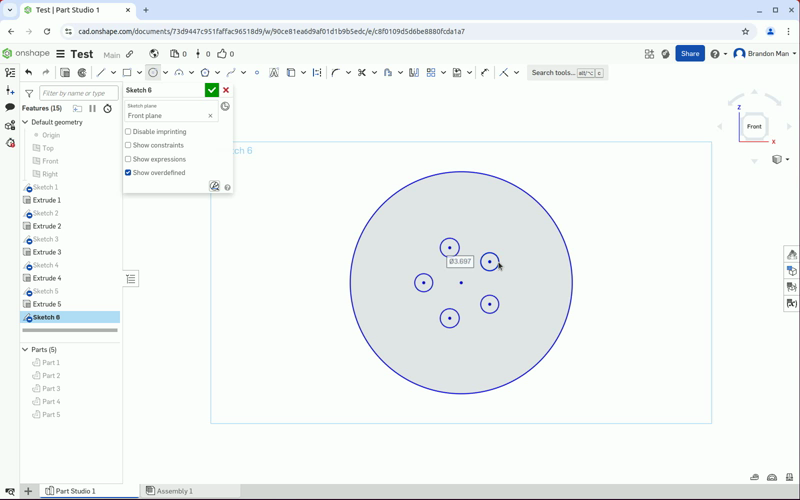
mouse_move(517, 345)
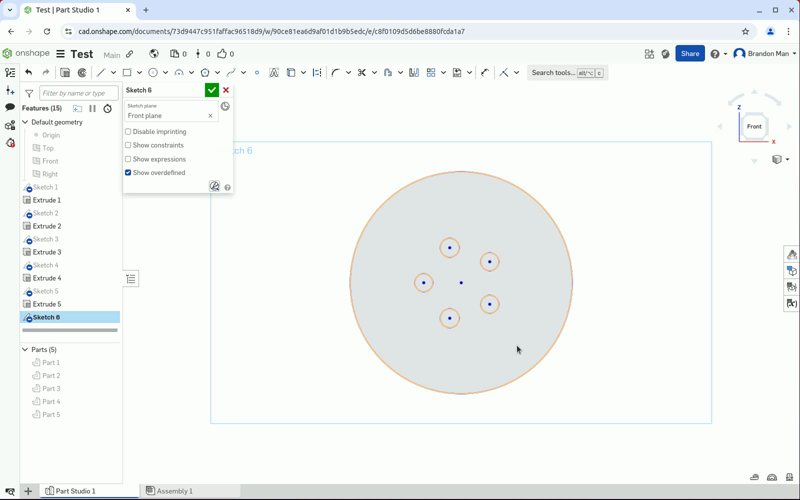
click(517, 345)
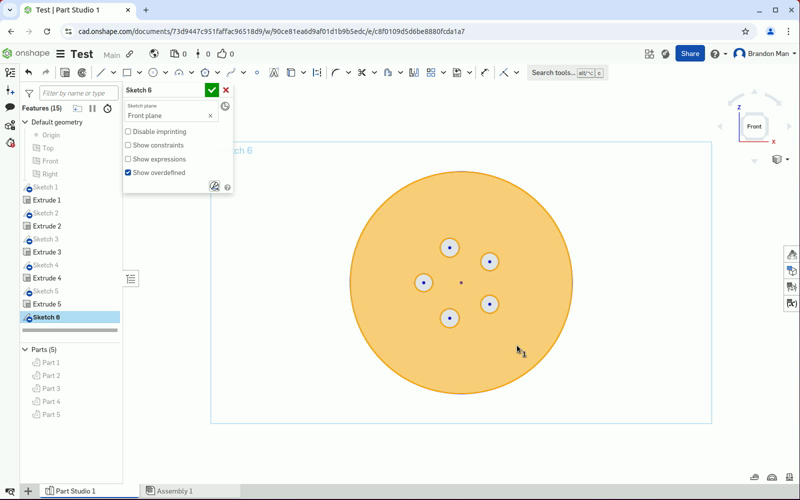
mouse_move(73, 352)
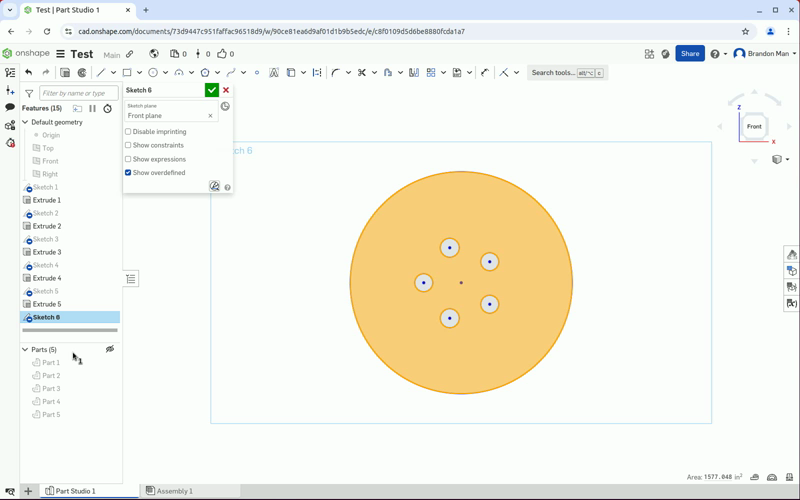
key(shift+y)
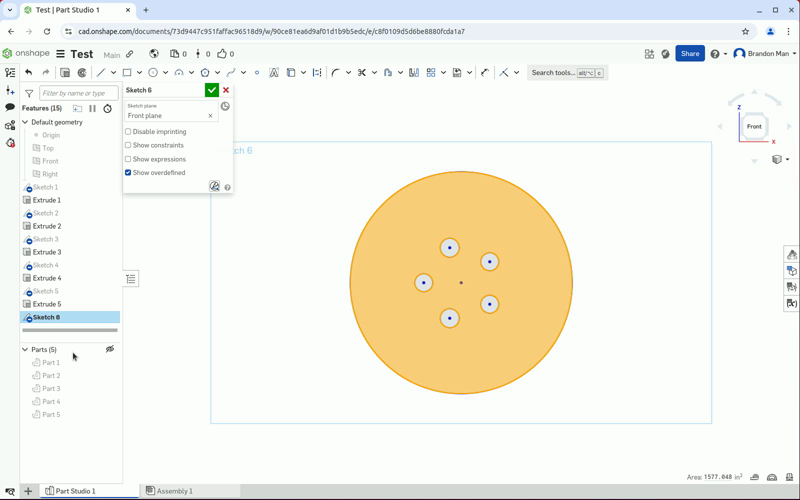
key(shift+e)
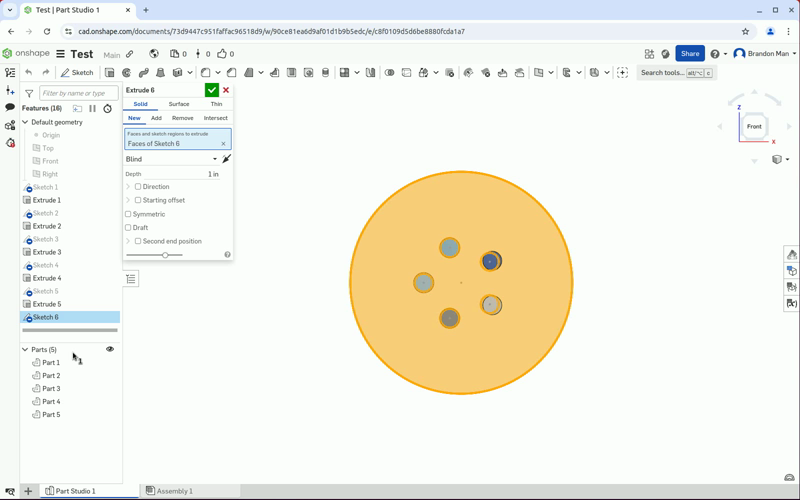
mouse_move(143, 106)
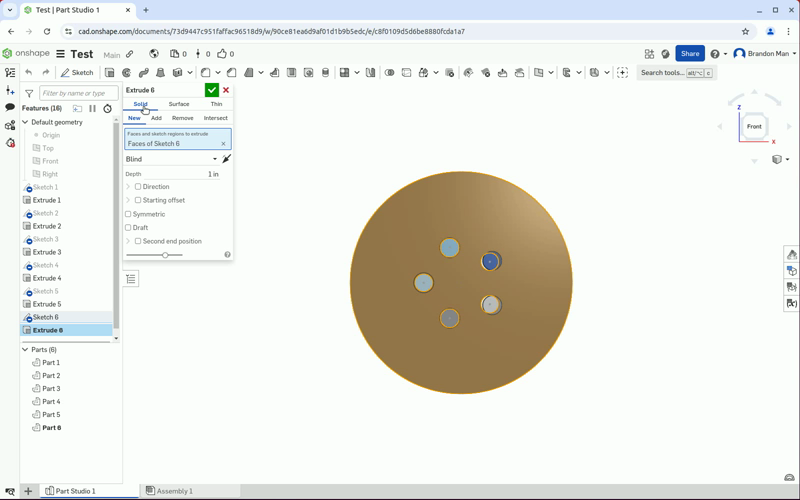
click(143, 106)
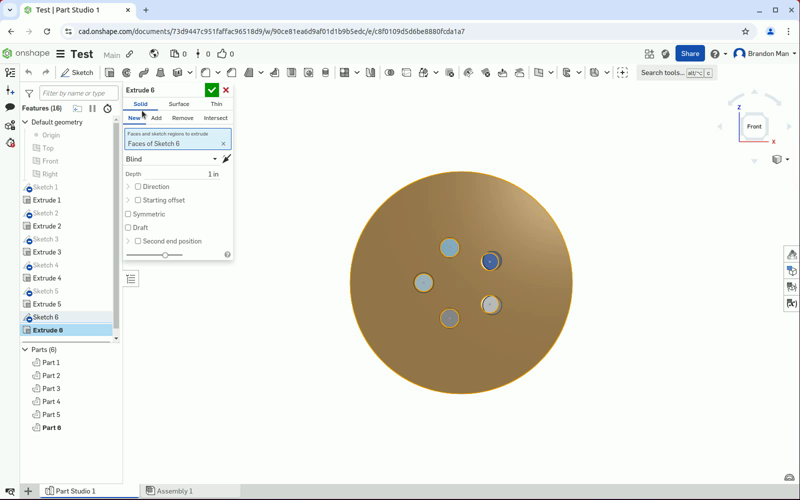
mouse_move(137, 120)
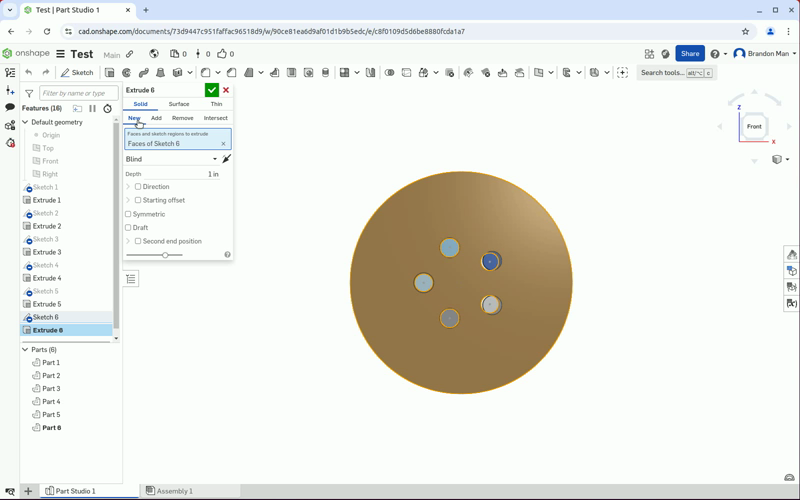
click(137, 120)
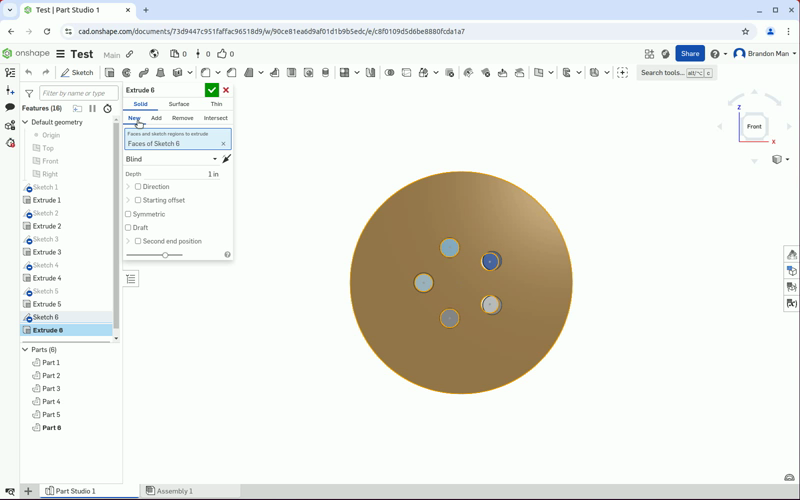
key(tab, 4)
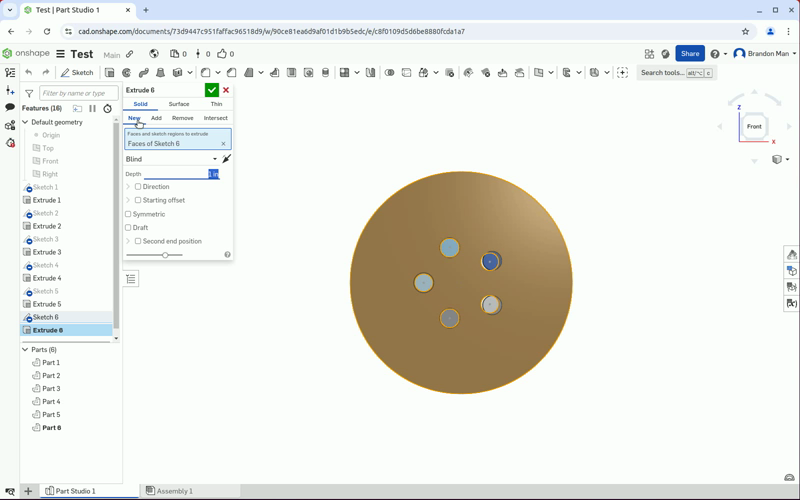
text(7.703)
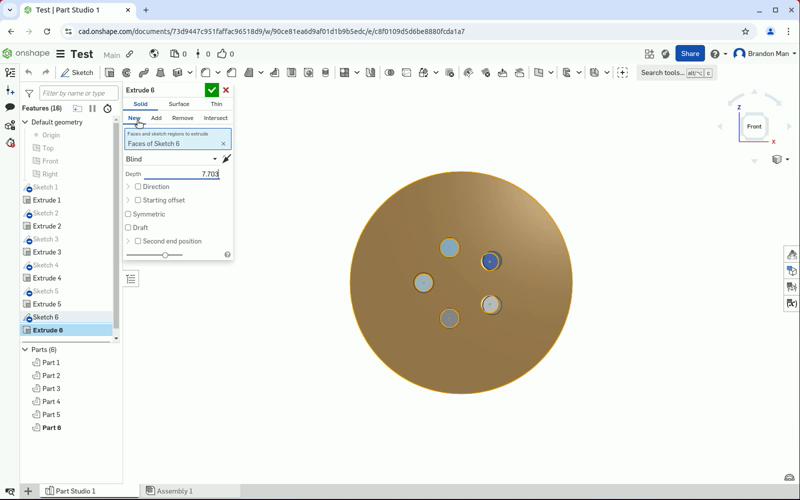
key(enter)
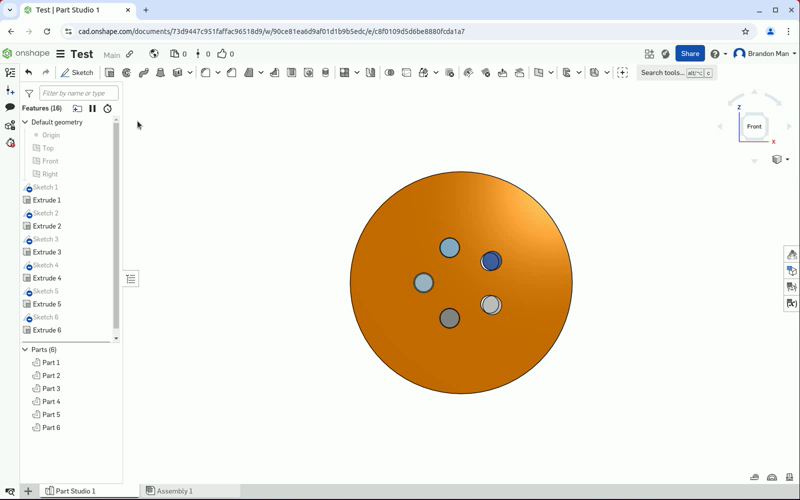
key(shift+h)
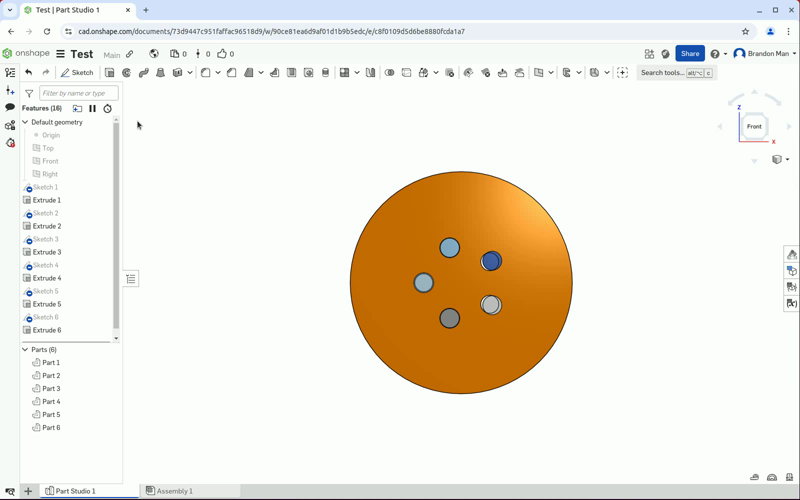
key(shift+h)
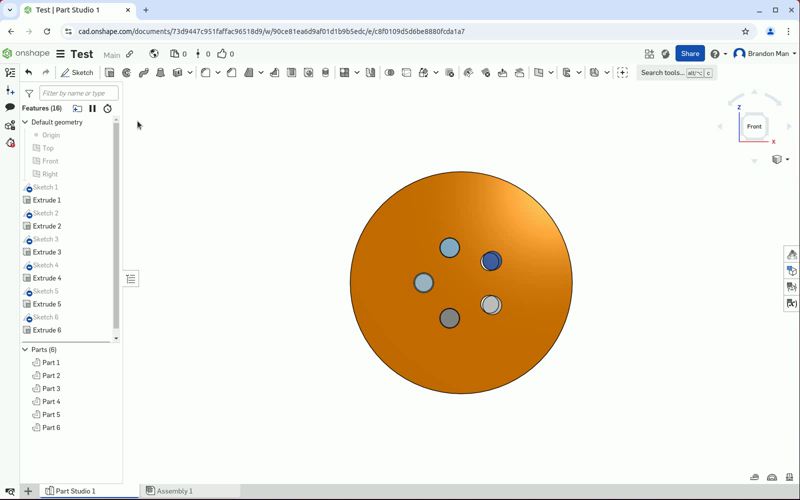
key(shift+7)
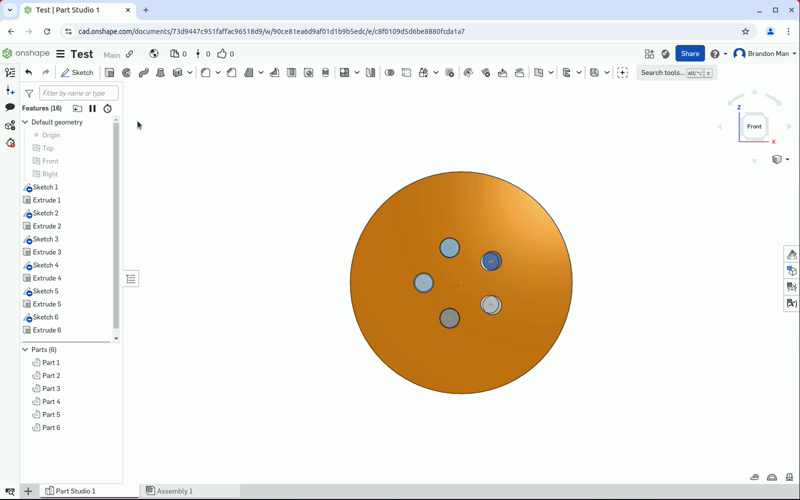
key(left, 2)
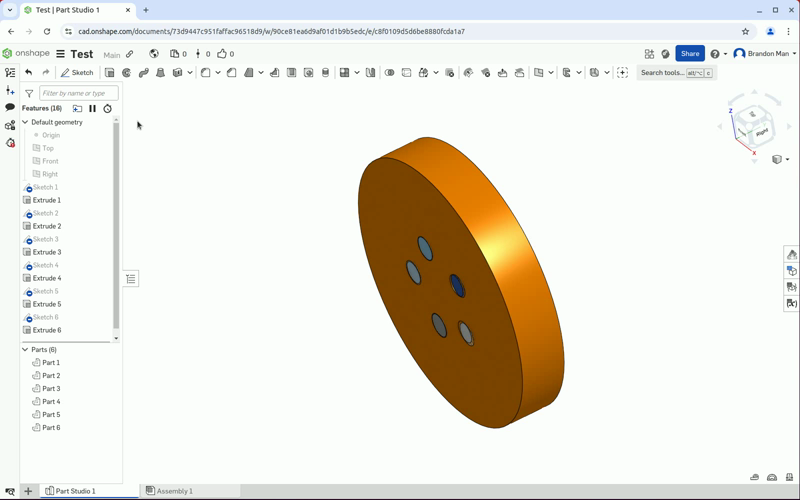
key(down, 2)
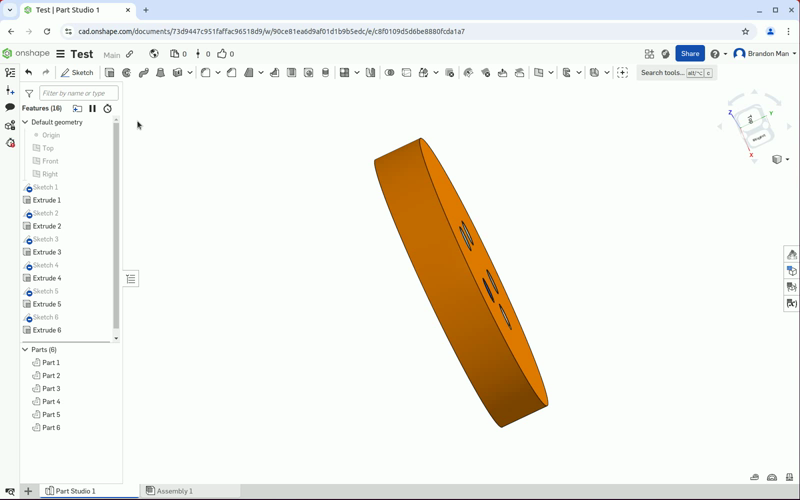
key(up, 2)
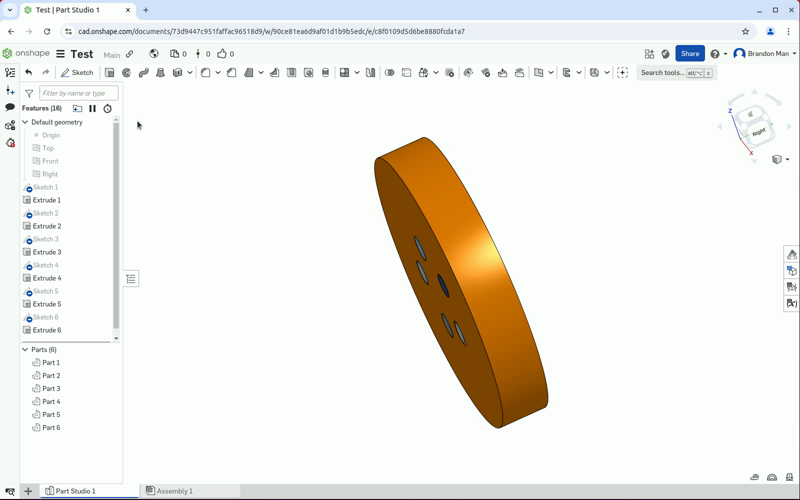
key(right, 2)
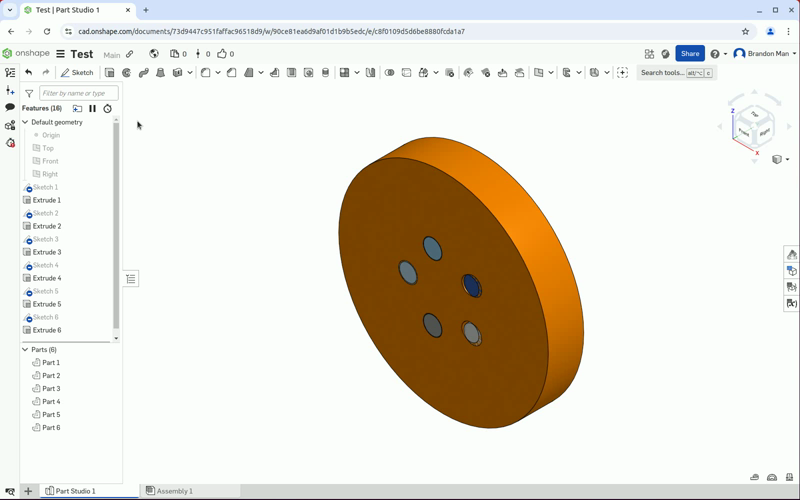
mouse_move(69, 189)
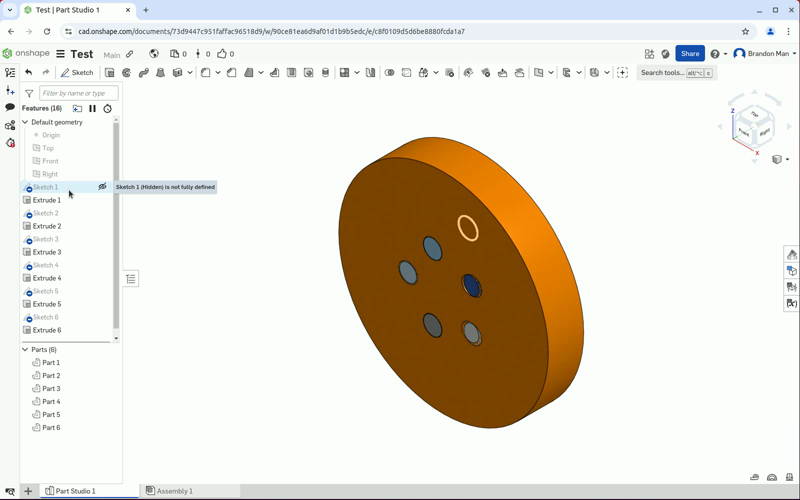
click(69, 189)